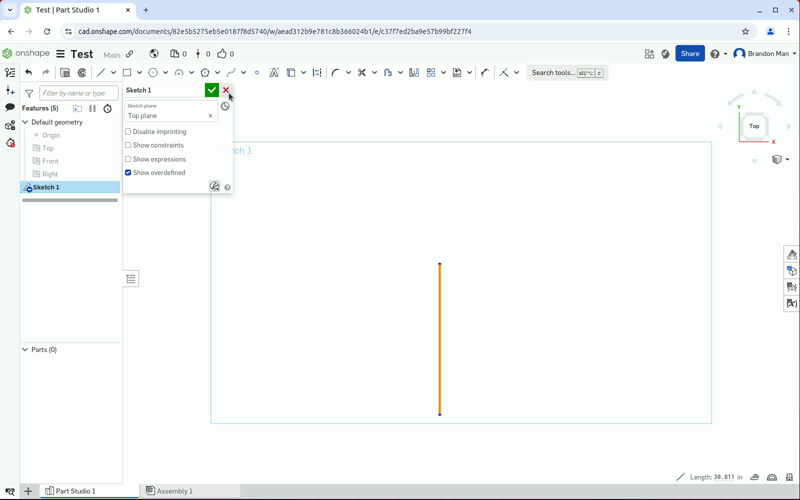
key(shift+h)
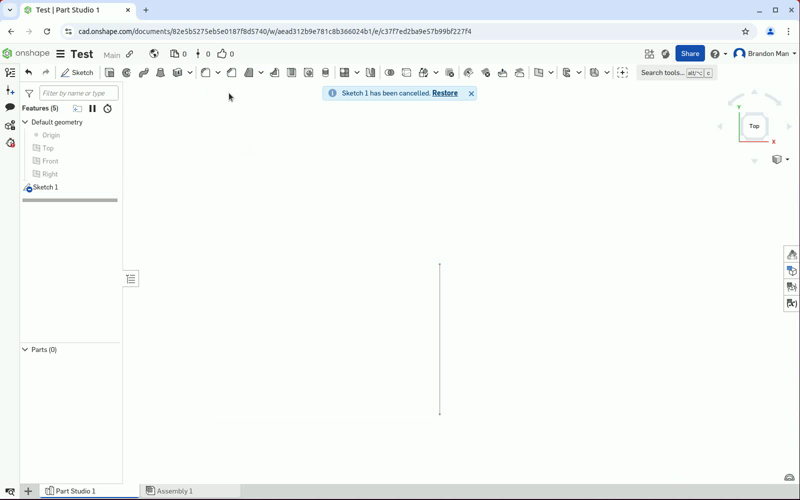
key(shift+s)
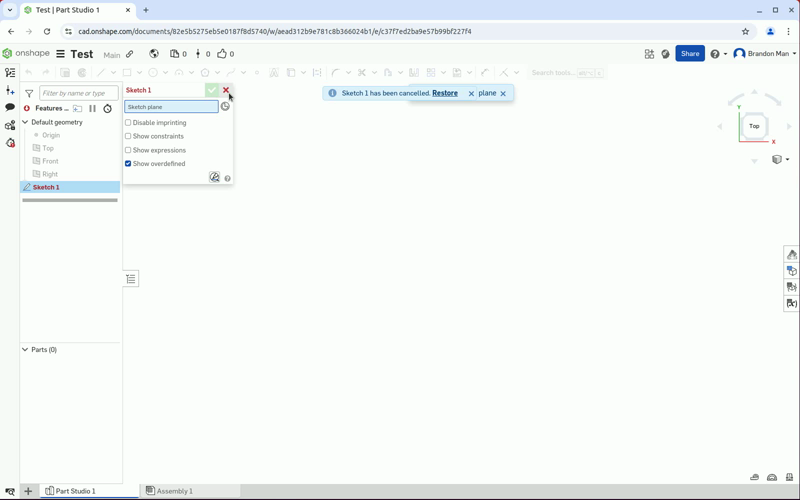
mouse_move(73, 150)
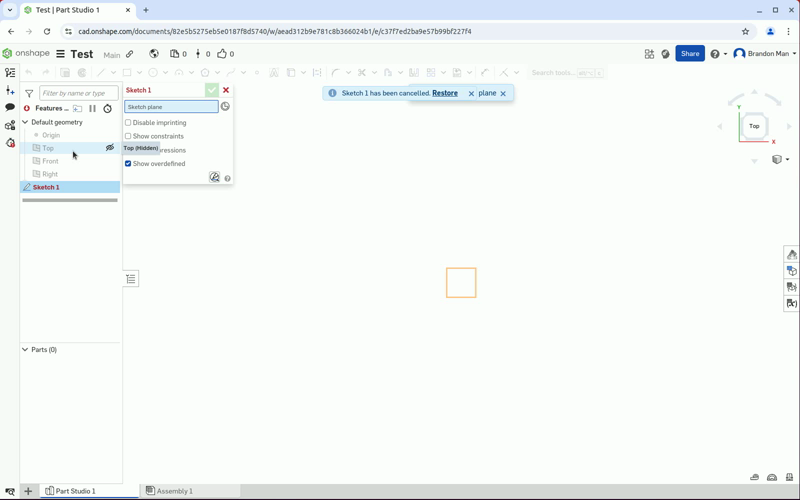
click(73, 150)
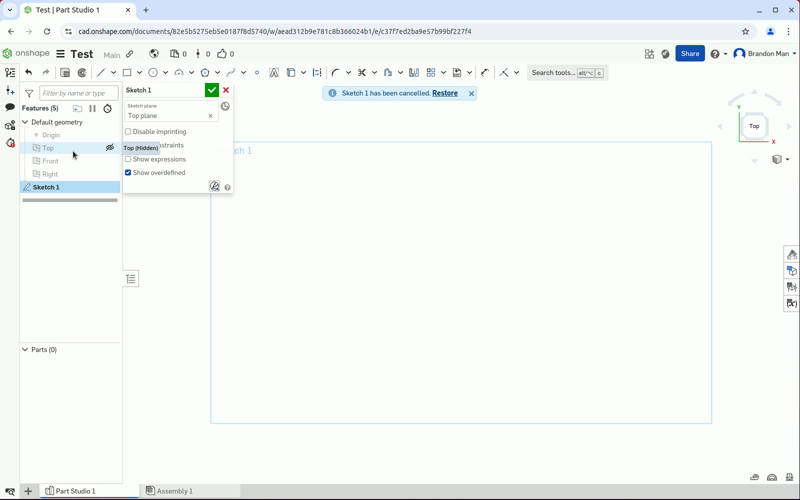
mouse_move(73, 352)
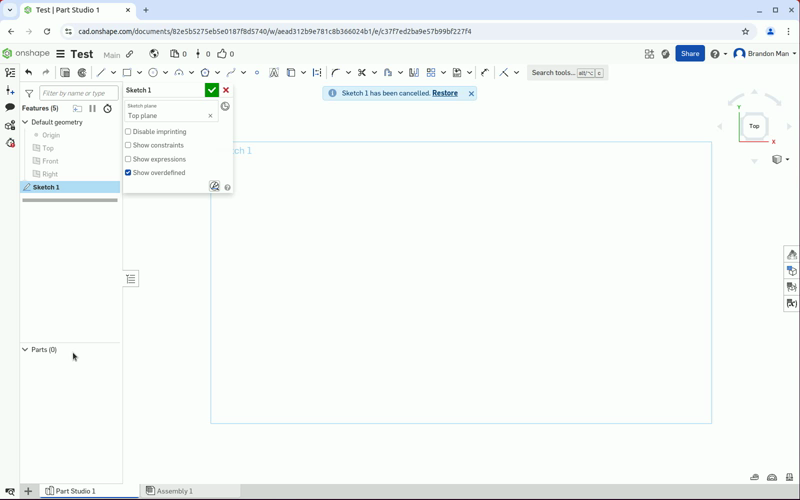
key(y)
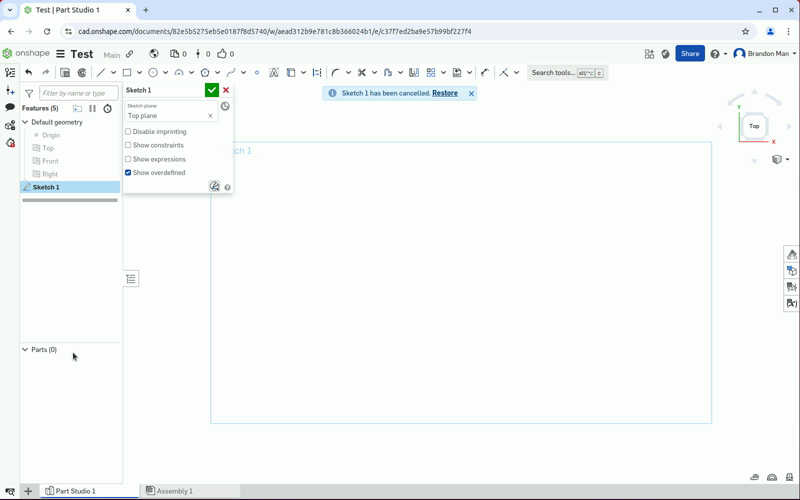
key(l)
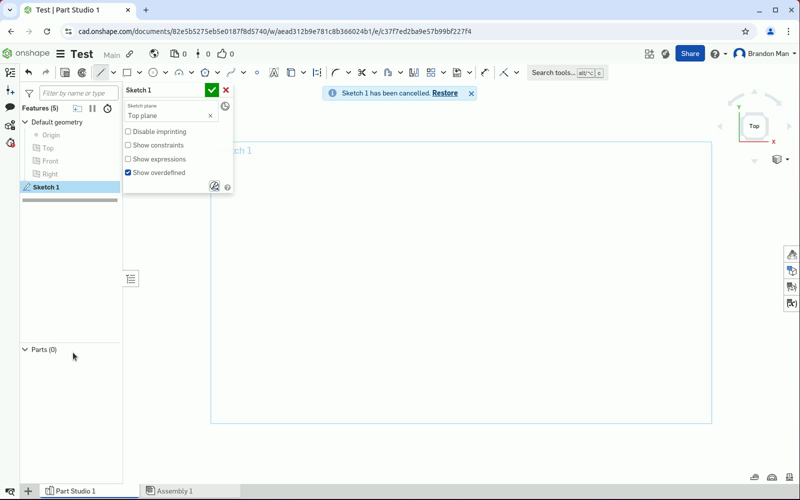
key_down(shift)
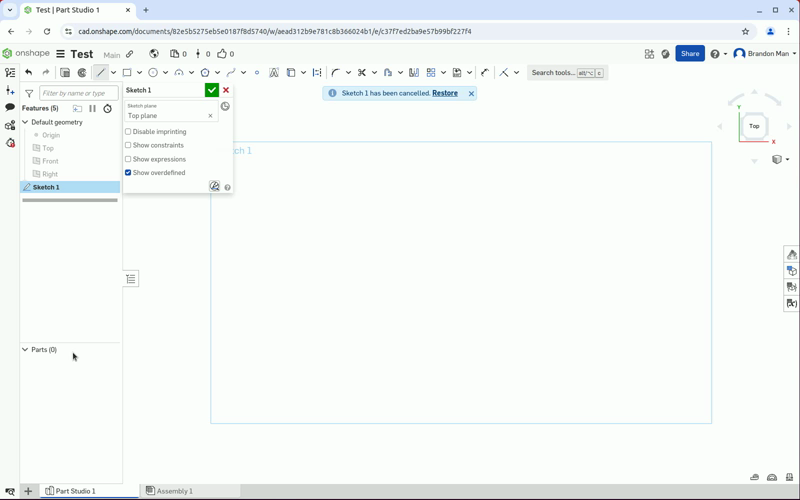
mouse_move(376, 339)
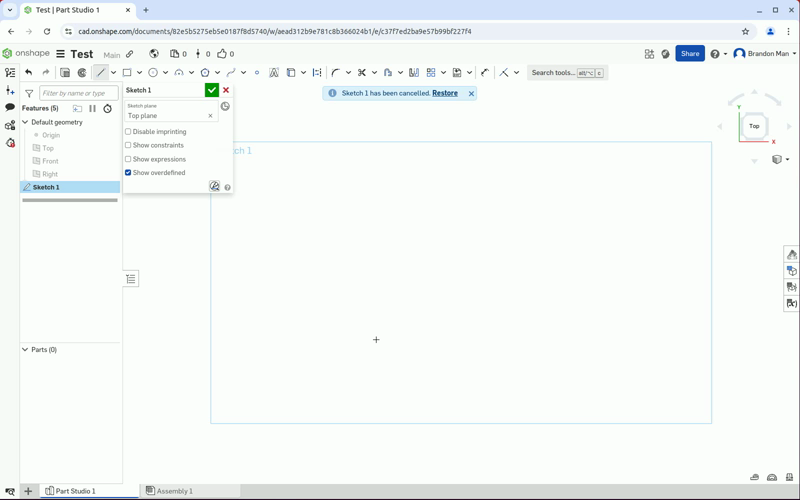
click(376, 339)
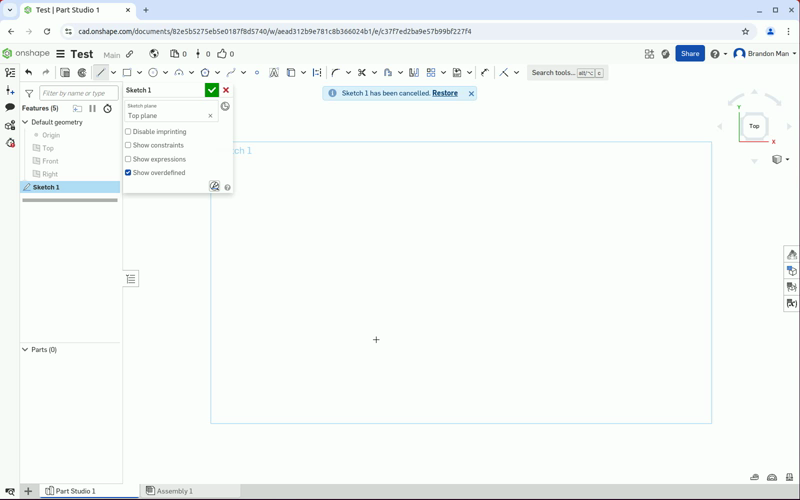
key_up(shift)
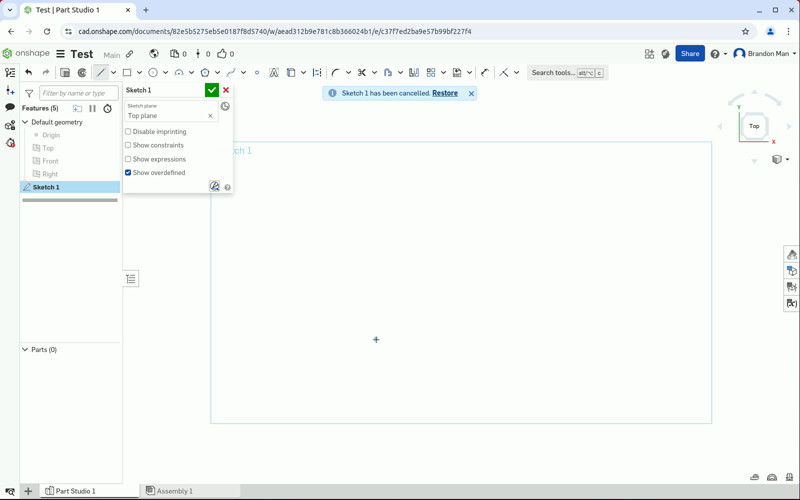
key_down(shift)
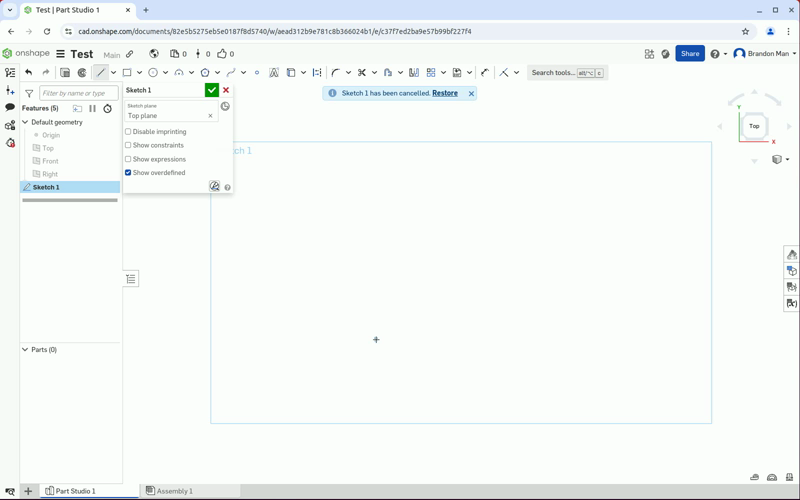
mouse_move(544, 339)
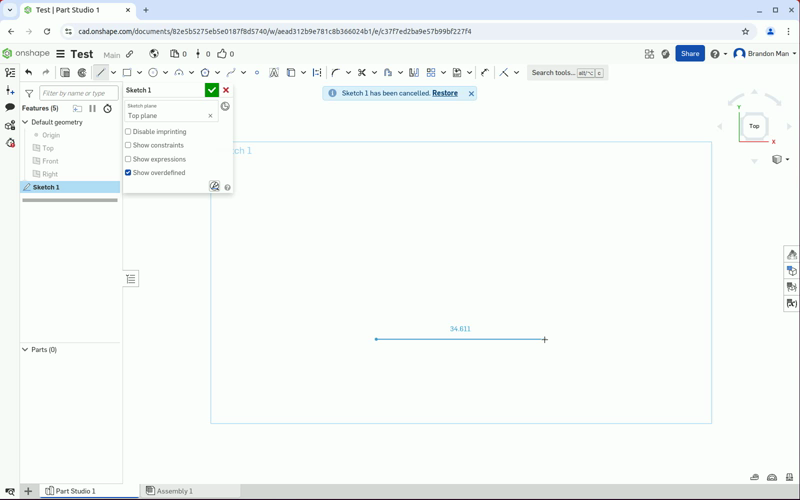
click(544, 339)
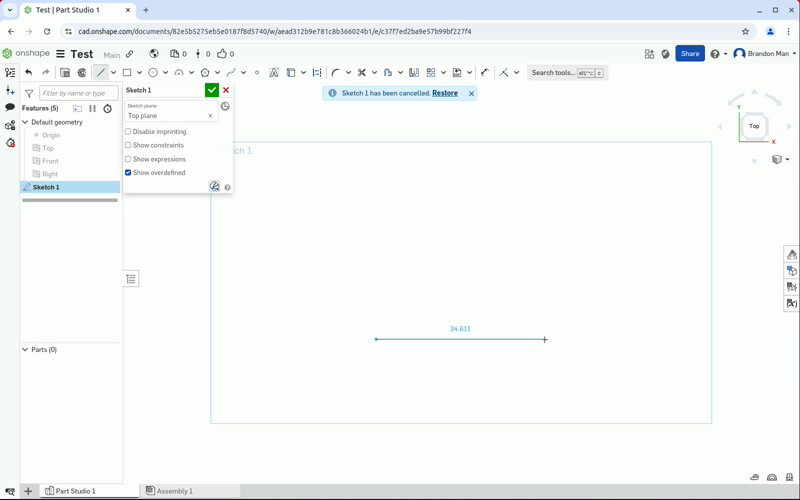
key_up(shift)
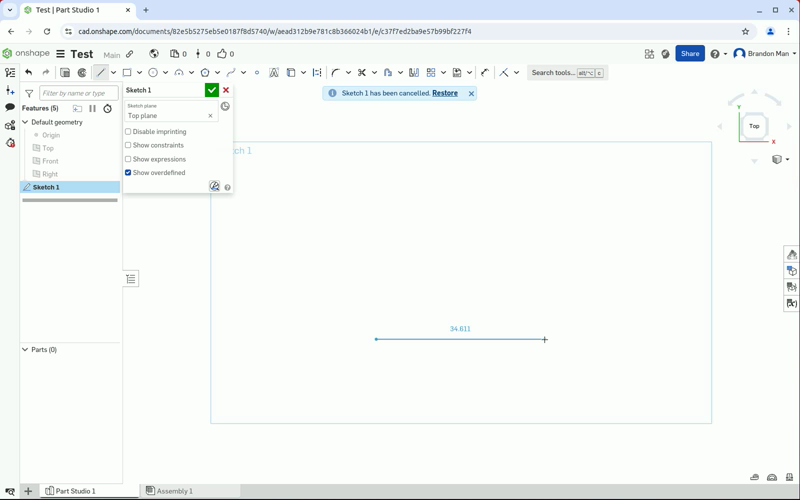
key_down(shift)
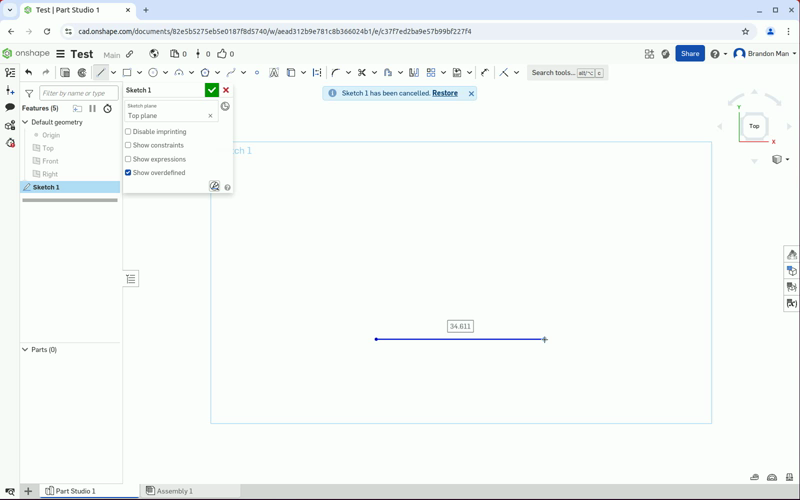
mouse_move(544, 227)
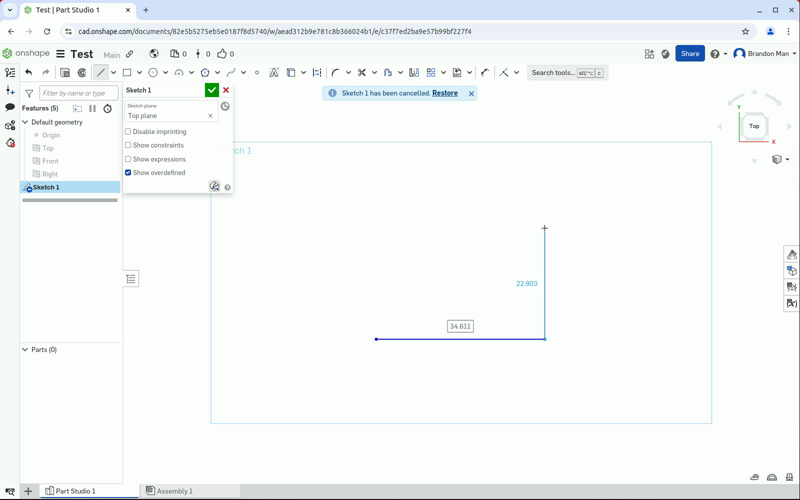
click(544, 227)
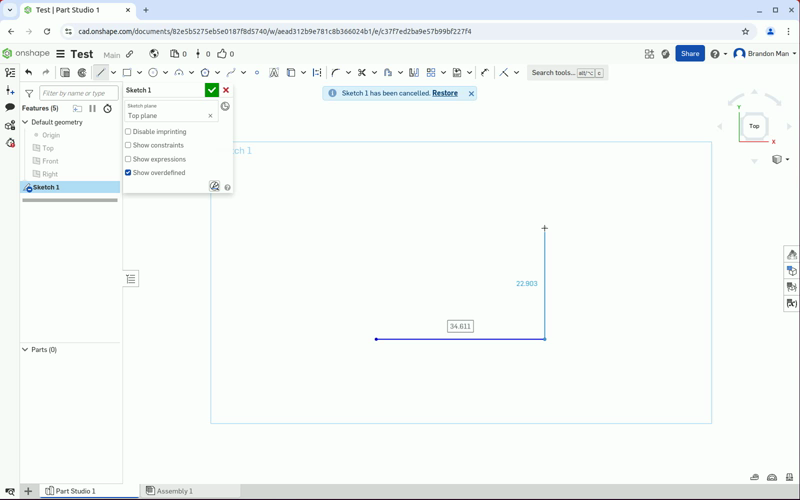
key_up(shift)
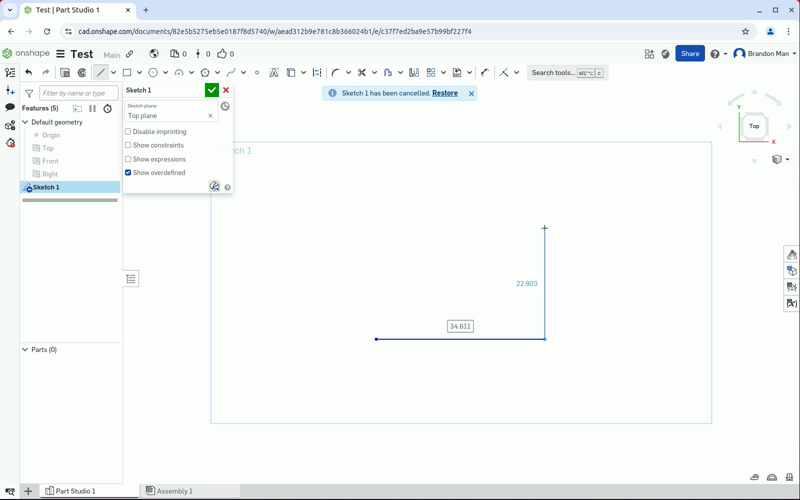
key_down(shift)
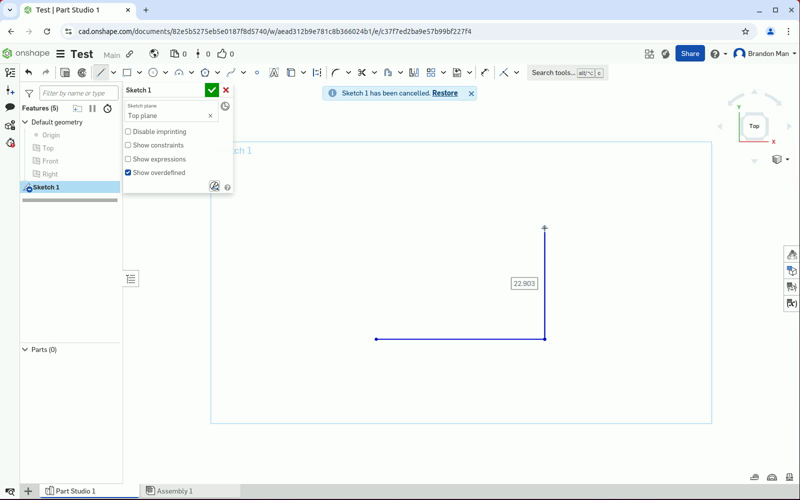
mouse_move(376, 227)
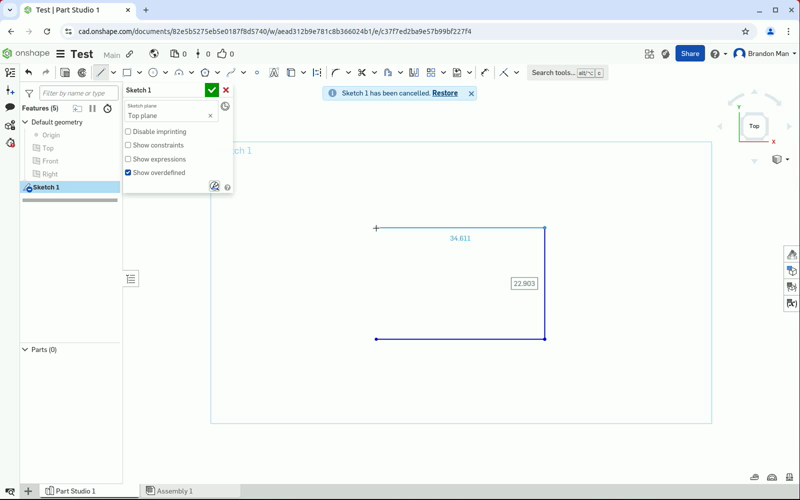
click(376, 227)
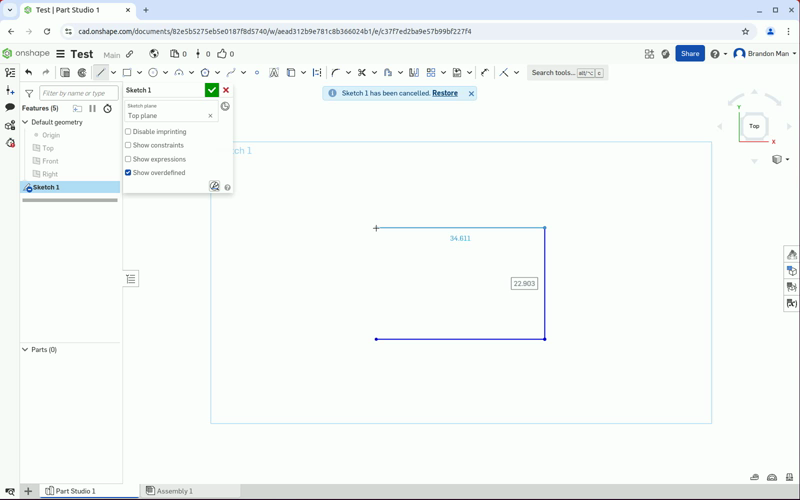
key_up(shift)
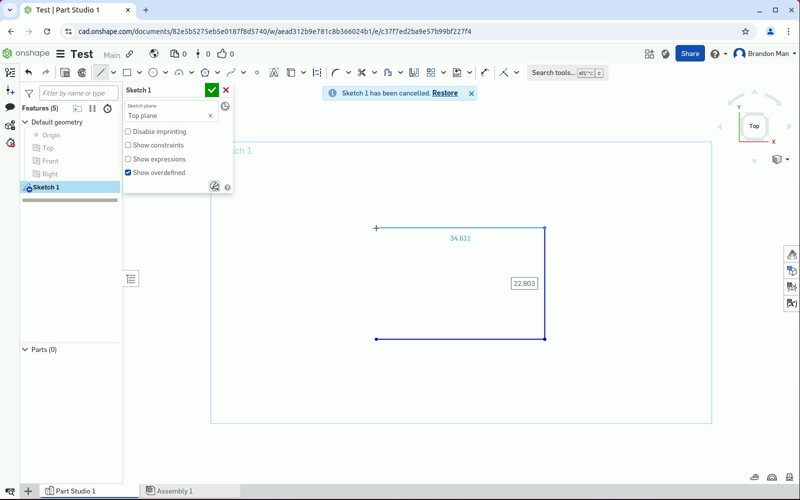
key_down(shift)
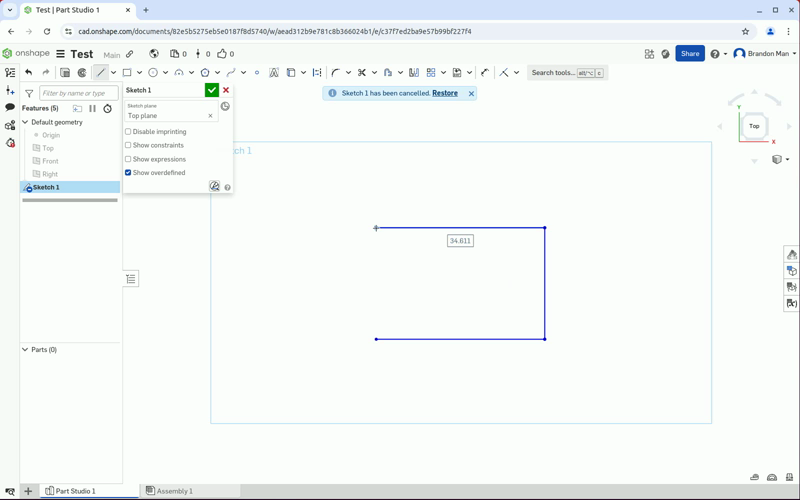
mouse_move(376, 339)
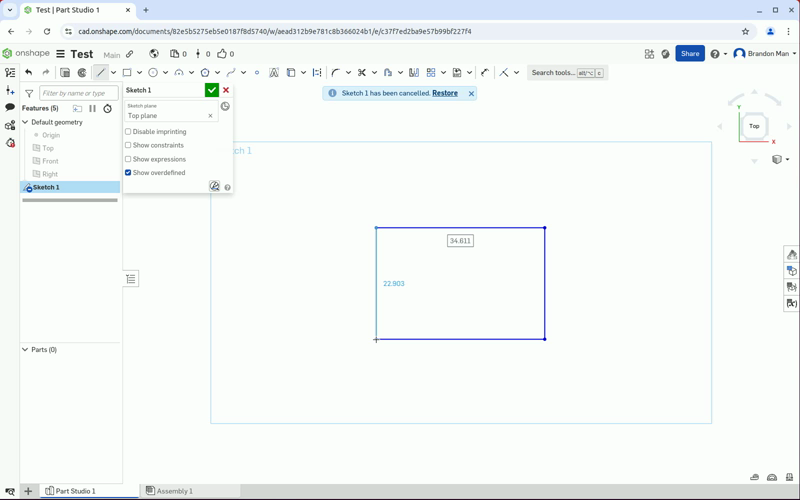
key_up(shift)
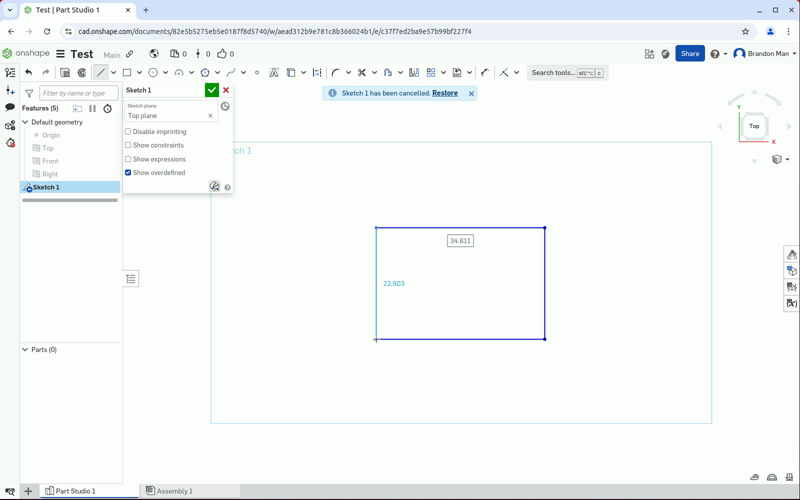
click(376, 339)
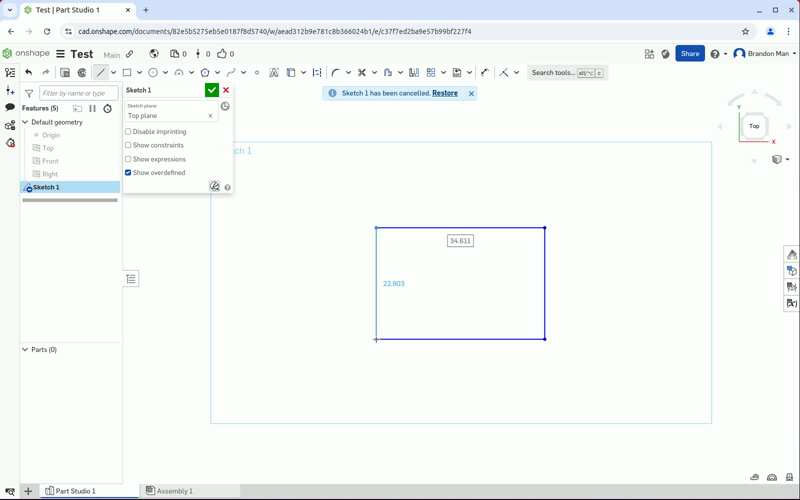
key(esc)
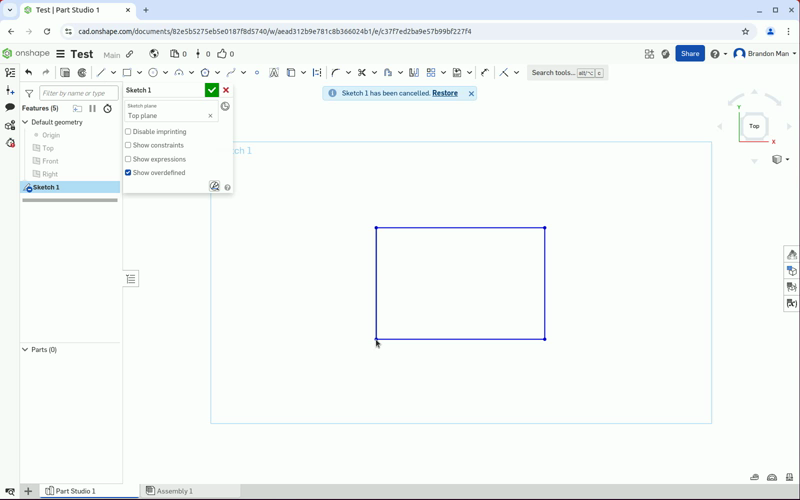
key(c)
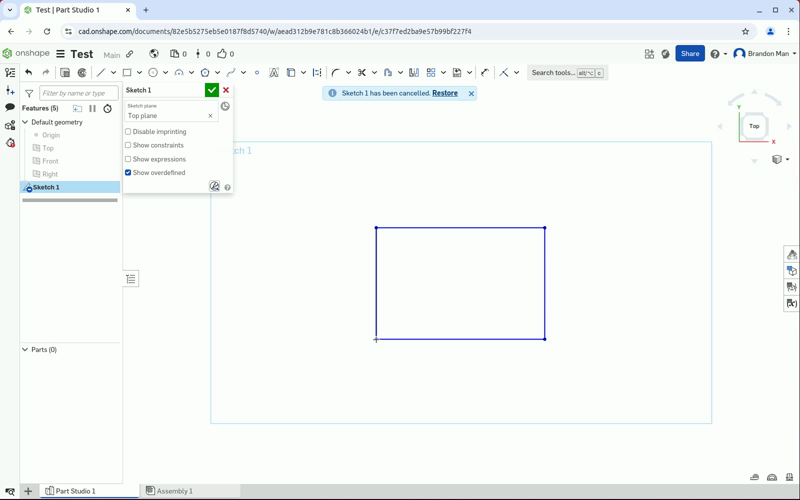
key_down(shift)
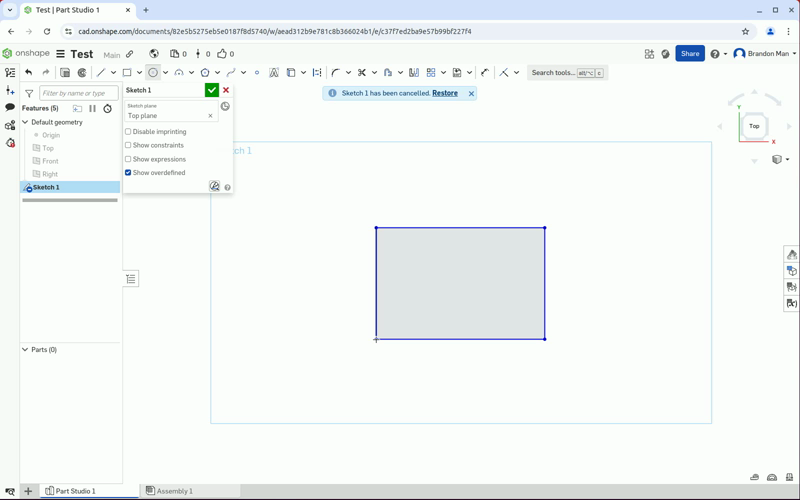
mouse_move(461, 282)
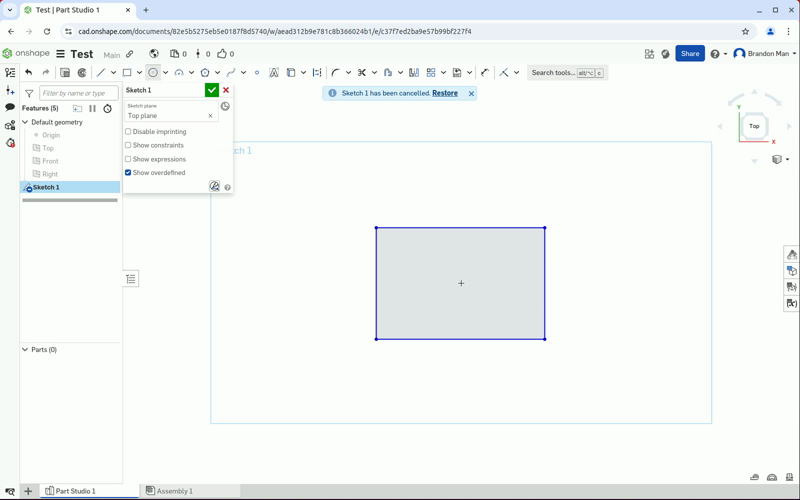
click(461, 282)
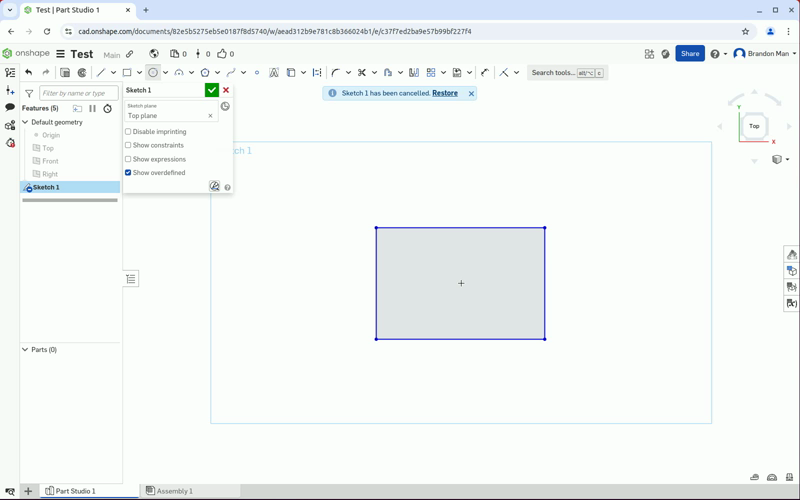
key_up(shift)
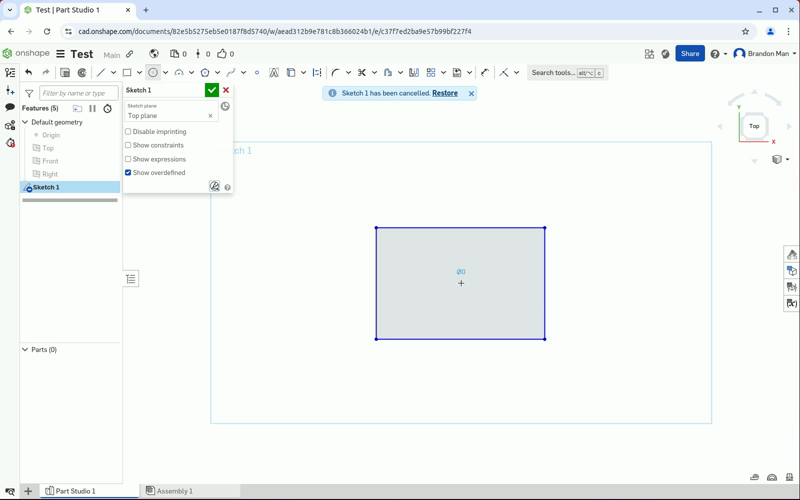
mouse_move(489, 282)
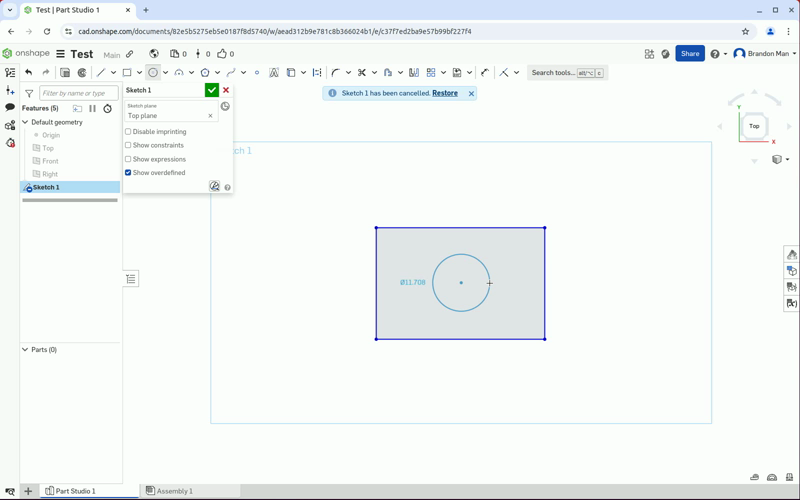
click(489, 282)
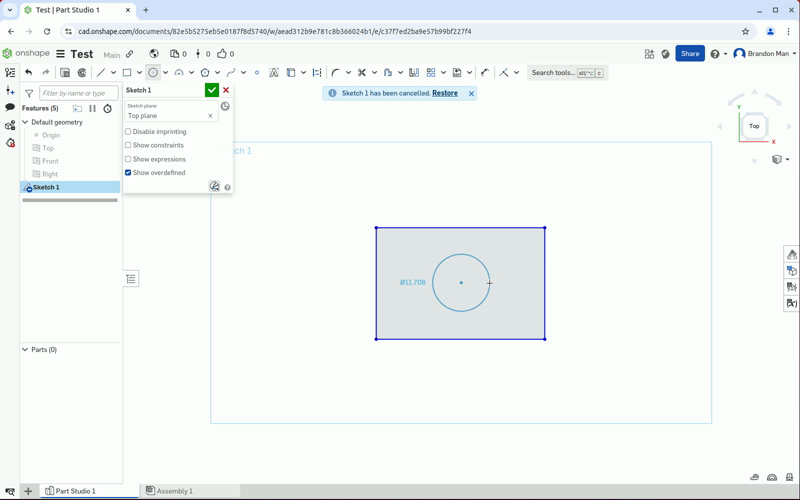
key(esc)
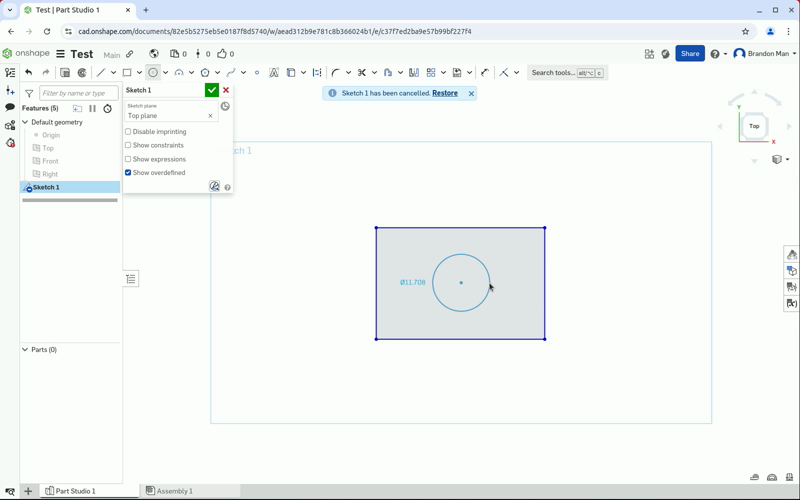
mouse_move(518, 268)
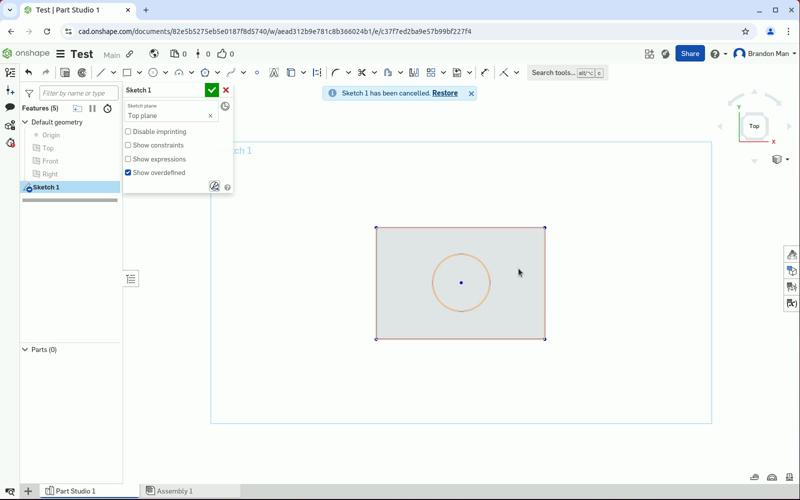
click(518, 268)
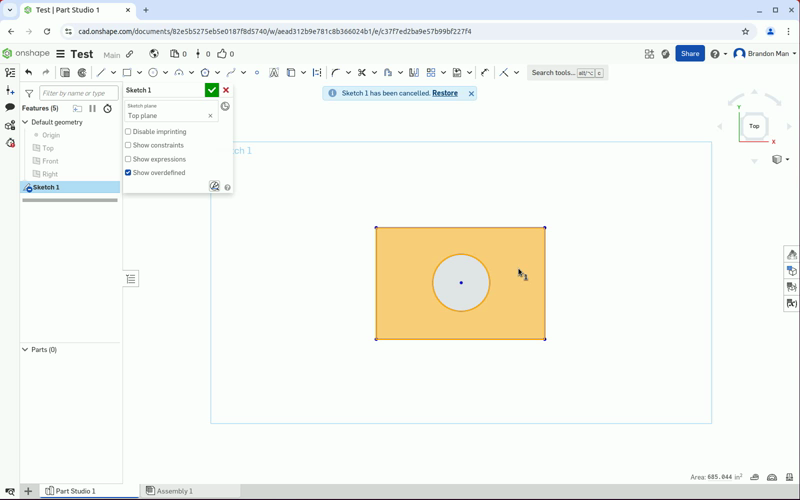
mouse_move(73, 352)
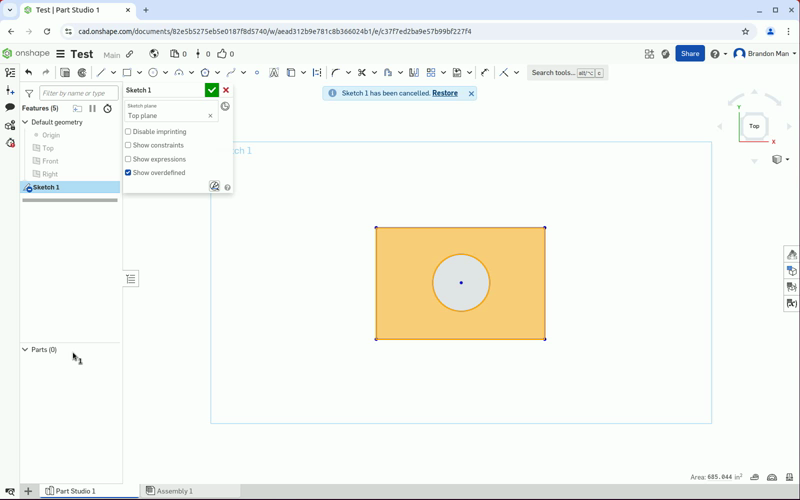
key(shift+y)
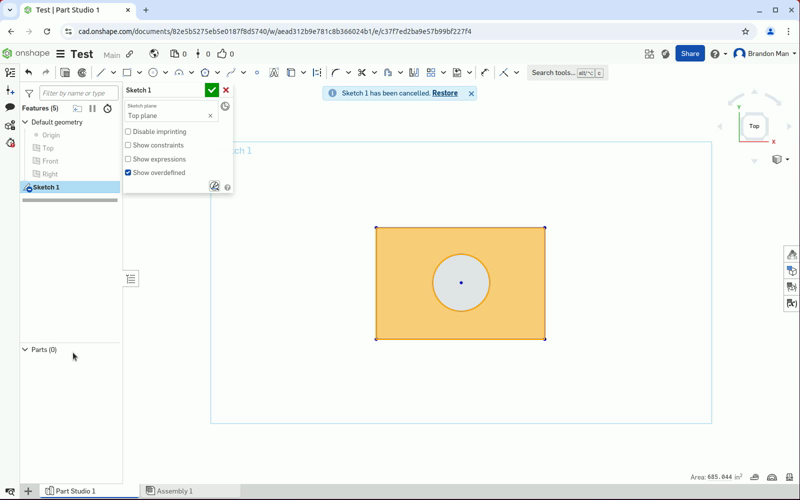
key(shift+e)
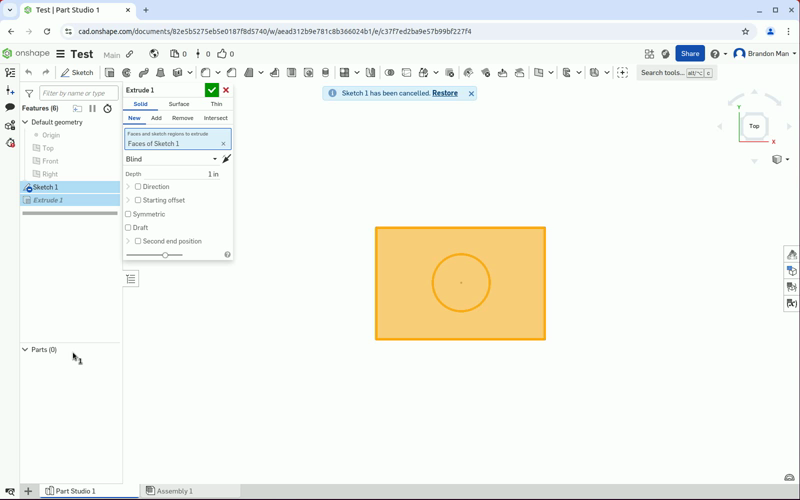
mouse_move(143, 106)
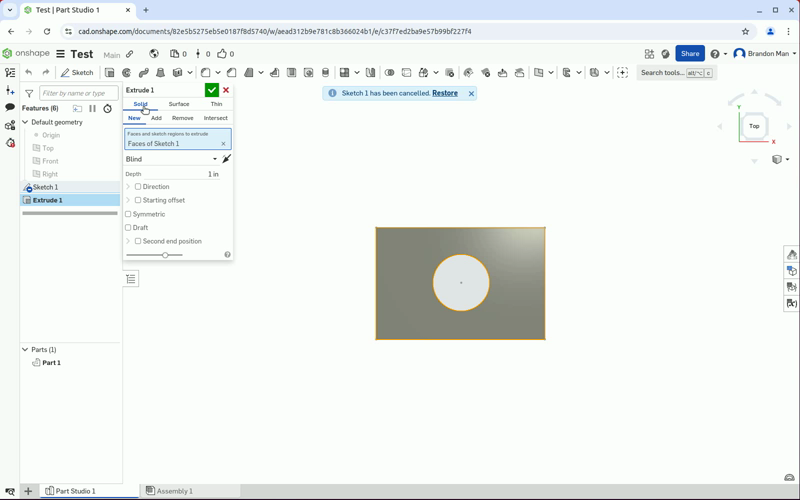
click(143, 106)
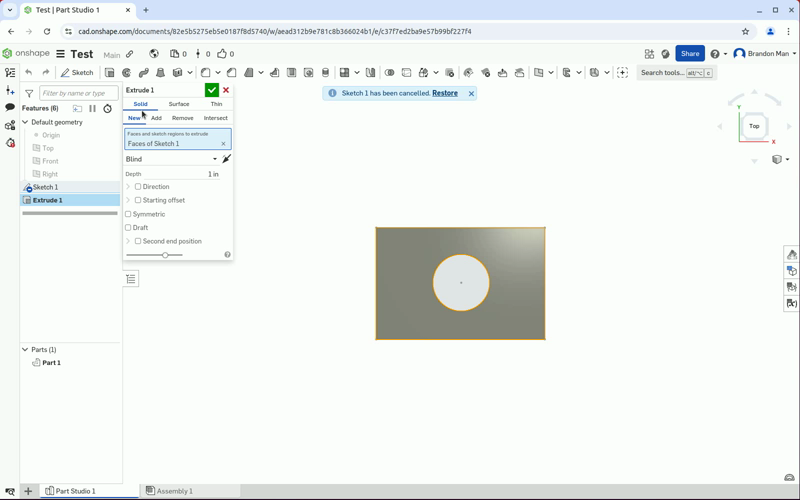
mouse_move(137, 120)
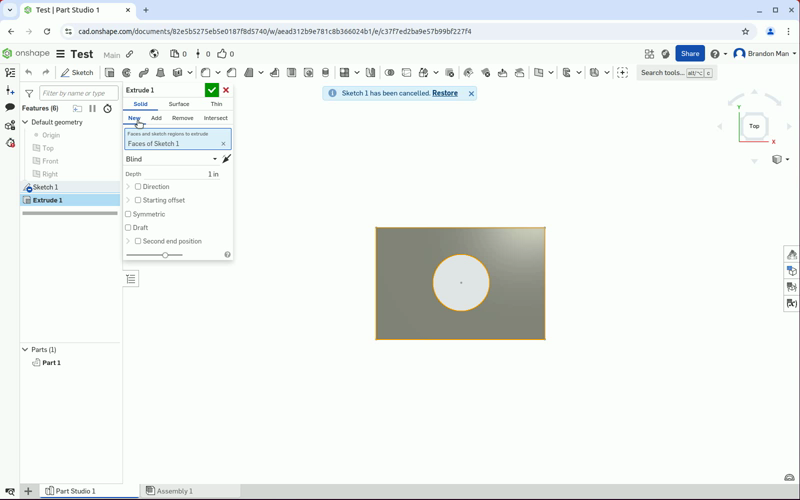
click(137, 120)
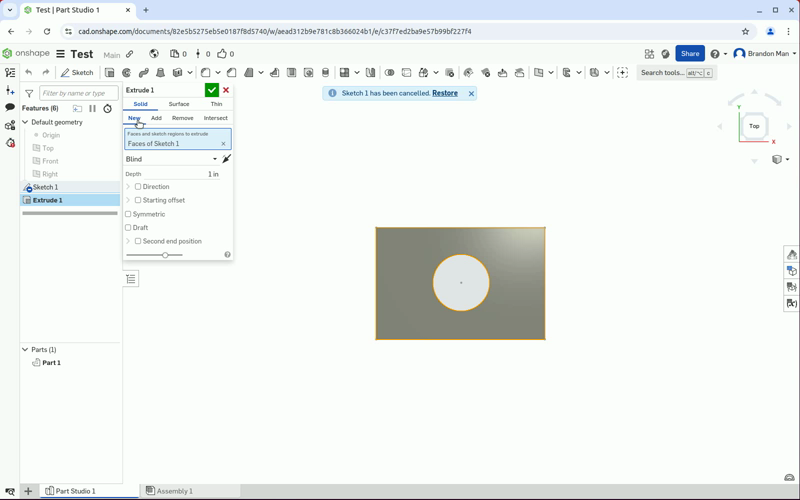
key(tab, 4)
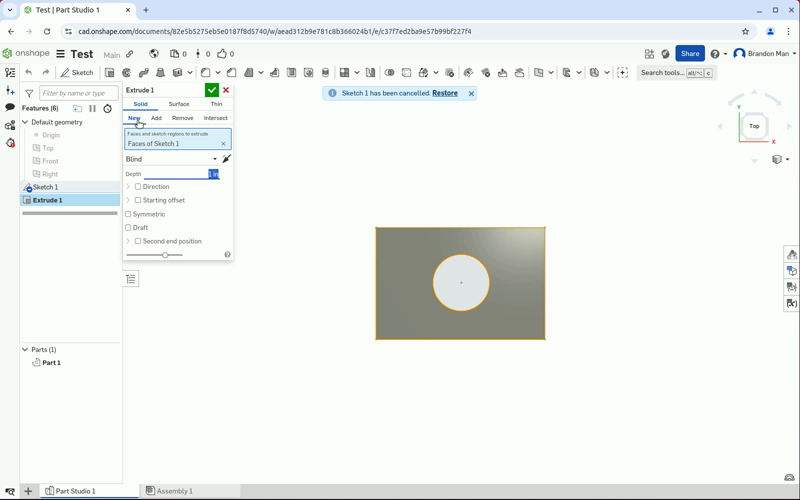
text(5.777)
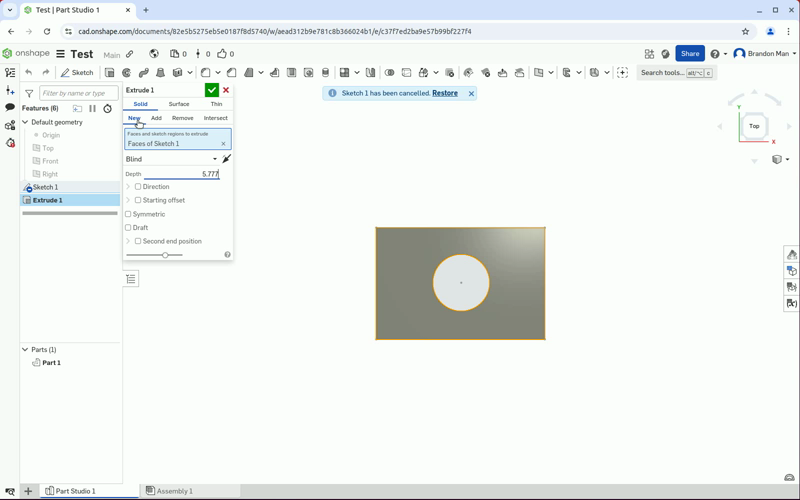
key(enter)
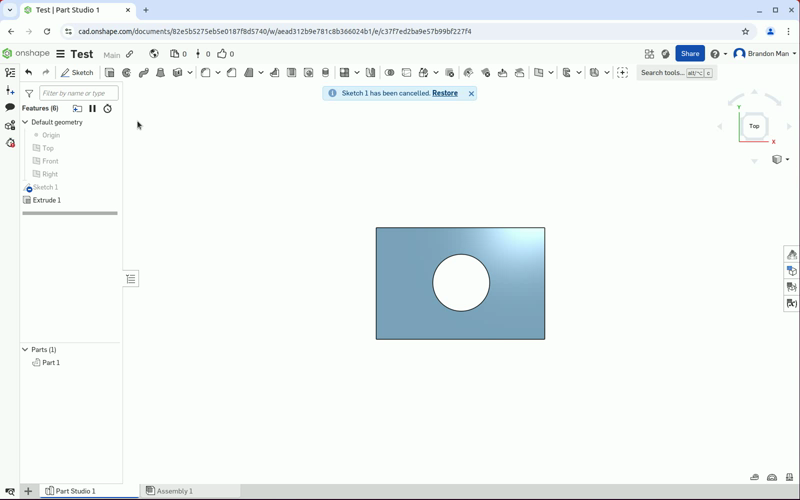
key(shift+h)
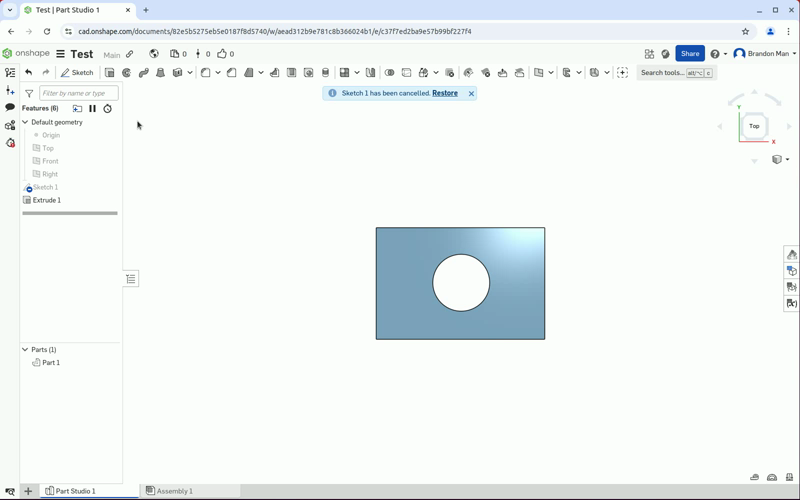
key(shift+h)
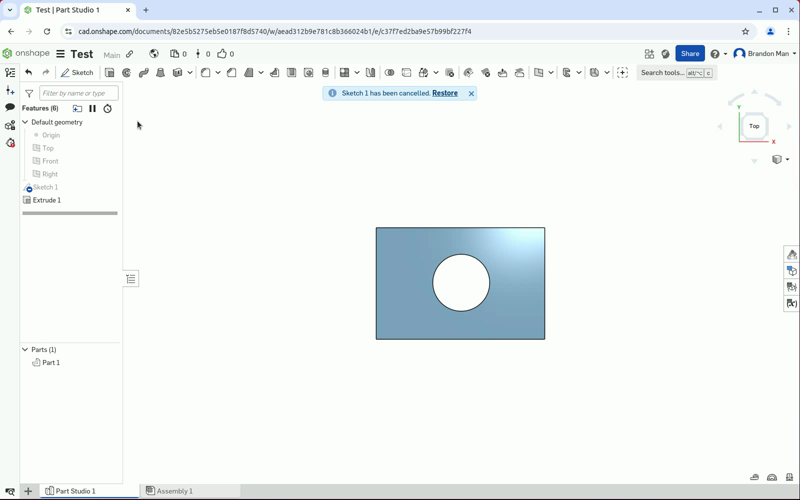
mouse_move(73, 189)
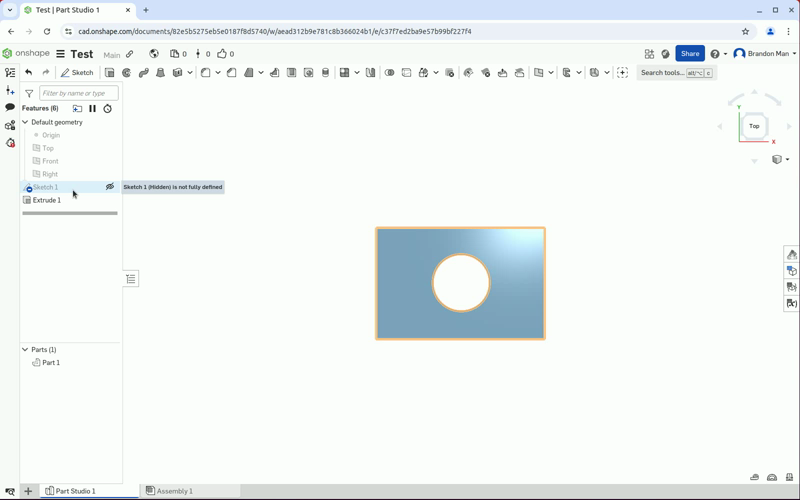
click(73, 189)
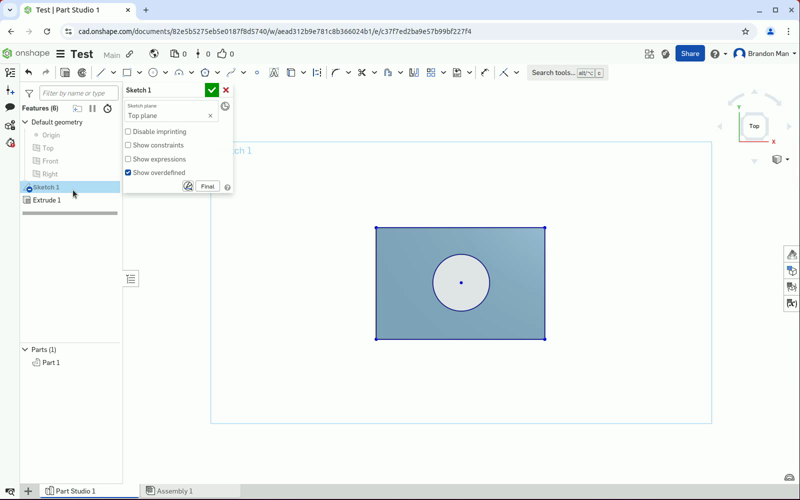
mouse_move(229, 92)
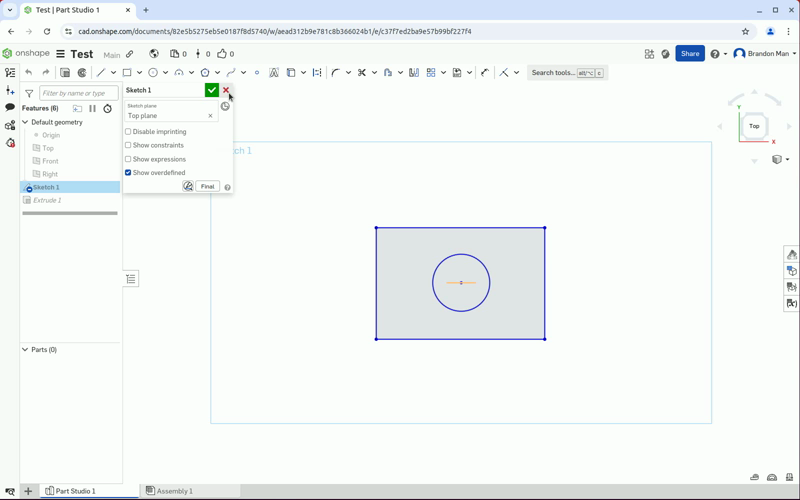
click(229, 92)
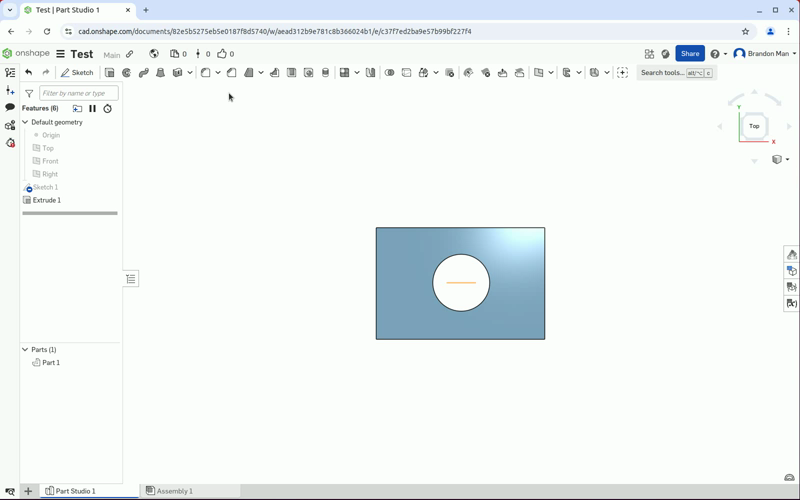
mouse_move(541, 75)
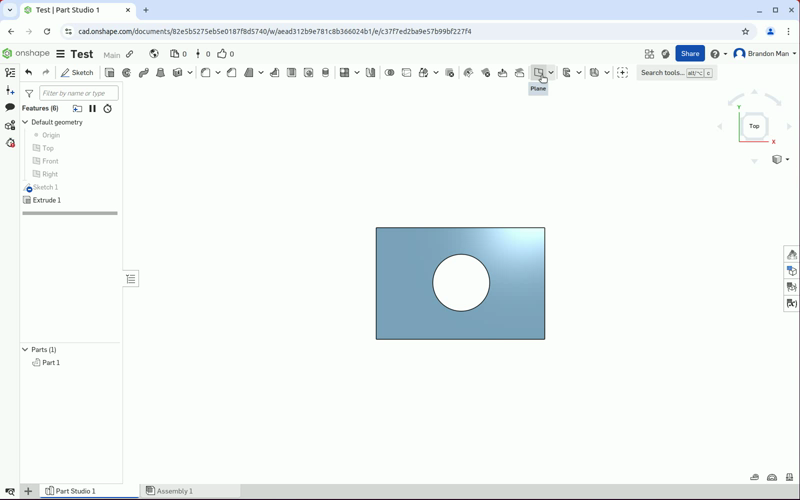
click(541, 75)
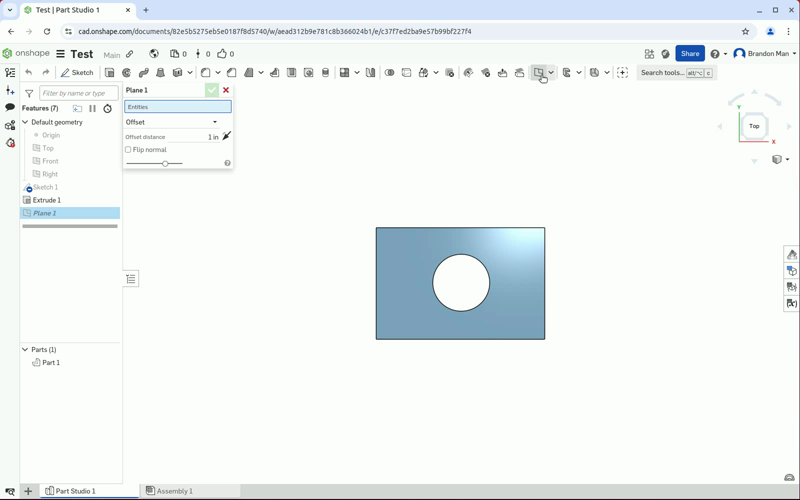
mouse_move(73, 150)
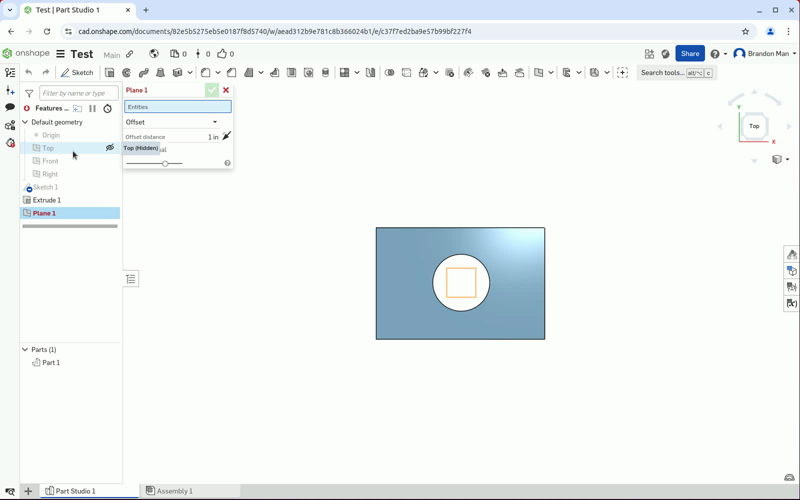
click(73, 150)
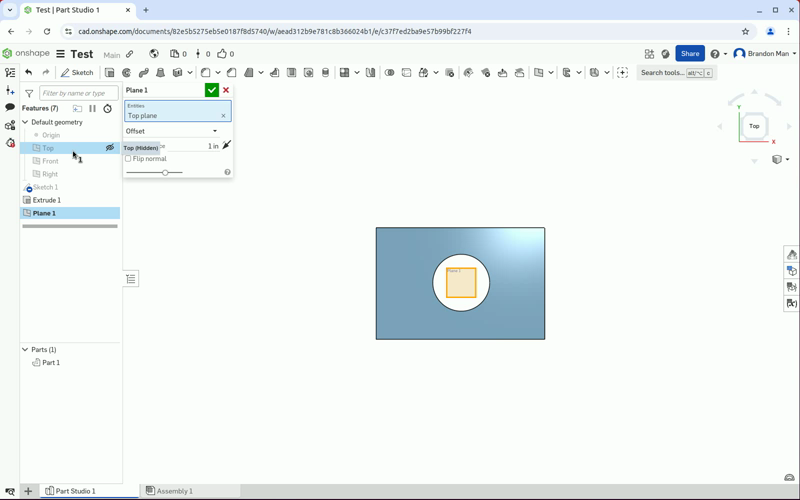
key(tab, 2)
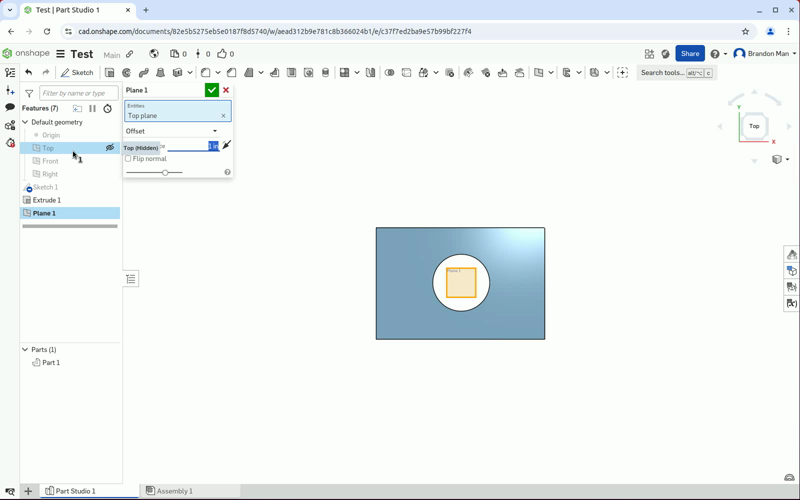
text(5.792)
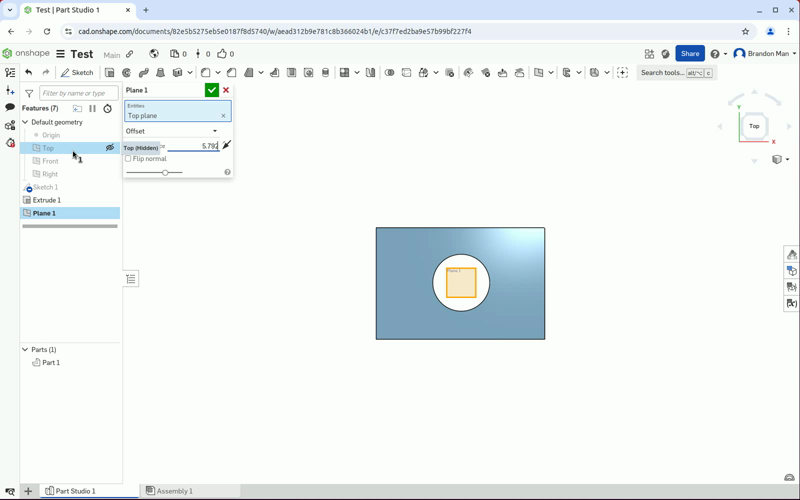
key(enter, 2)
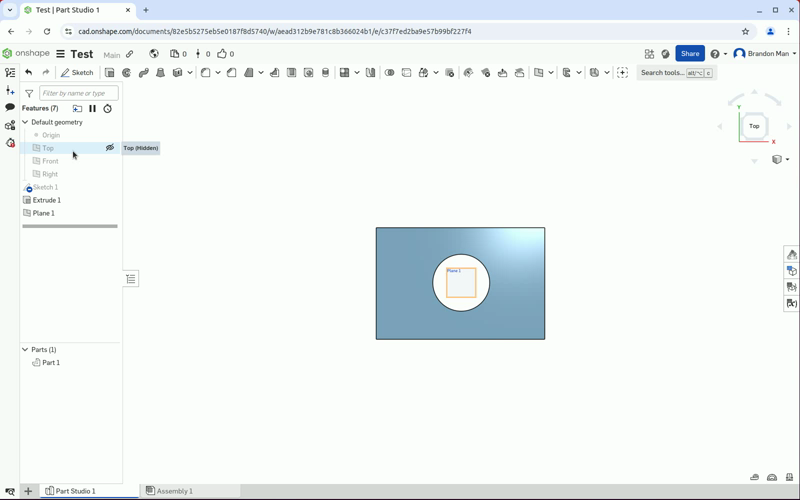
key(shift+s)
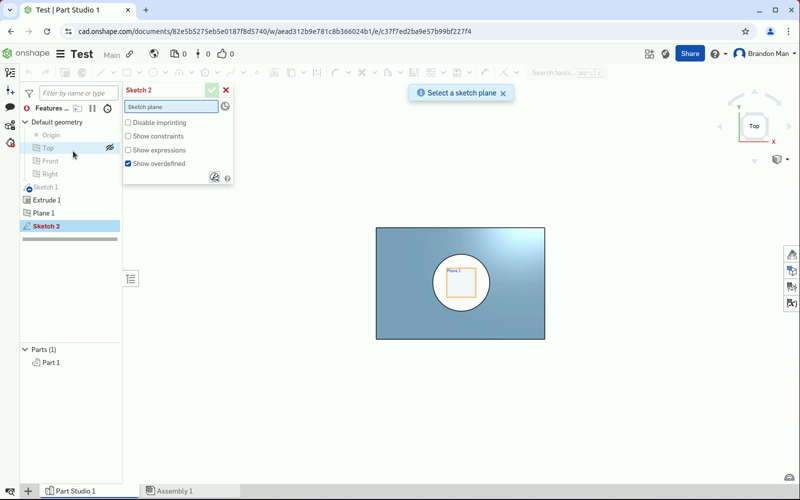
mouse_move(73, 215)
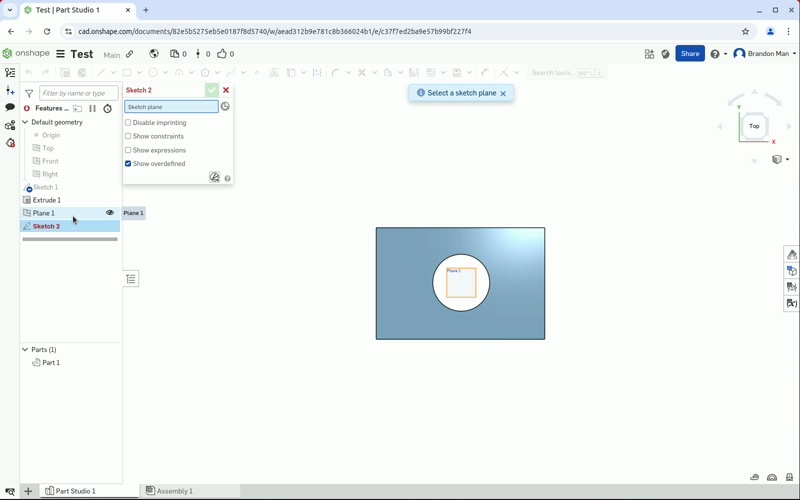
click(73, 215)
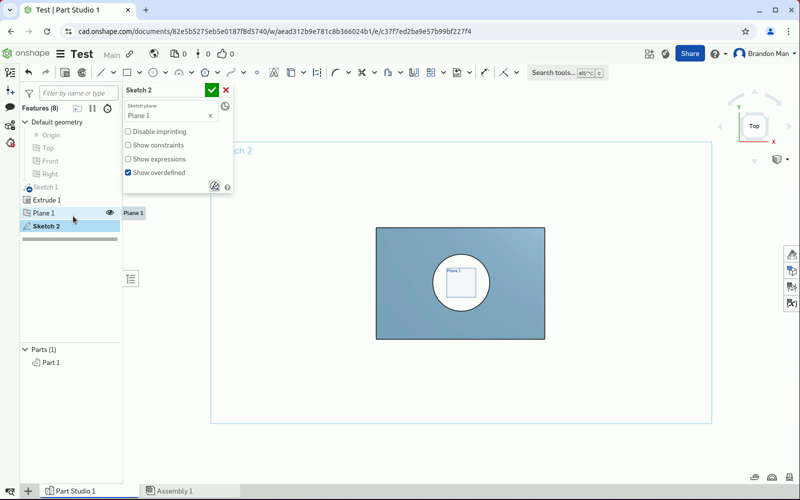
mouse_move(73, 352)
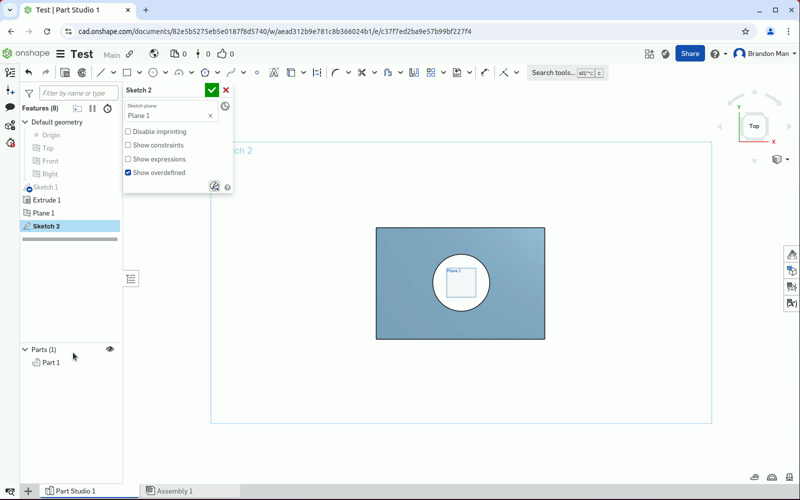
key(y)
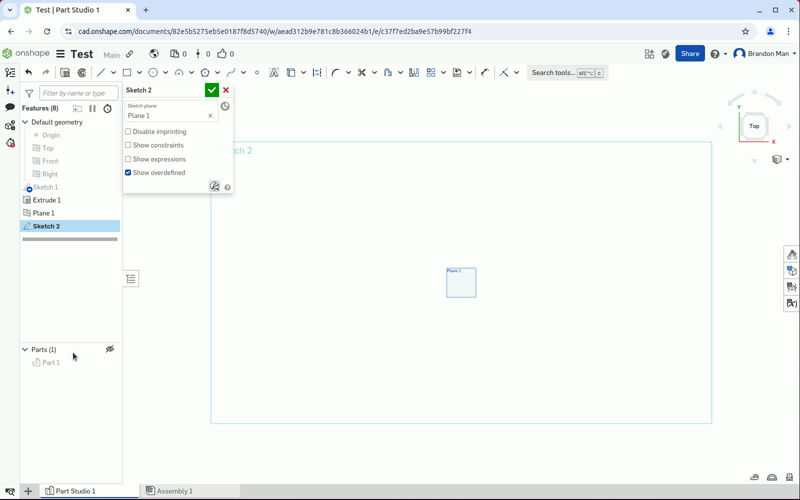
key(l)
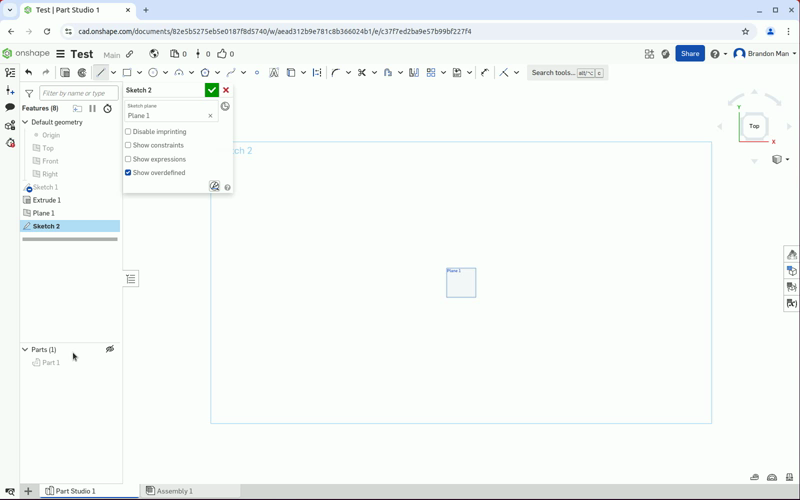
key_down(shift)
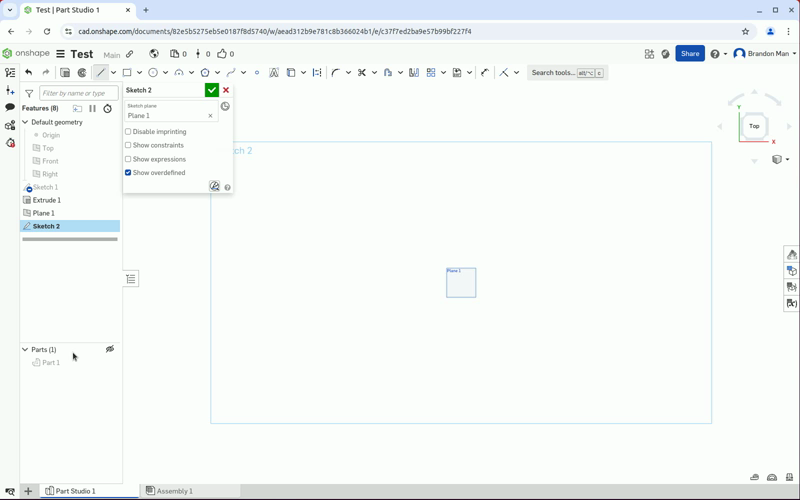
mouse_move(382, 339)
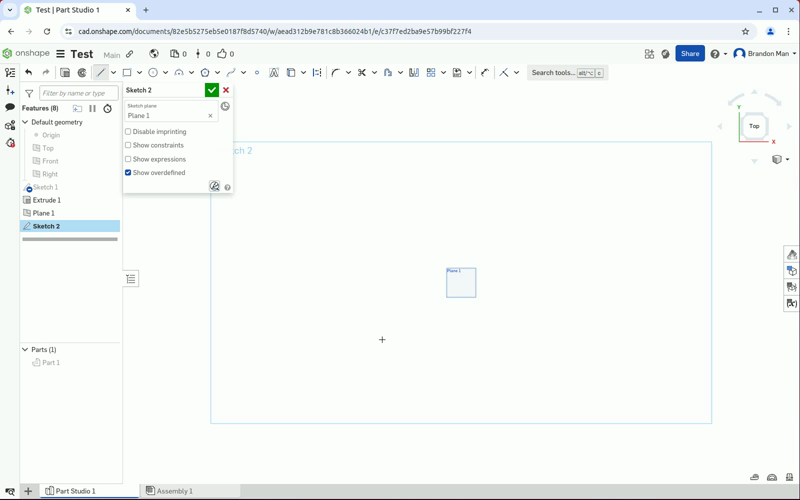
click(382, 339)
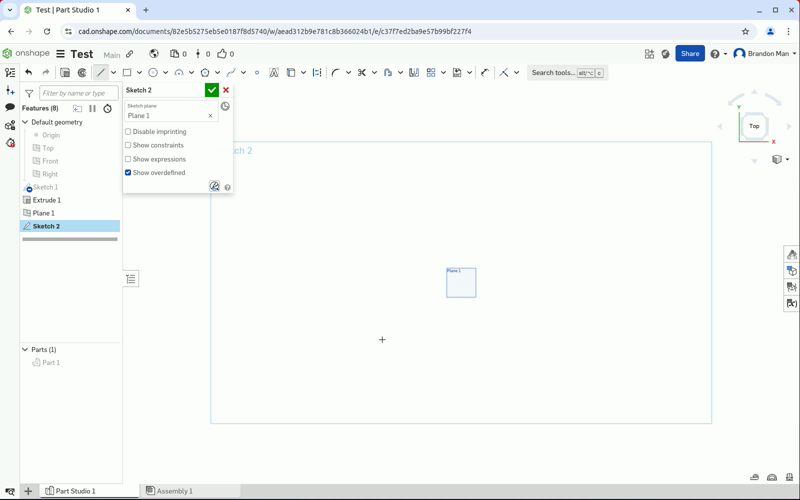
key_up(shift)
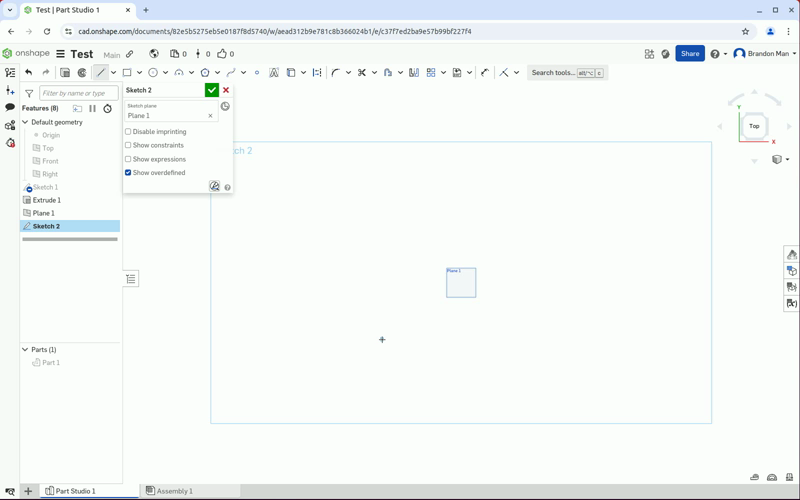
key_down(shift)
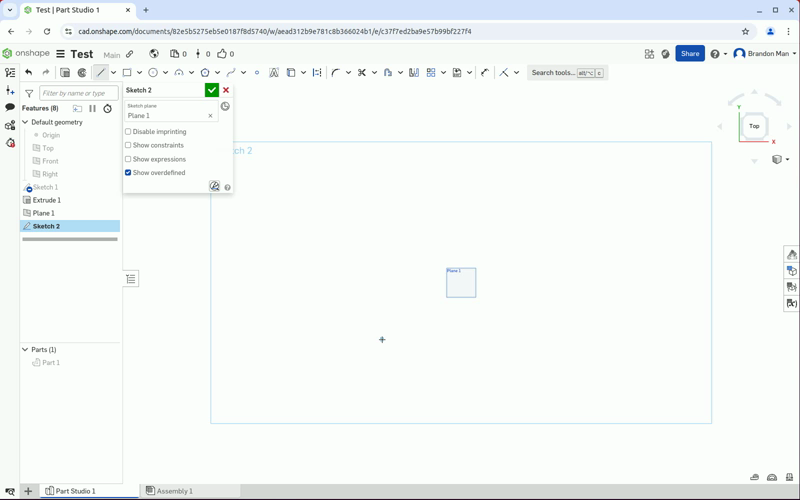
mouse_move(412, 339)
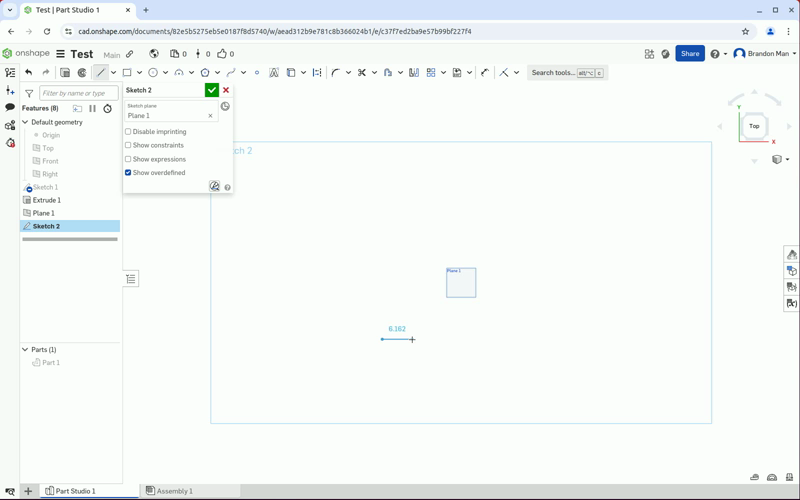
mouse_move(396, 339)
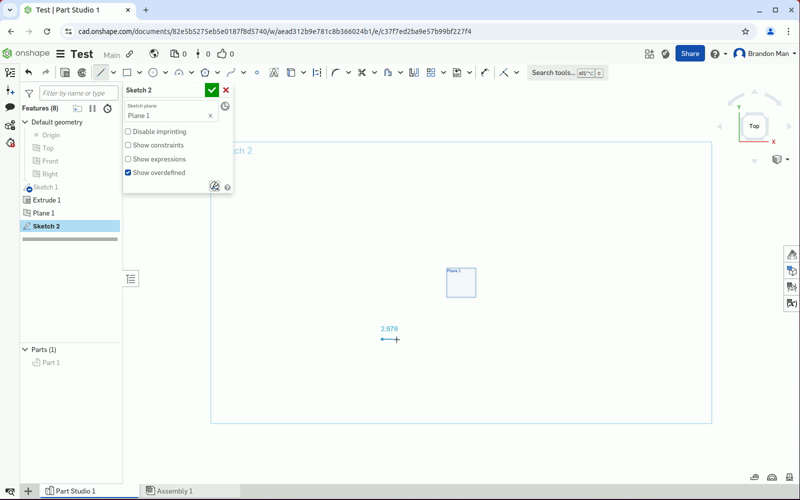
click(396, 339)
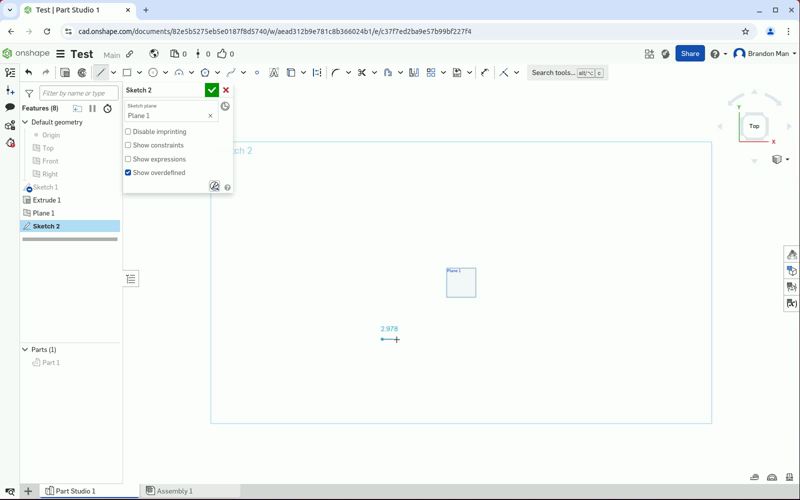
key_up(shift)
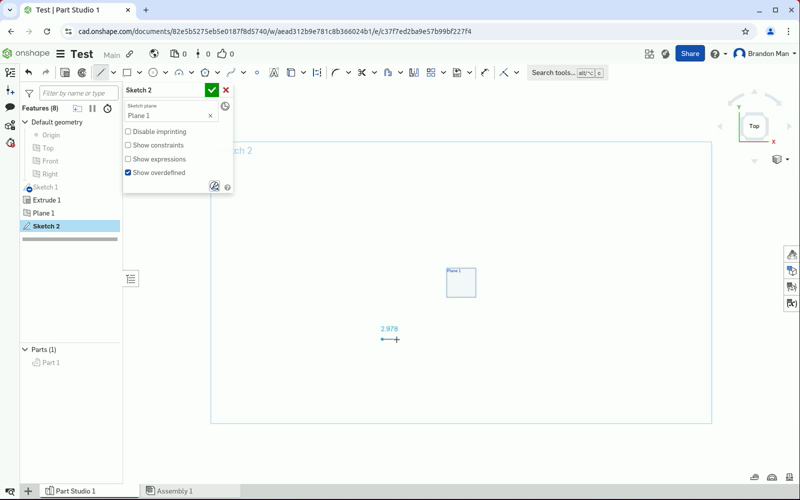
key_down(shift)
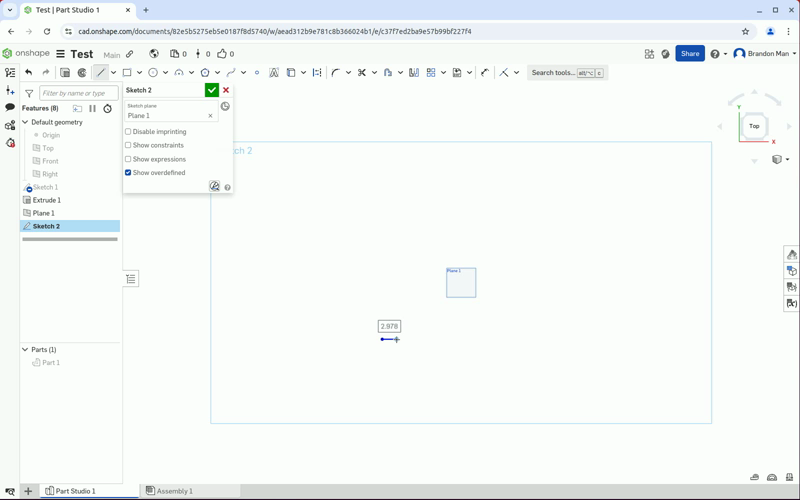
mouse_move(396, 226)
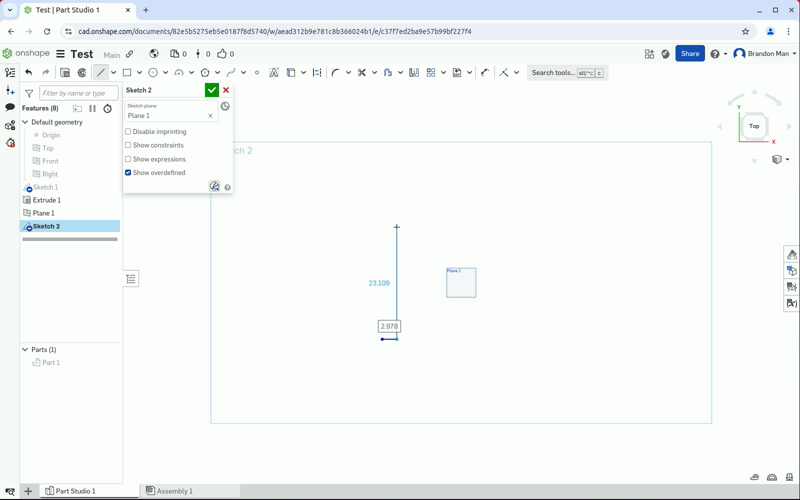
click(396, 226)
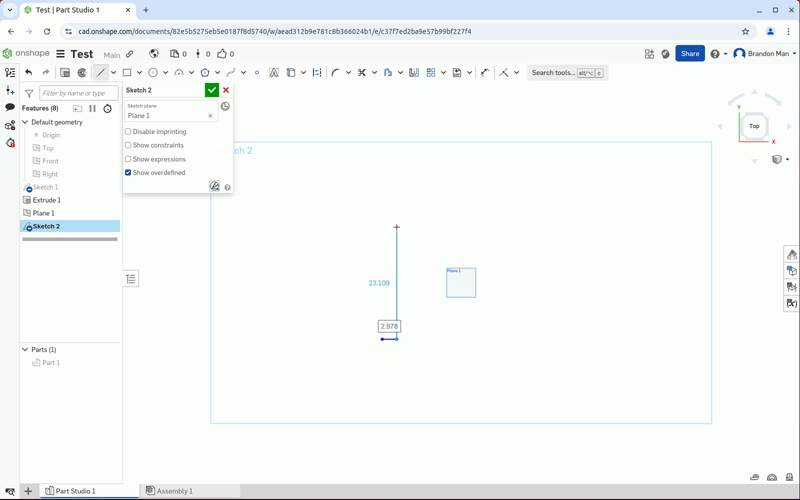
key_up(shift)
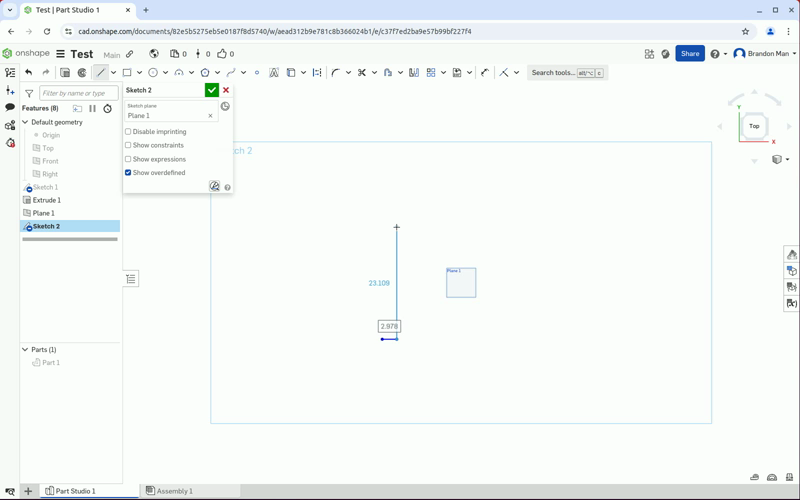
key_down(shift)
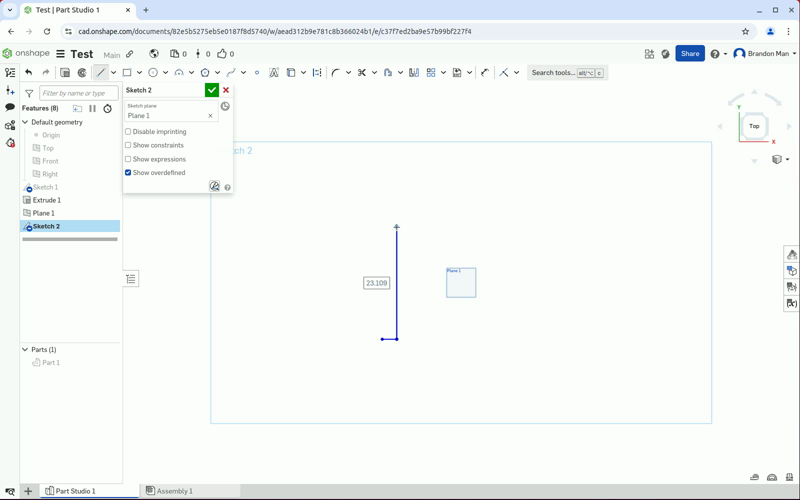
mouse_move(426, 226)
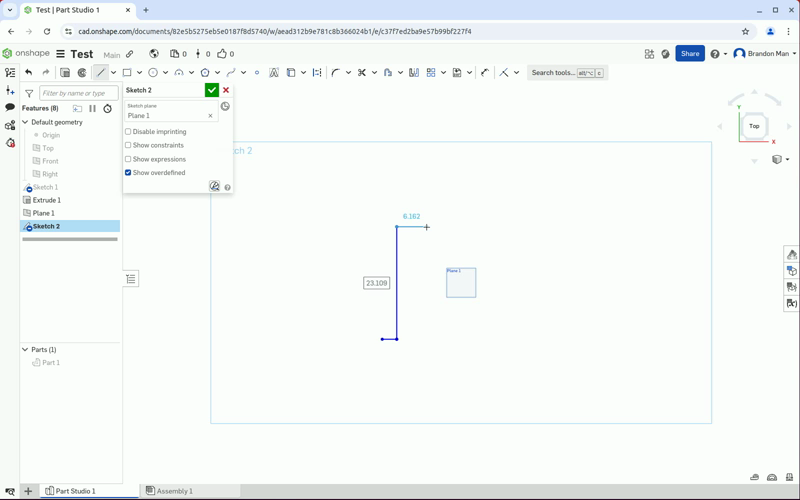
mouse_move(382, 226)
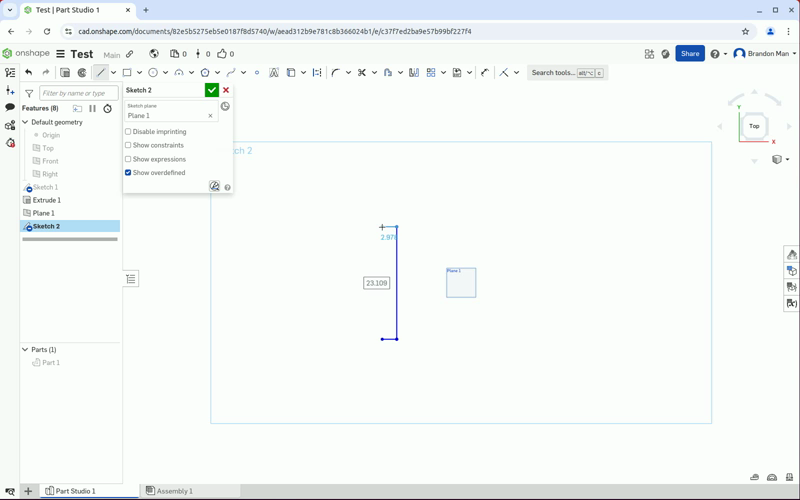
click(382, 226)
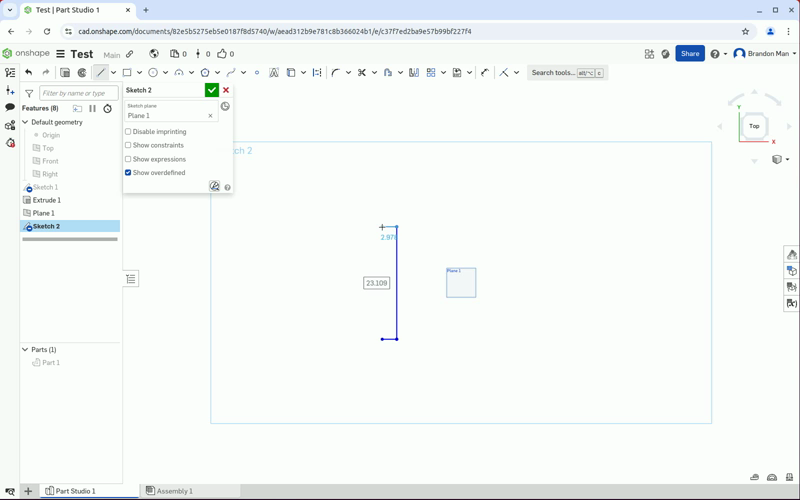
key_up(shift)
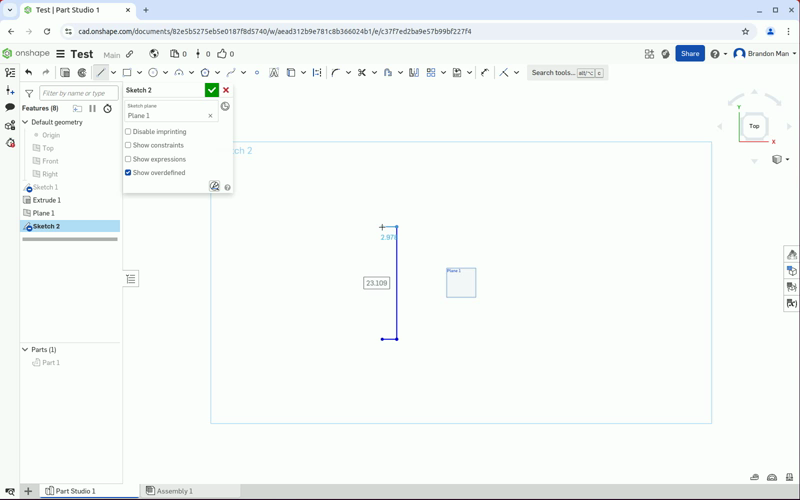
key_down(shift)
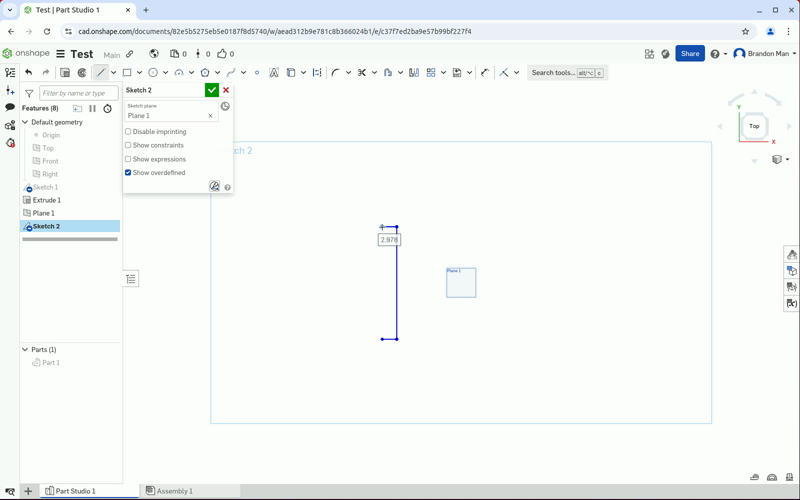
mouse_move(382, 339)
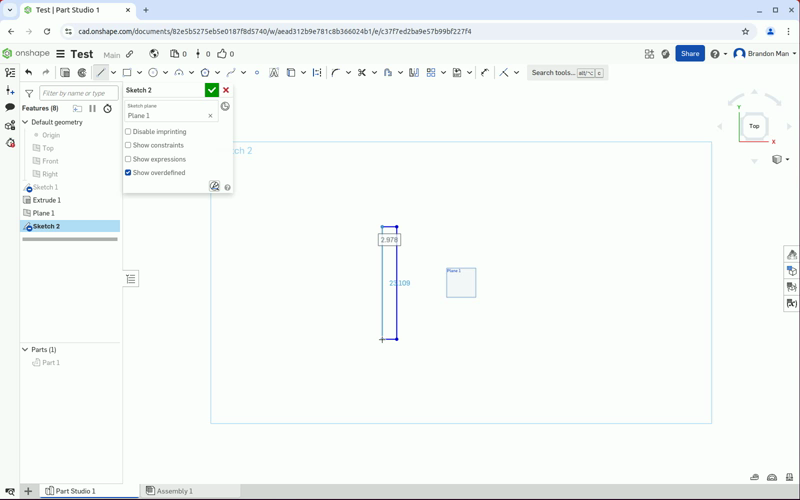
key_up(shift)
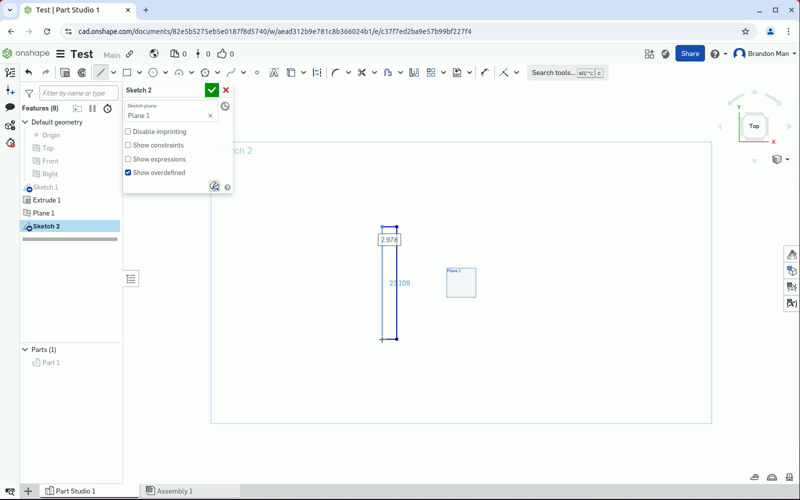
click(382, 339)
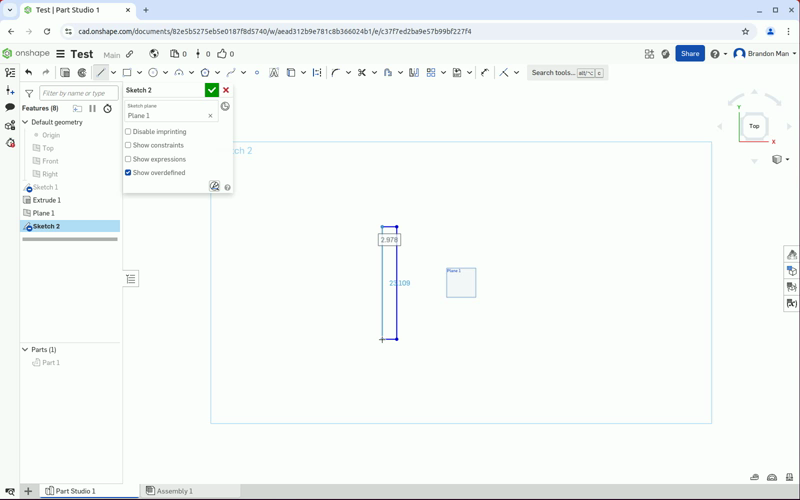
key(esc)
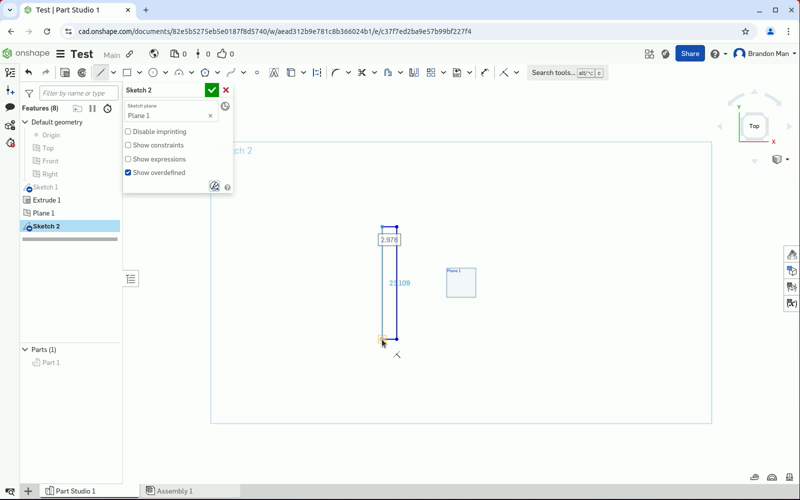
mouse_move(392, 301)
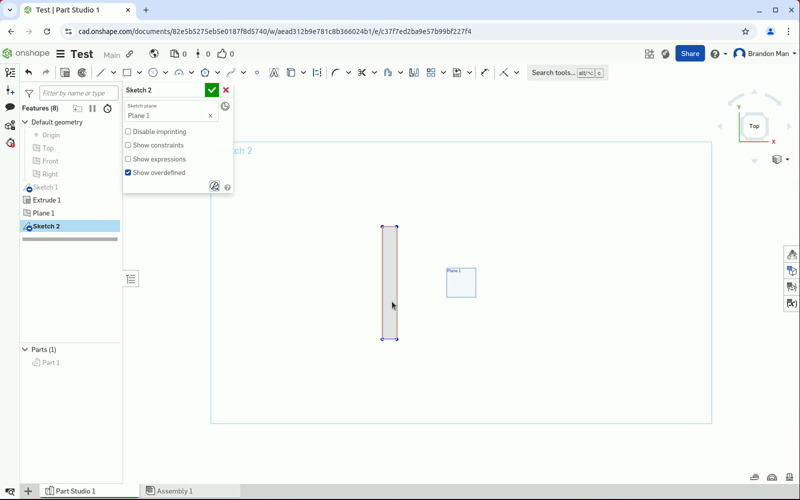
scroll(6)
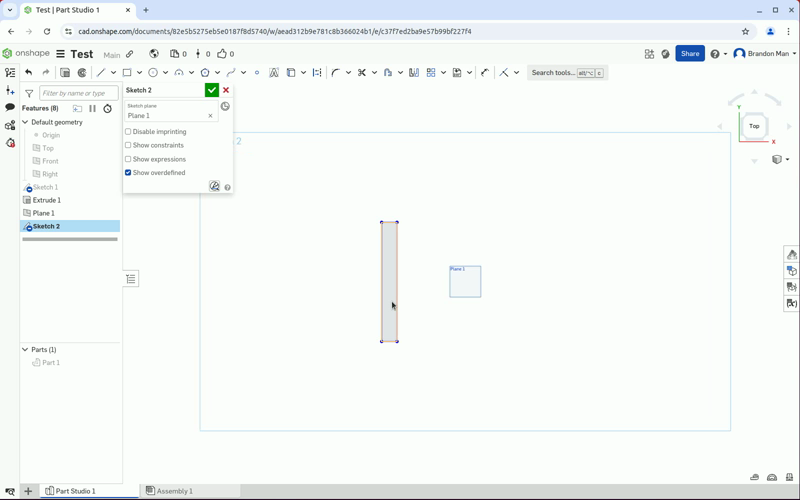
scroll(6)
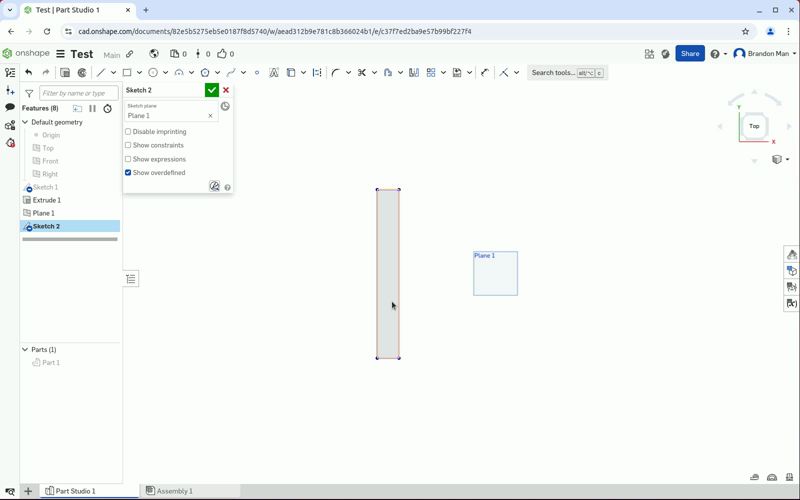
scroll(6)
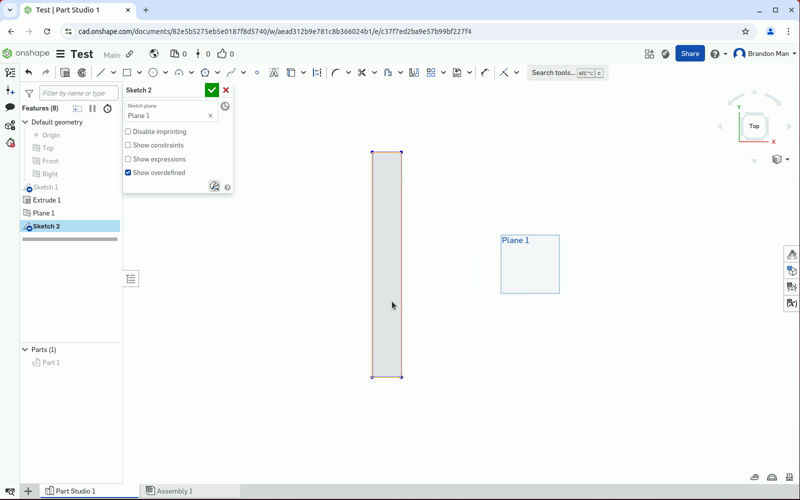
scroll(6)
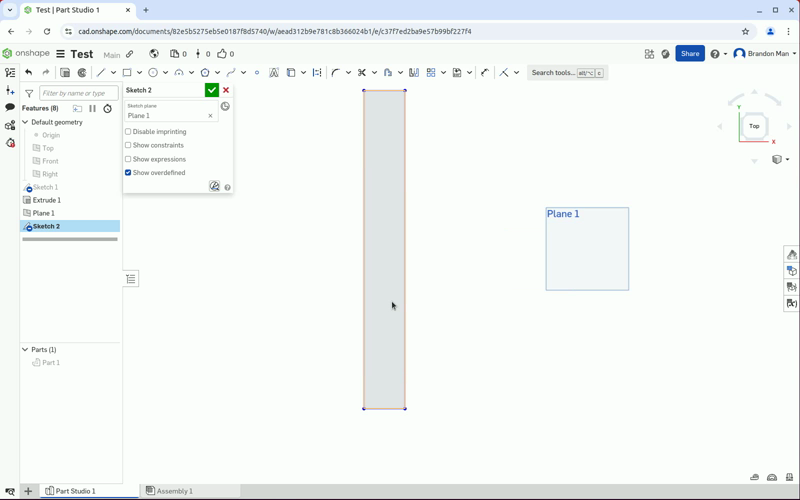
scroll(6)
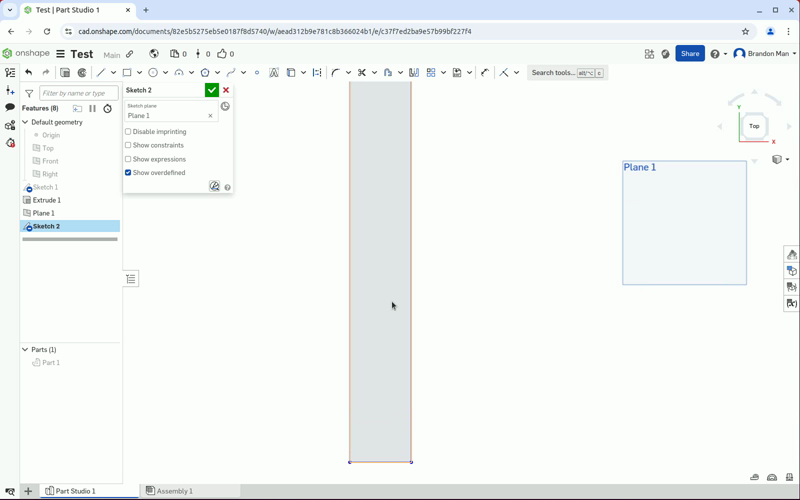
scroll(6)
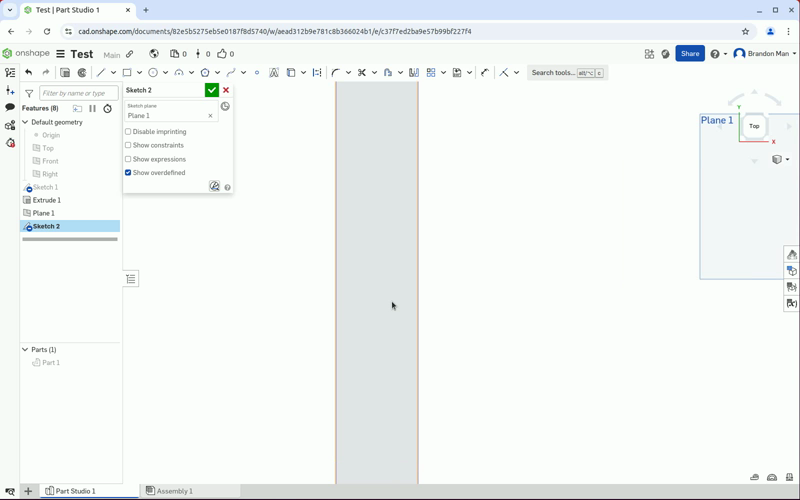
scroll(6)
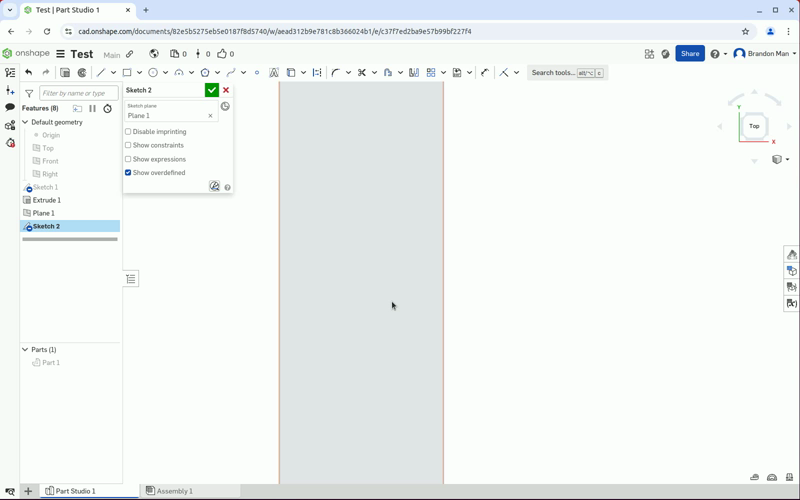
click(392, 301)
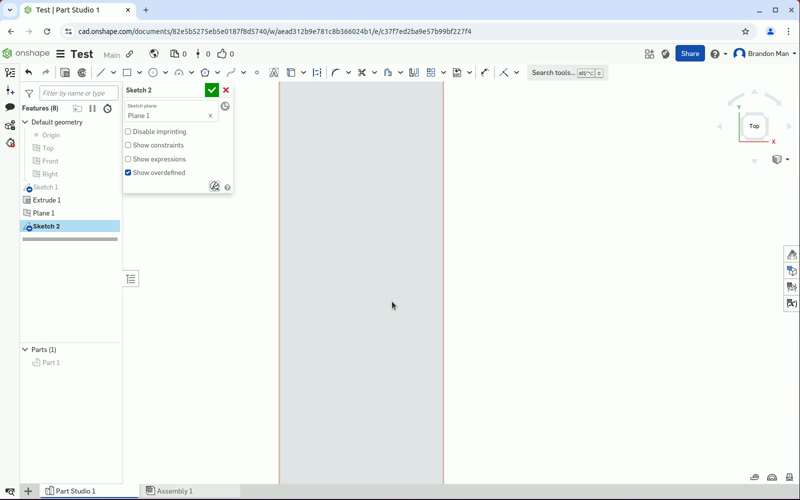
scroll(-6)
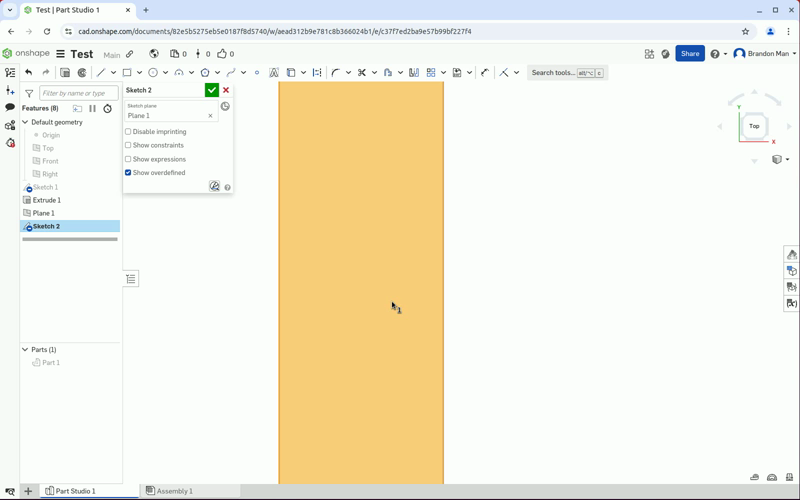
scroll(-6)
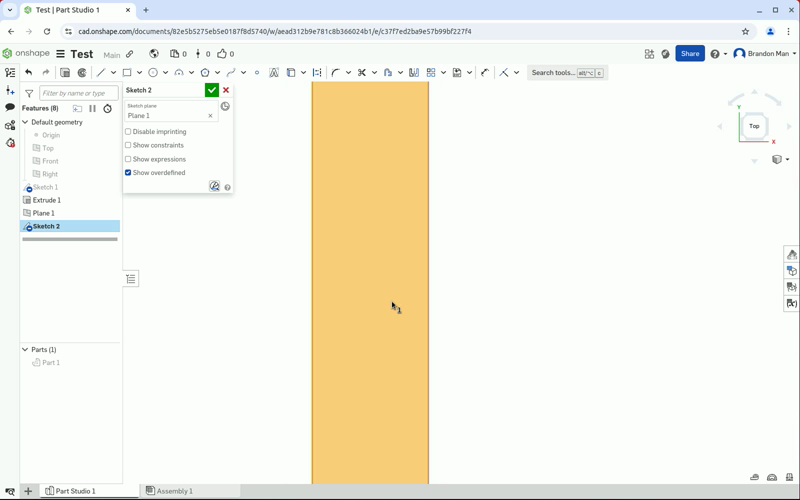
scroll(-6)
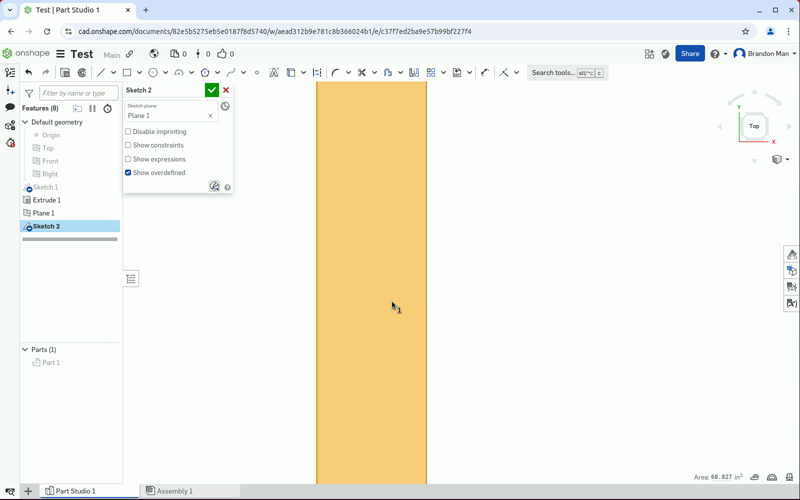
scroll(-6)
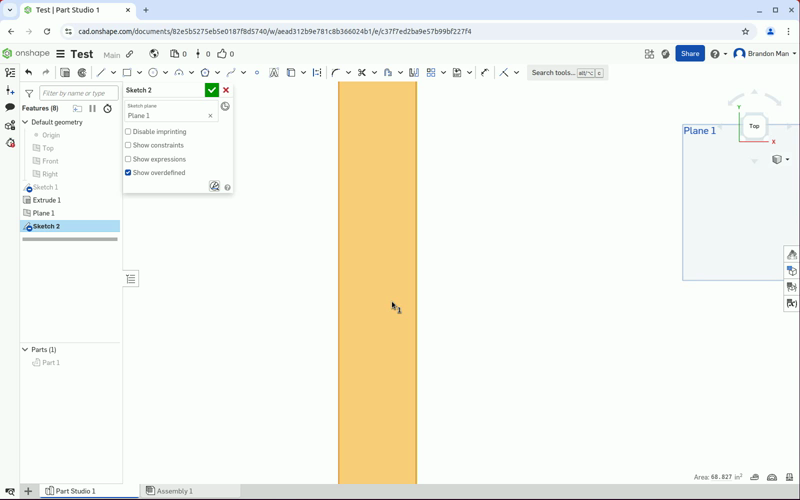
scroll(-6)
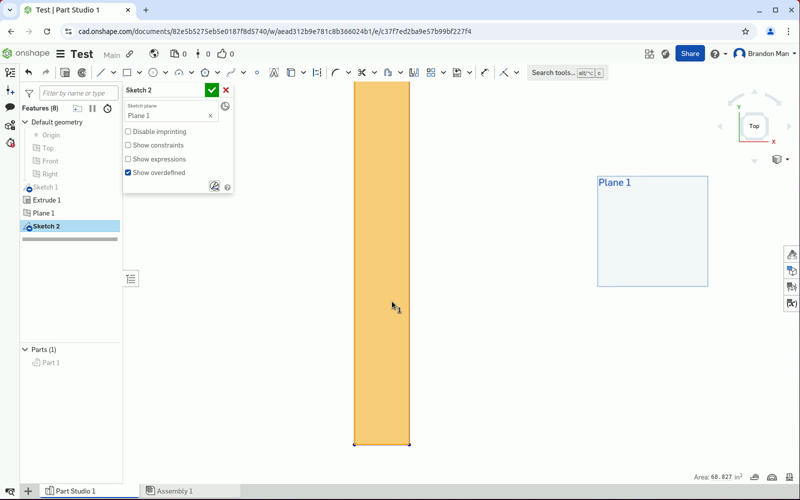
scroll(-6)
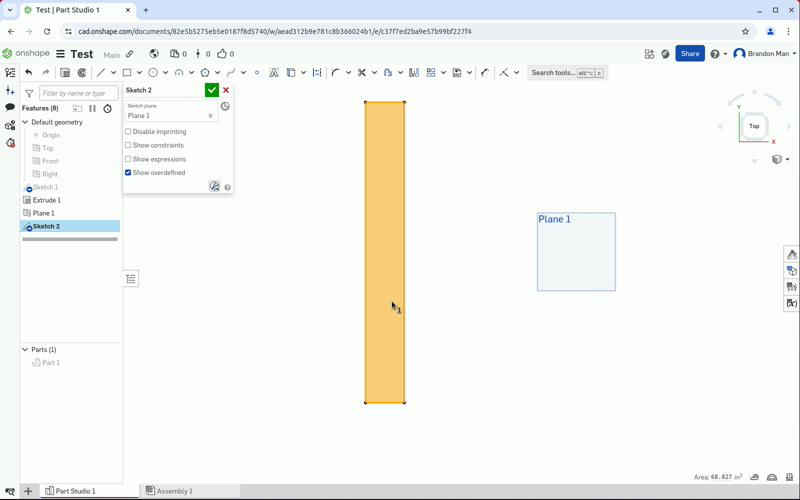
scroll(-6)
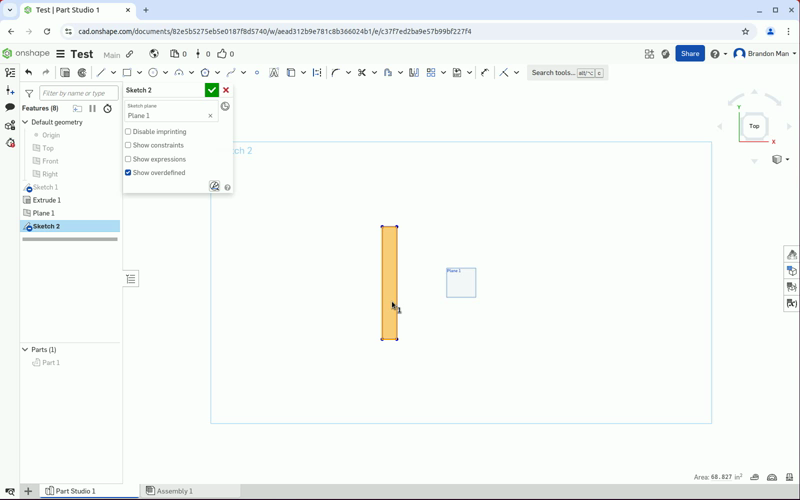
mouse_move(73, 352)
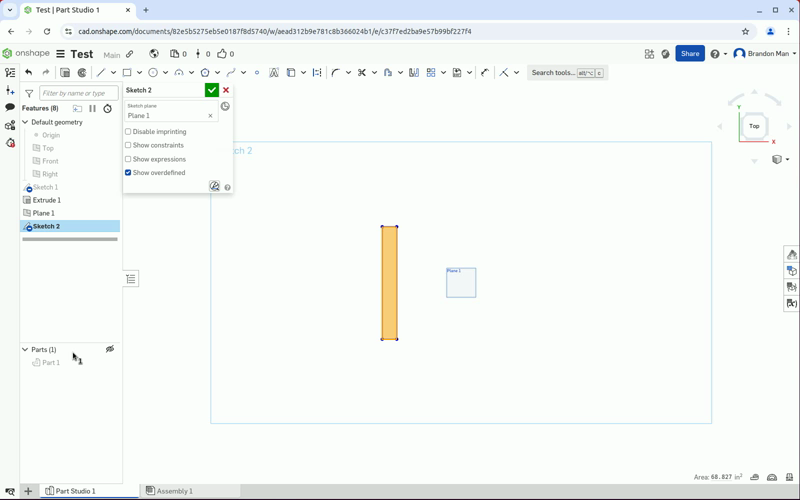
key(shift+y)
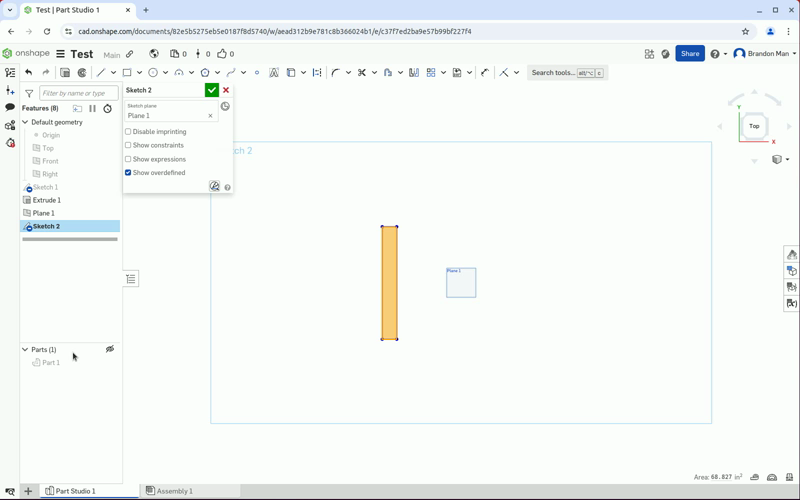
key(shift+e)
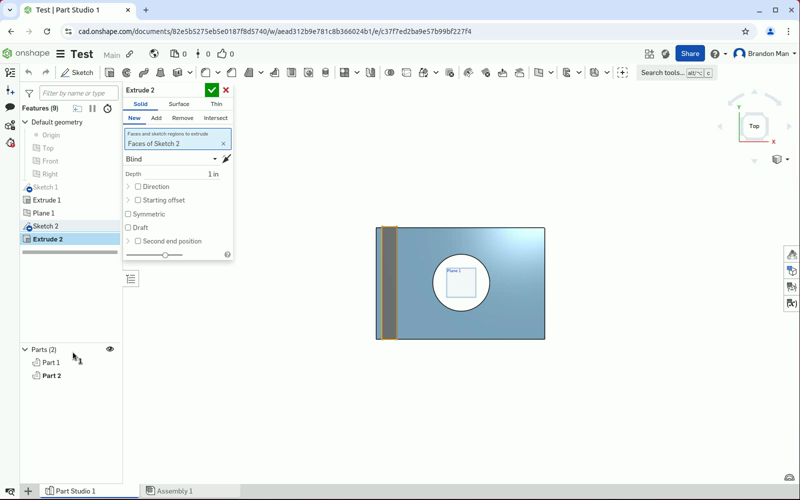
mouse_move(143, 106)
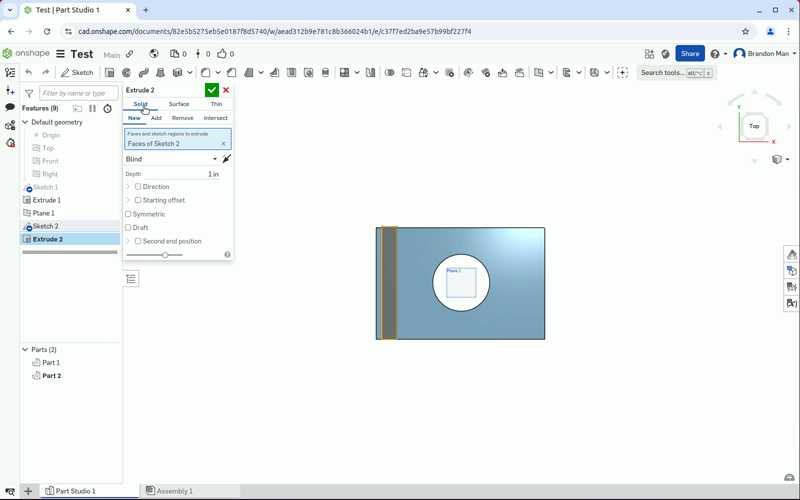
click(143, 106)
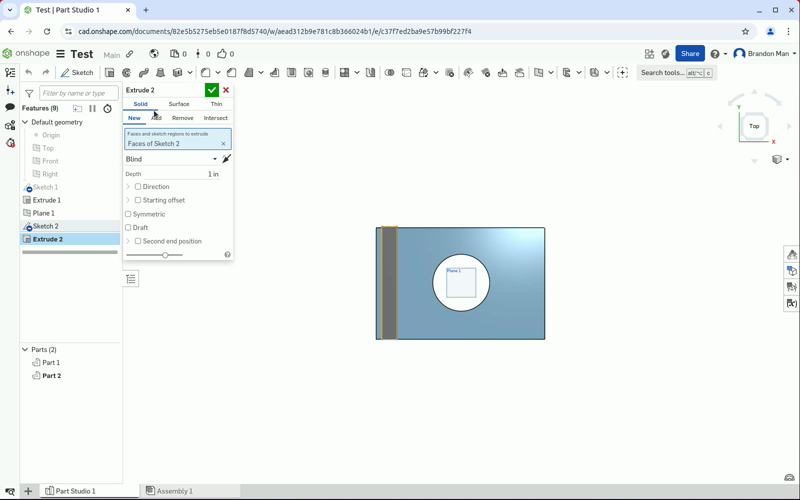
mouse_move(186, 120)
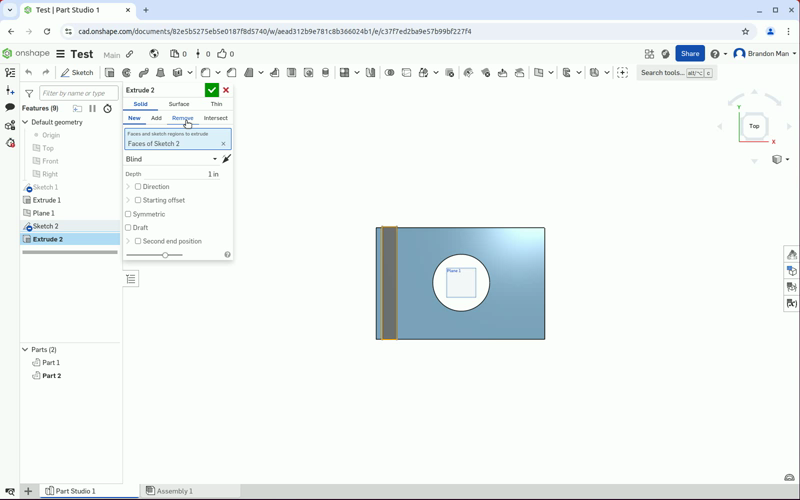
click(186, 120)
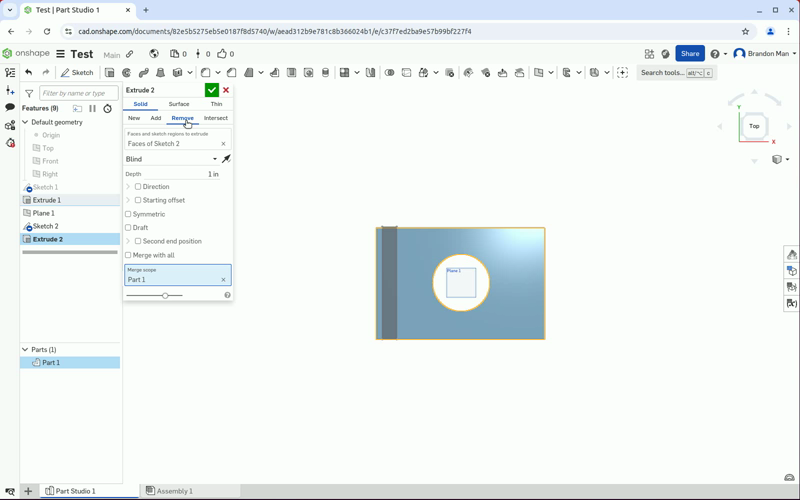
key(tab, 4)
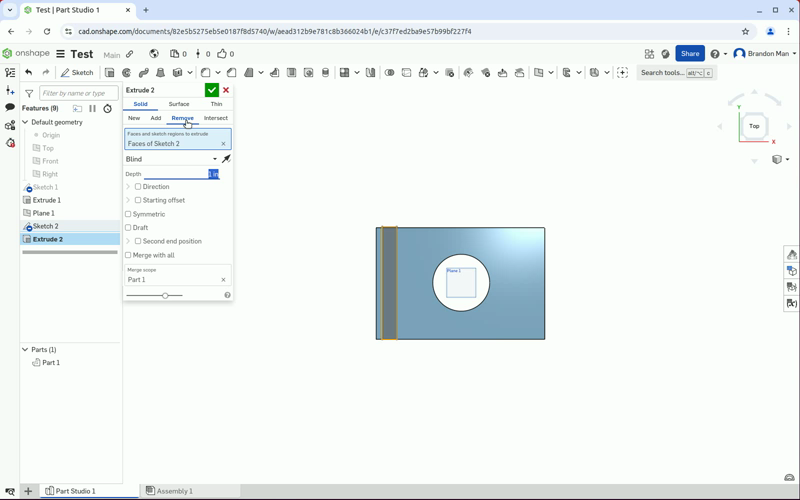
text(1.204)
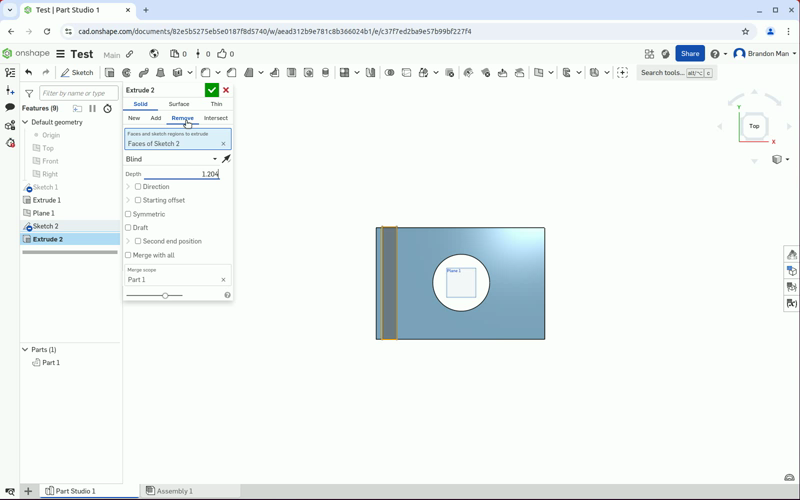
key(tab, 6)
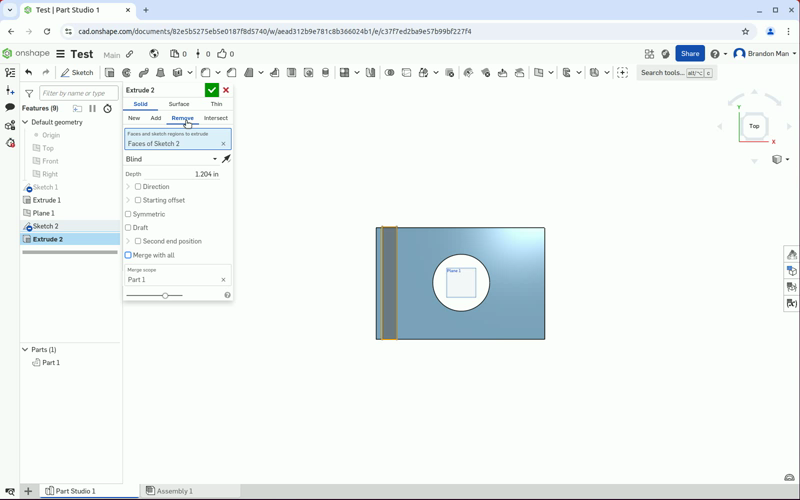
key(space)
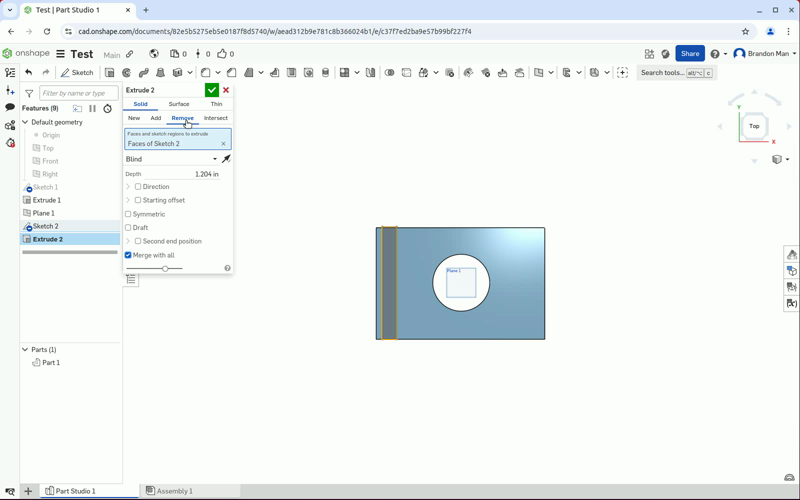
key(enter)
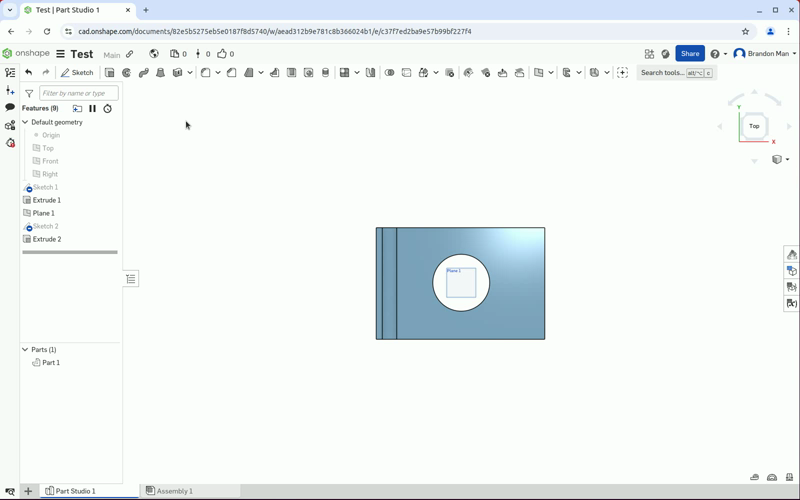
key(shift+h)
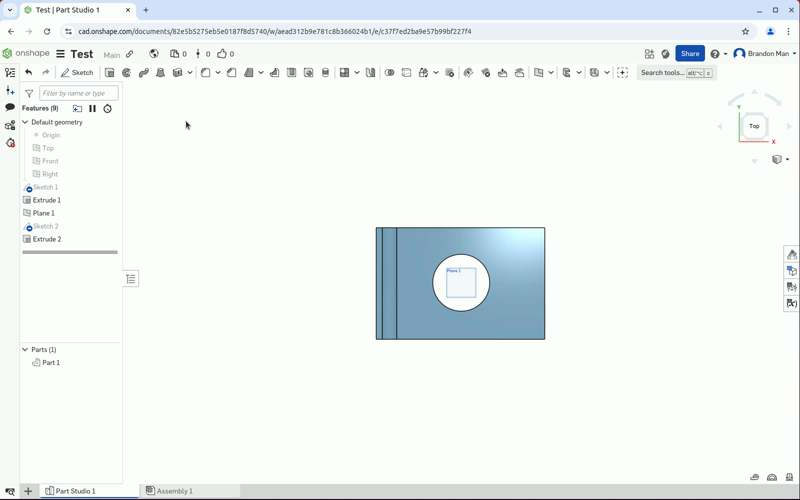
key(shift+h)
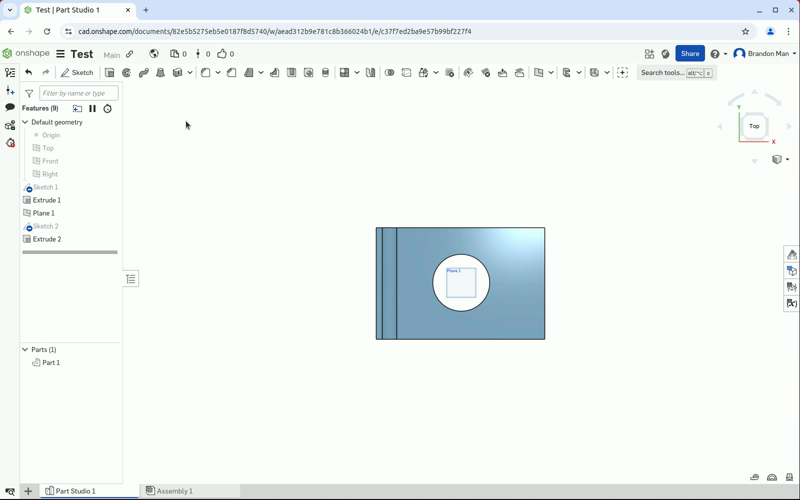
mouse_move(73, 189)
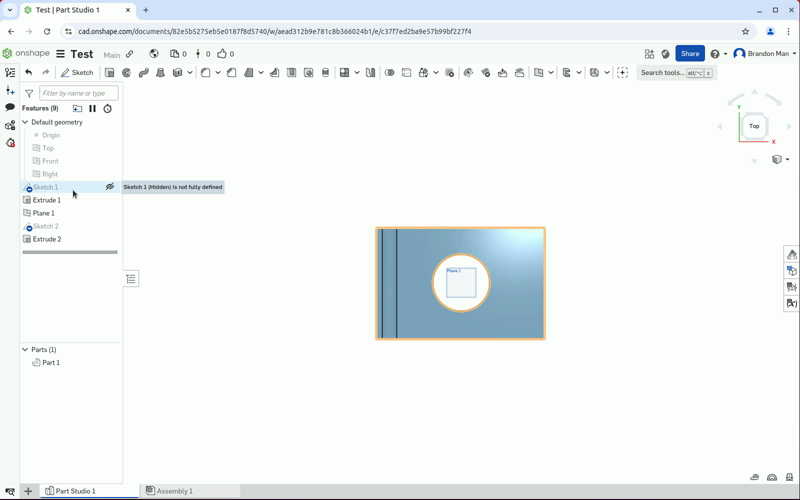
click(73, 189)
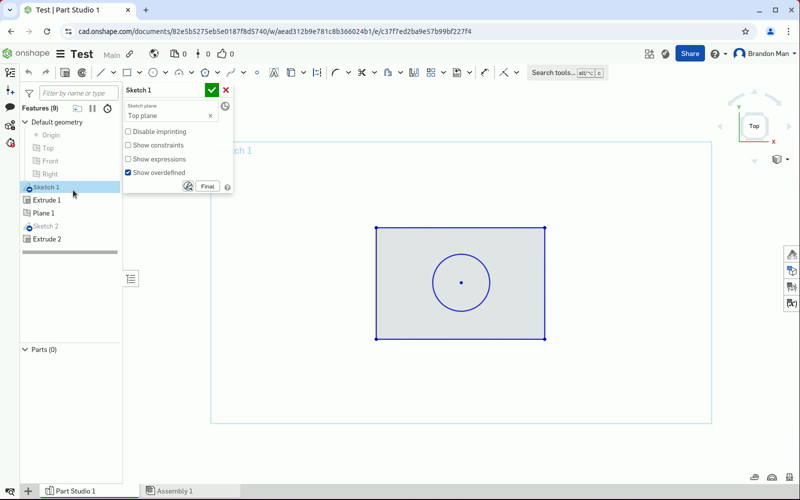
mouse_move(229, 92)
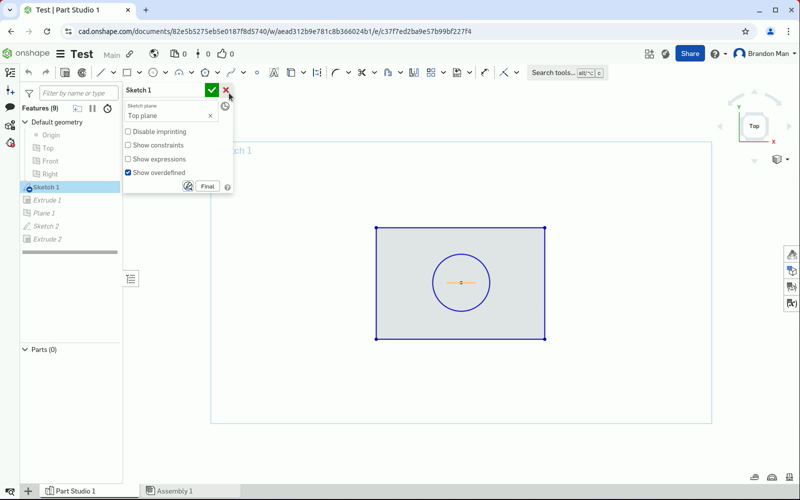
click(229, 92)
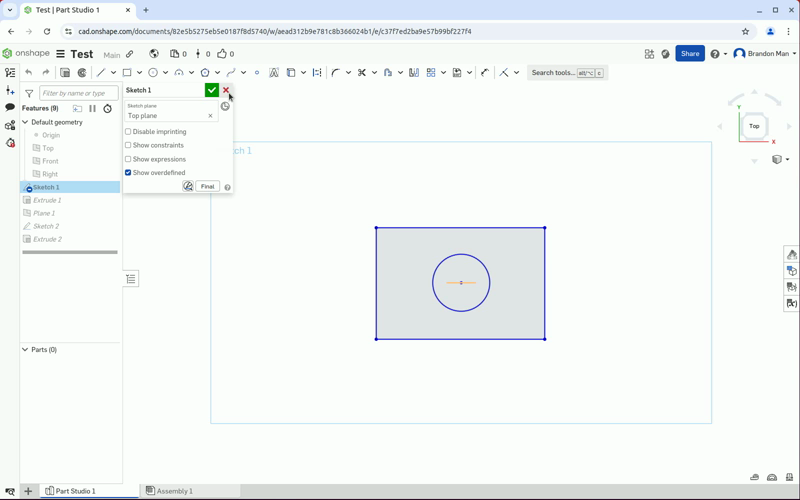
key(shift+s)
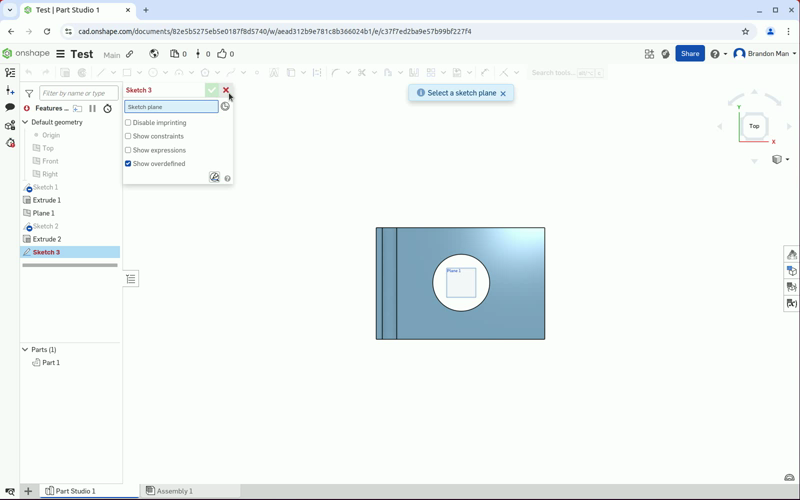
mouse_move(73, 215)
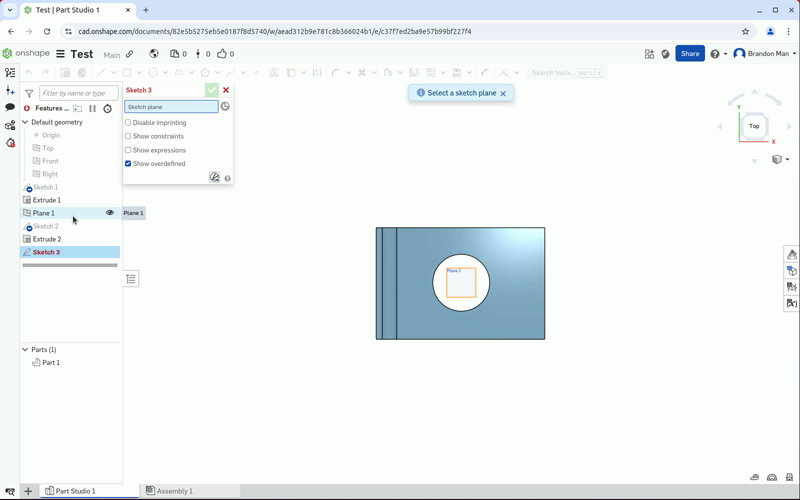
click(73, 215)
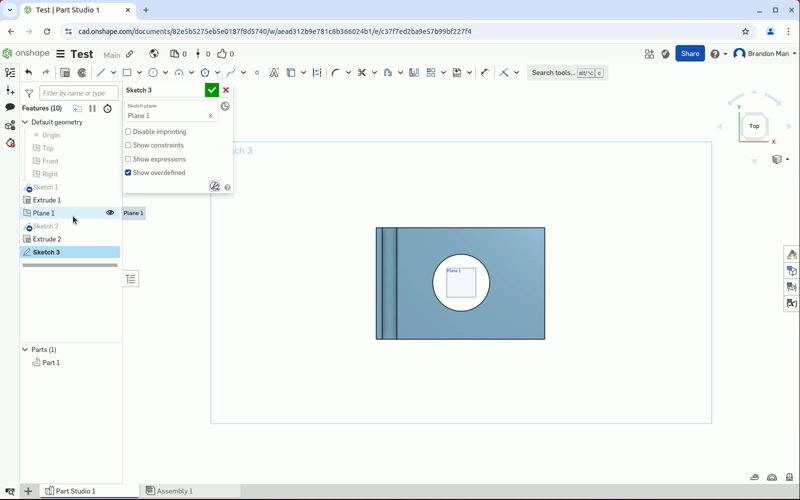
mouse_move(73, 352)
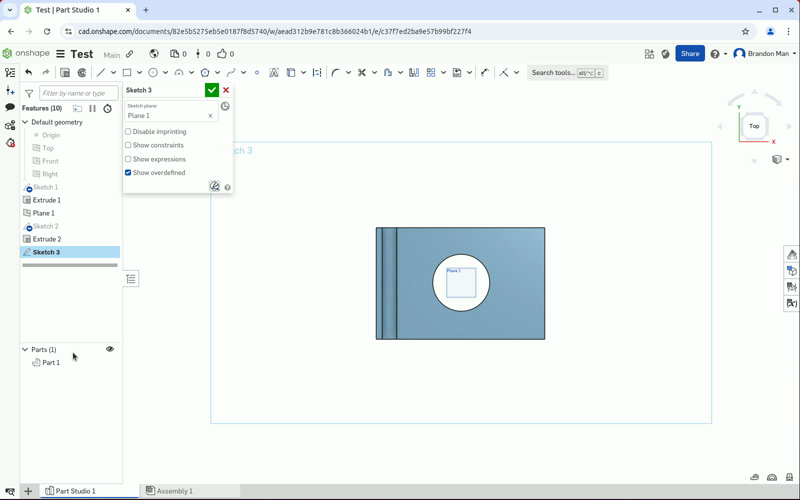
key(y)
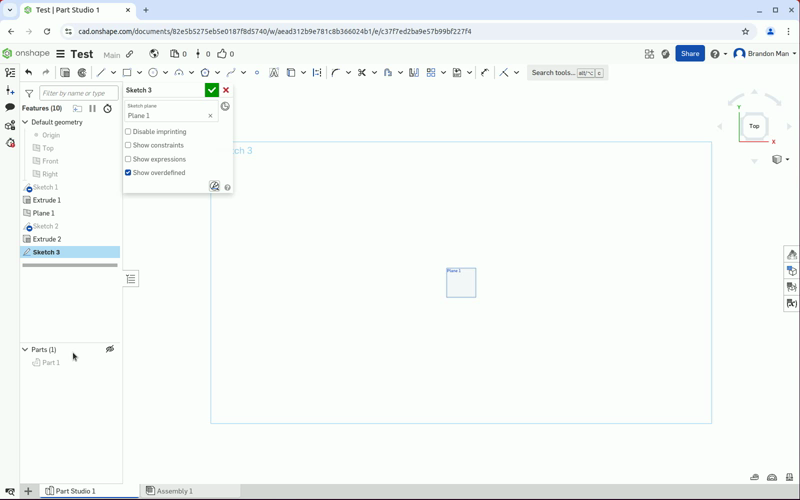
key(l)
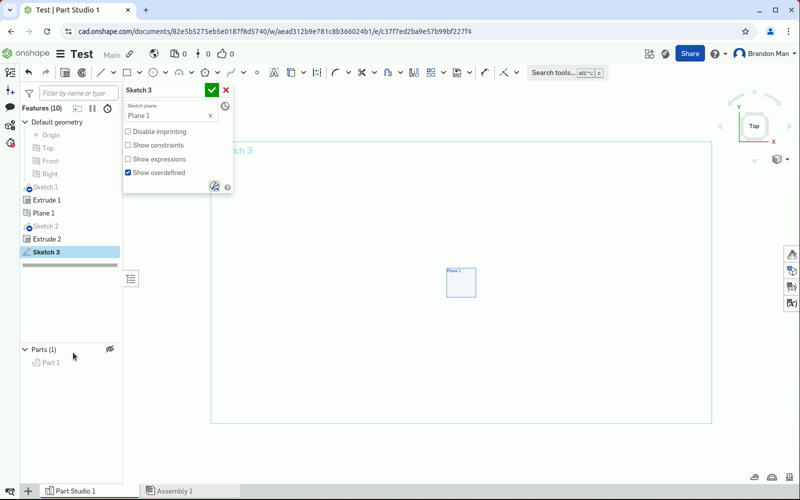
key_down(shift)
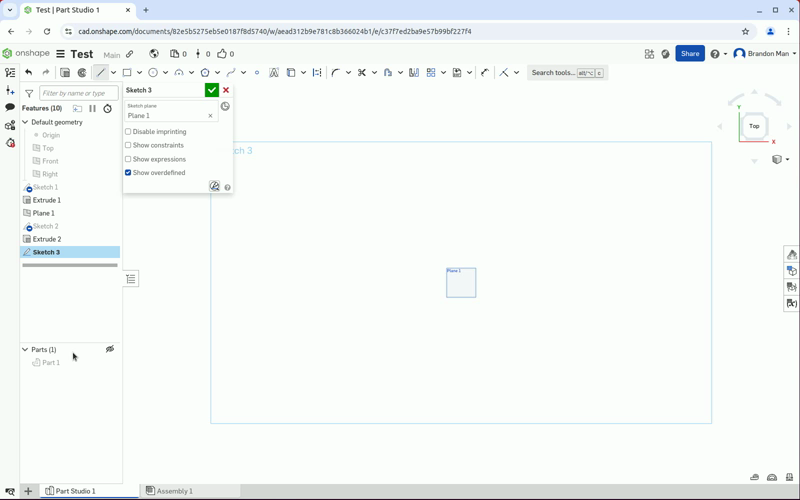
mouse_move(446, 339)
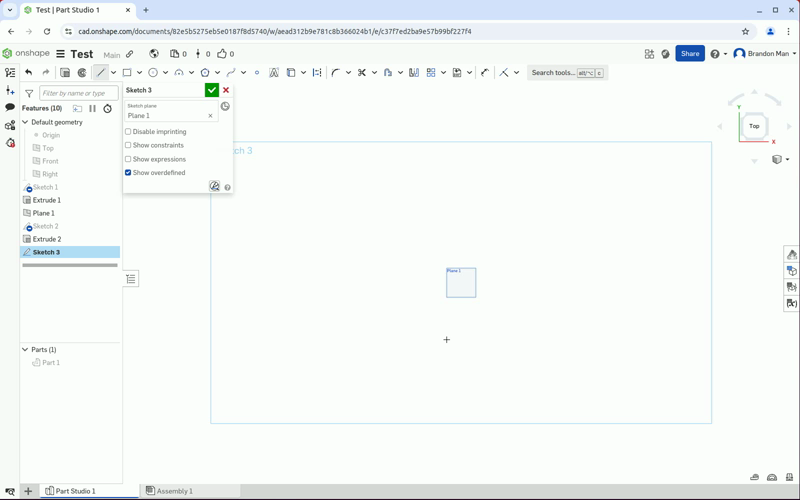
click(446, 339)
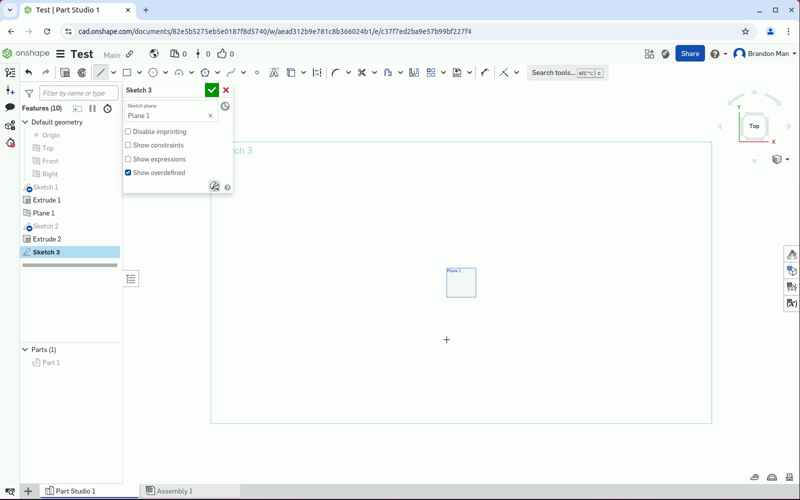
key_up(shift)
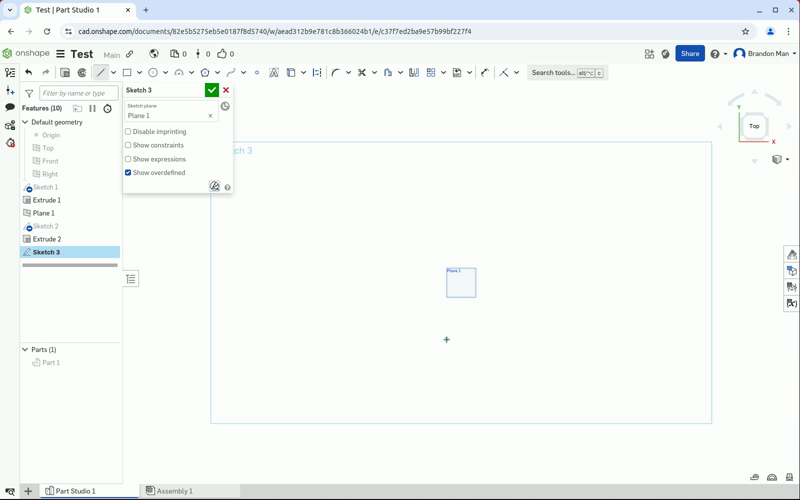
key_down(shift)
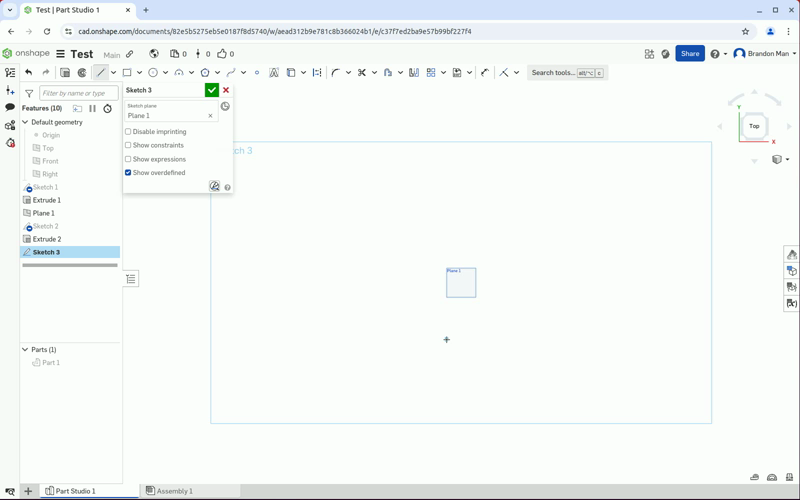
mouse_move(476, 339)
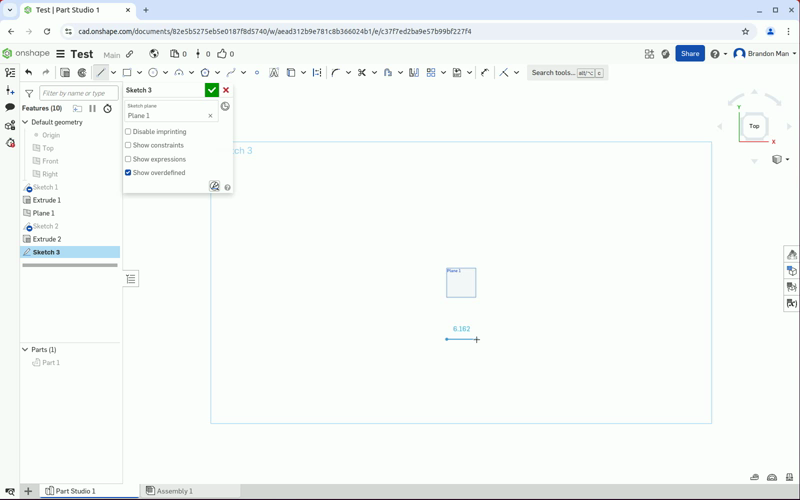
mouse_move(475, 339)
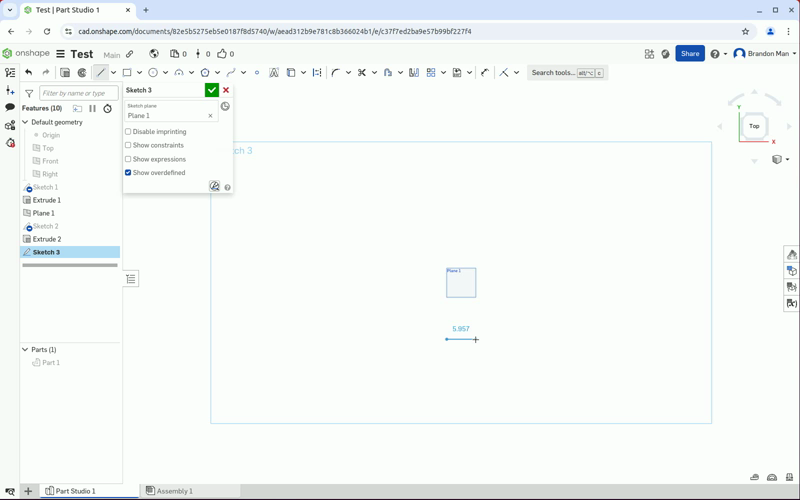
click(475, 339)
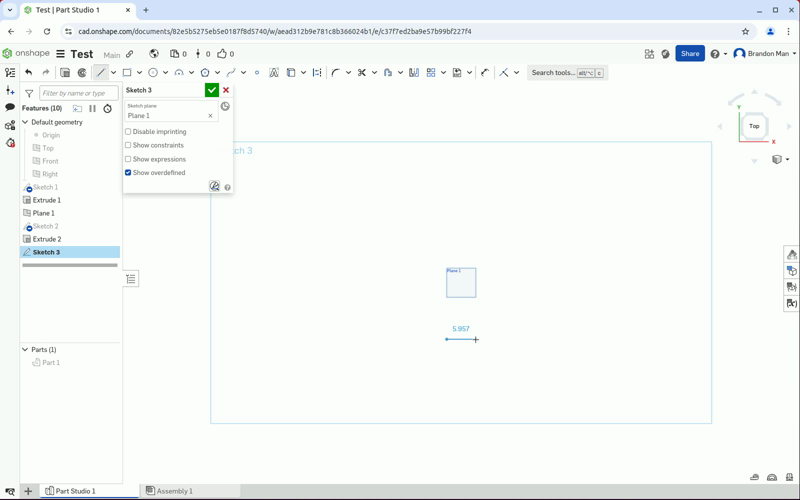
key_up(shift)
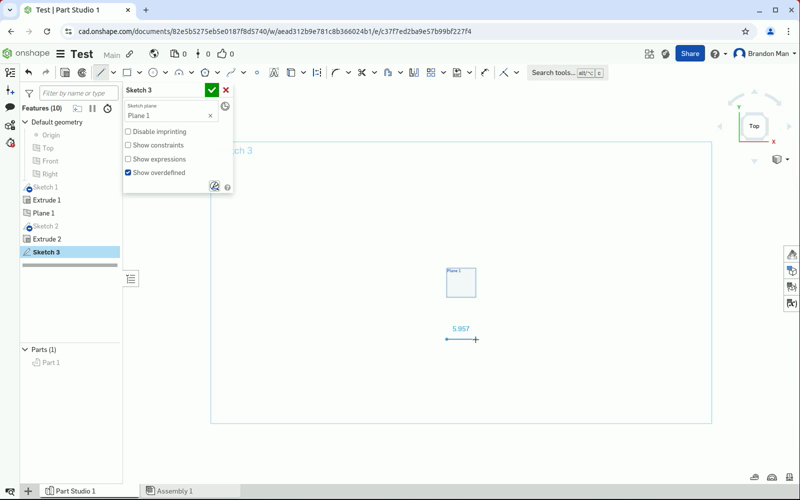
key_down(shift)
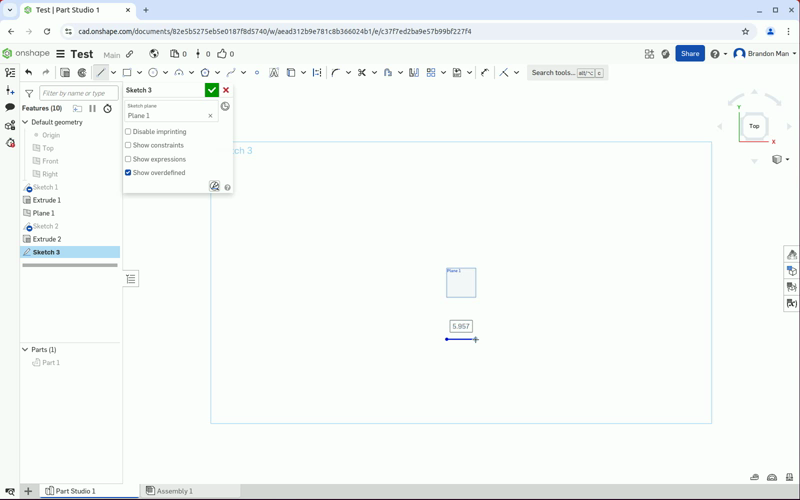
mouse_move(505, 339)
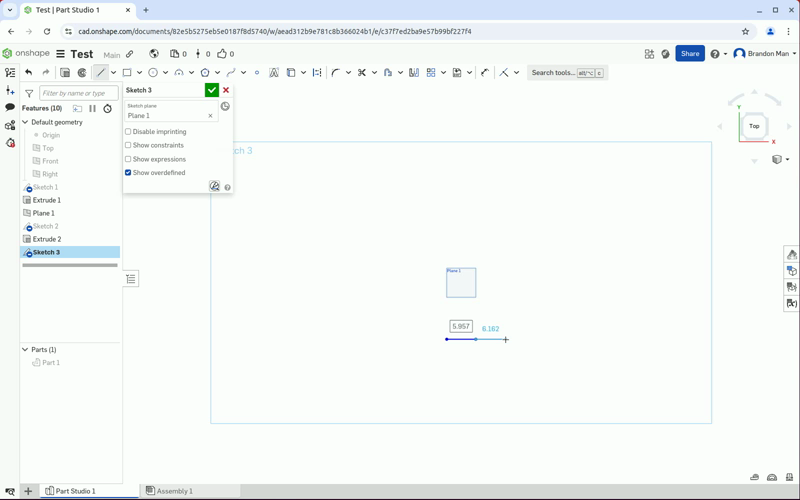
mouse_move(475, 306)
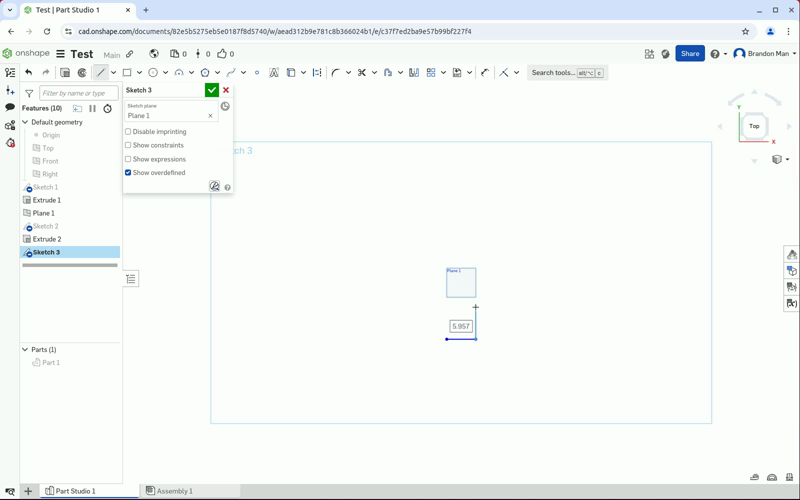
click(475, 306)
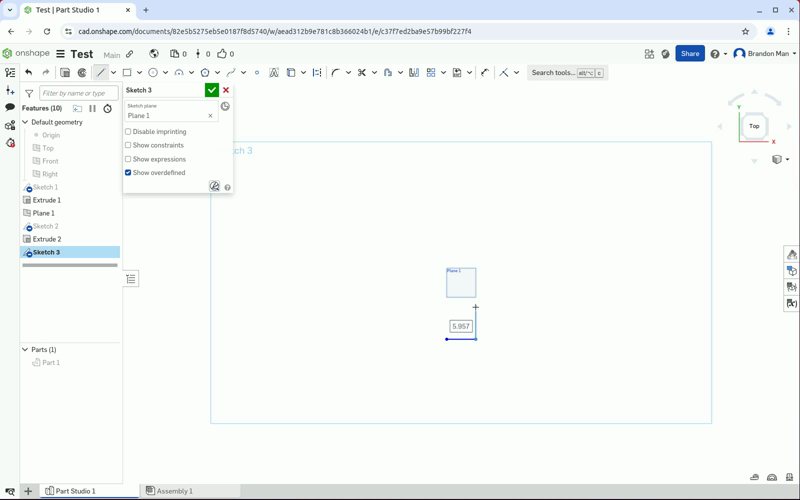
key_up(shift)
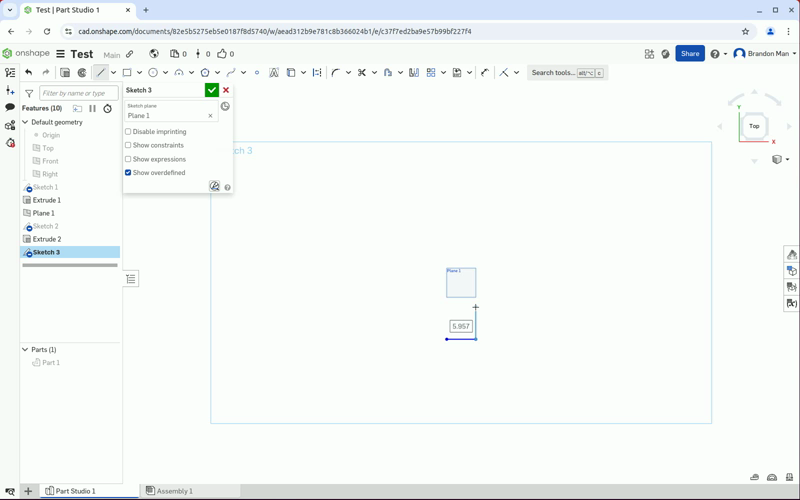
key(esc)
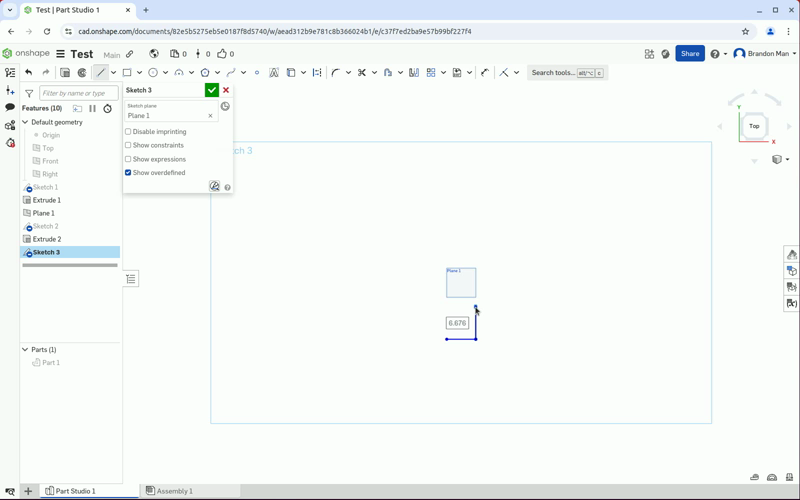
key(a)
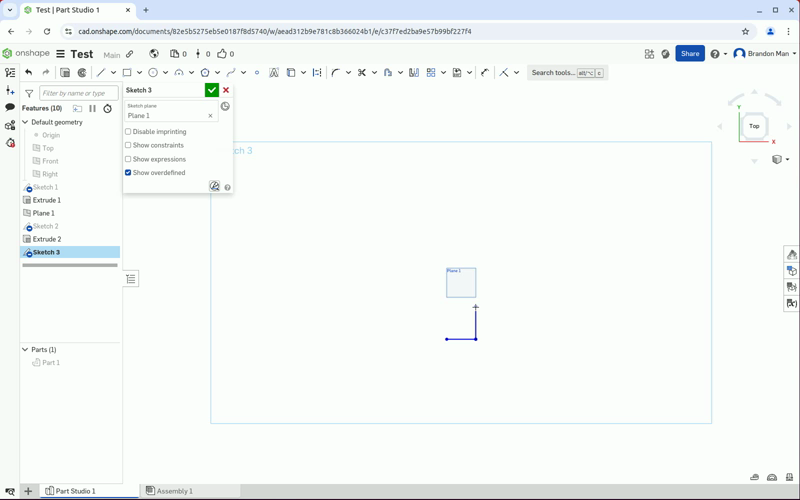
mouse_move(475, 306)
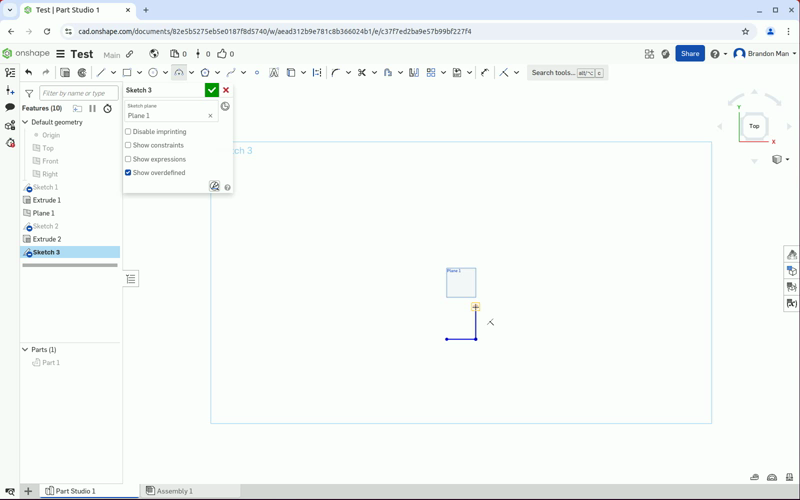
click(475, 306)
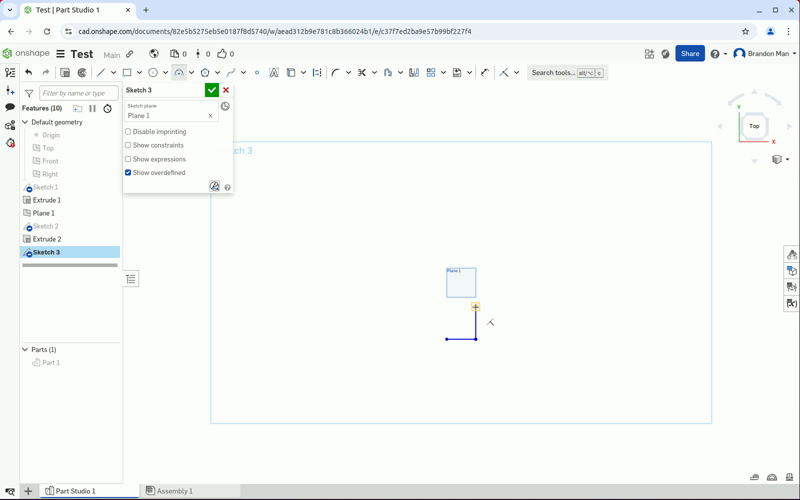
key_down(shift)
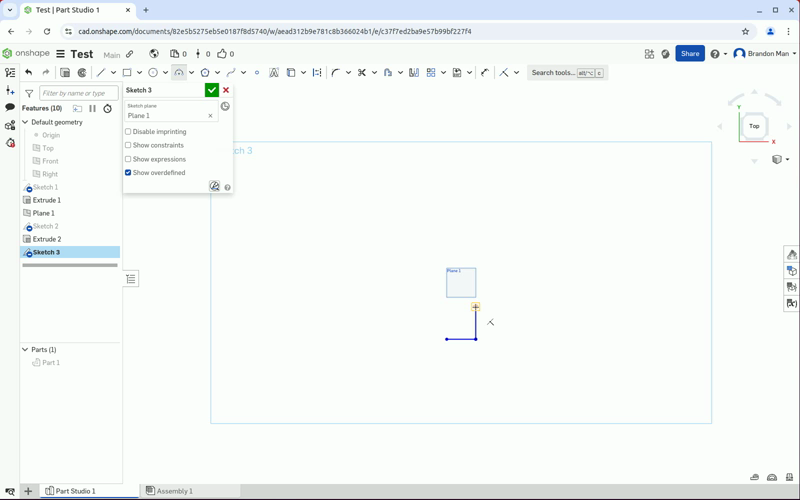
mouse_move(446, 306)
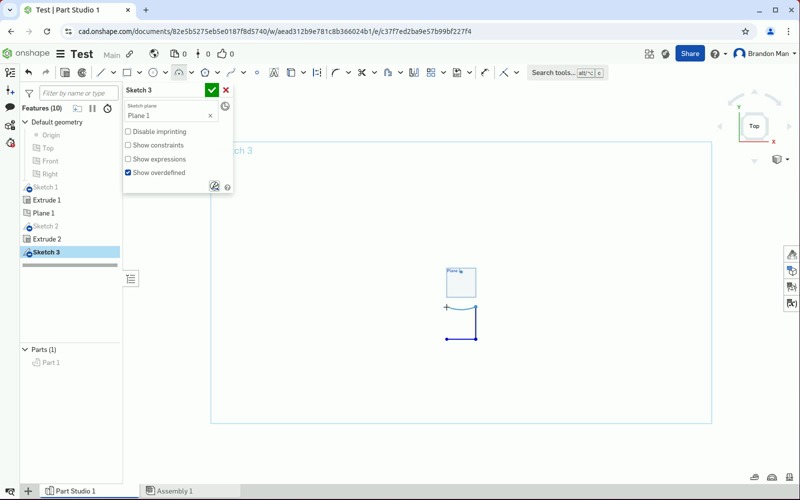
click(446, 306)
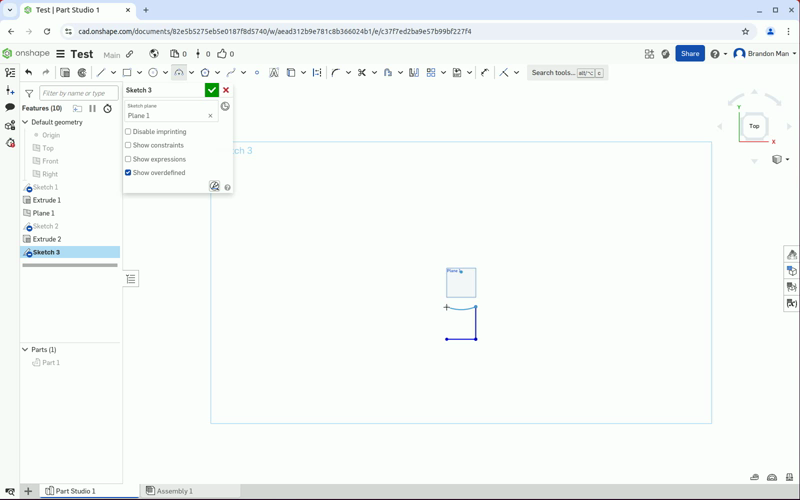
mouse_move(461, 310)
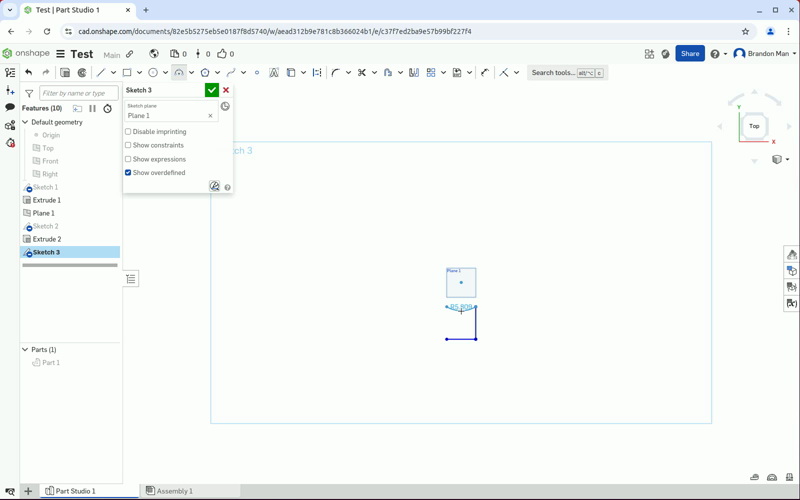
click(461, 310)
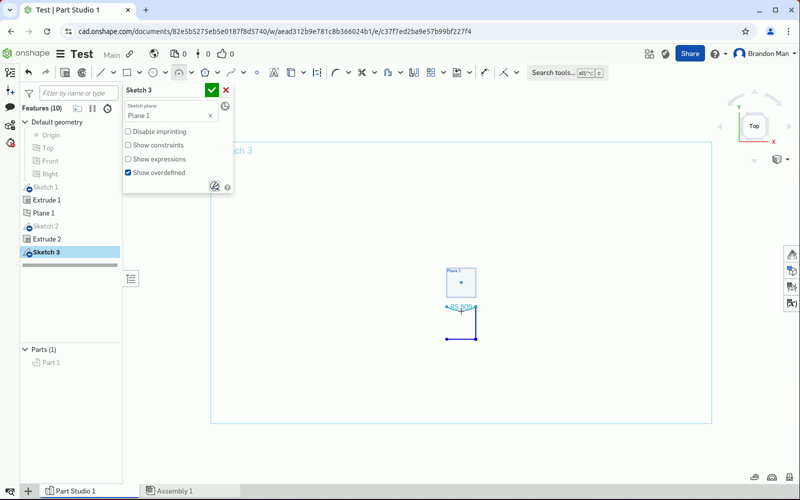
key_up(shift)
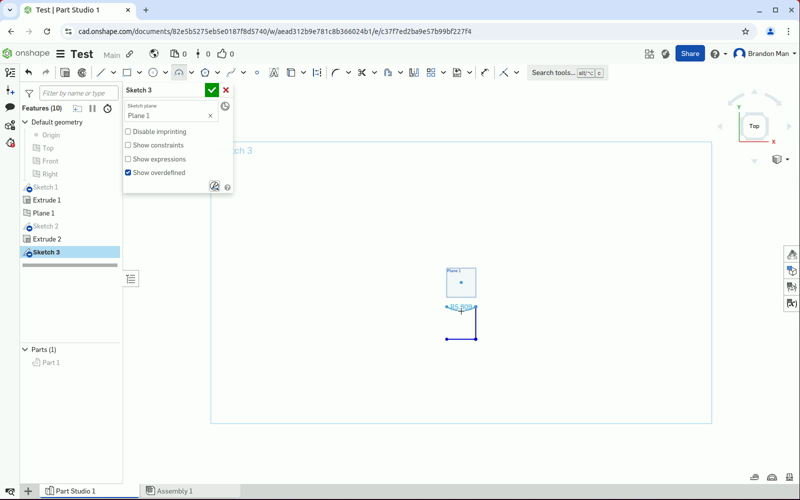
key(esc)
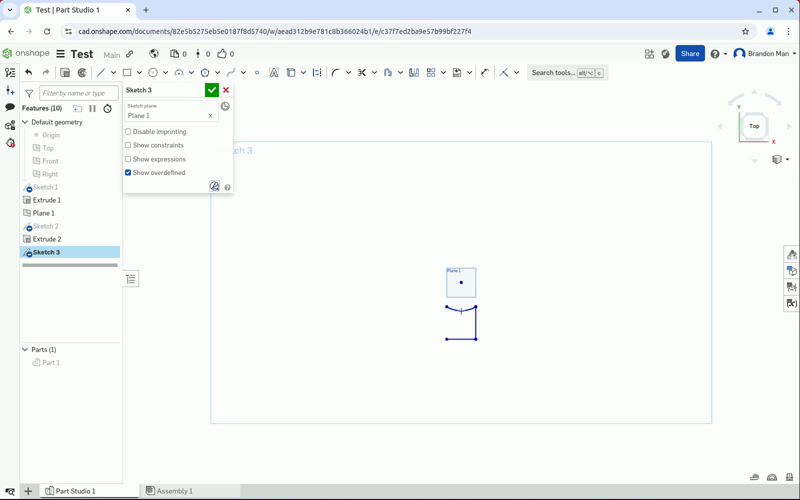
key(l)
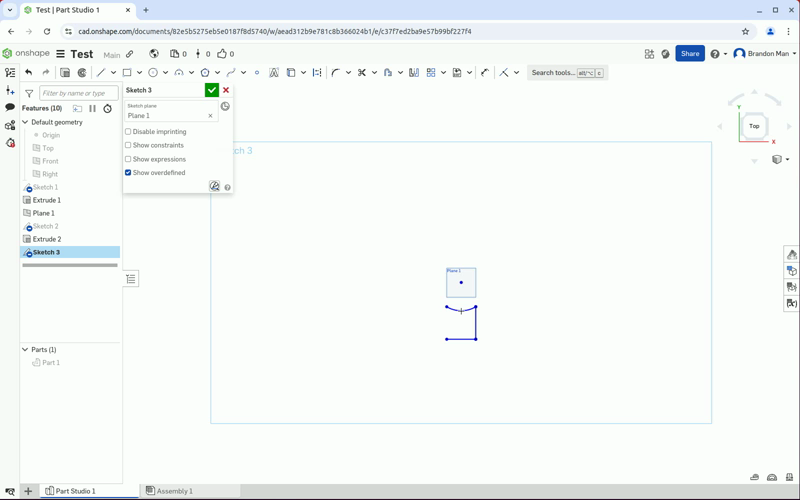
mouse_move(446, 306)
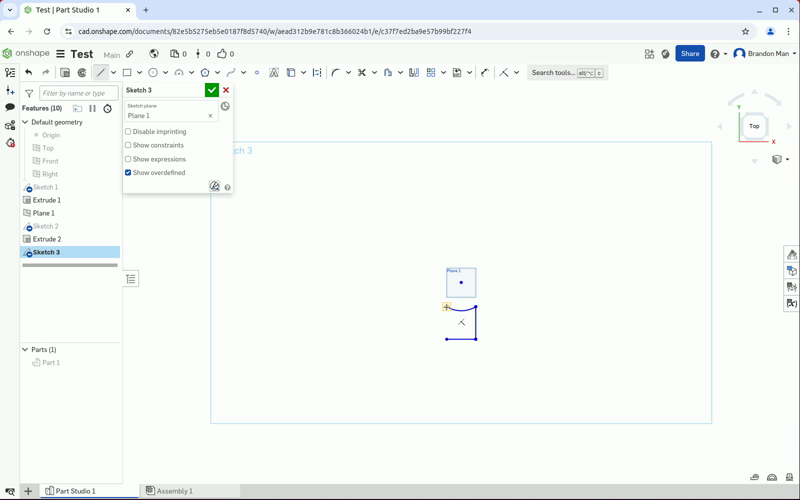
click(446, 306)
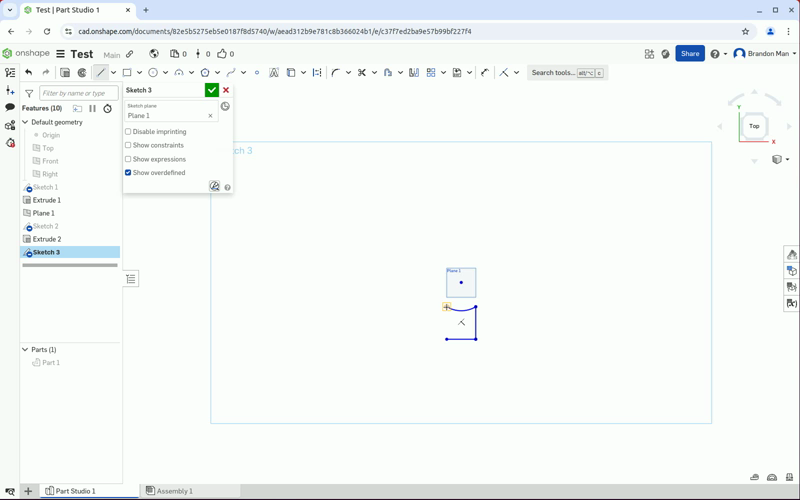
mouse_move(476, 306)
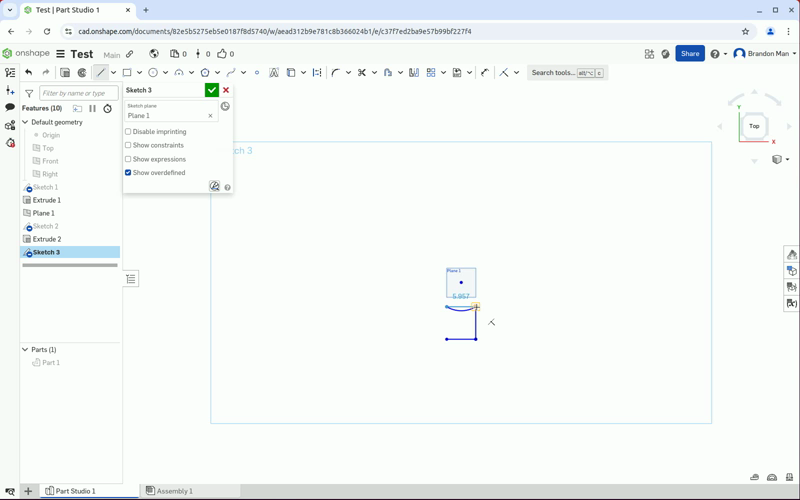
key_down(shift)
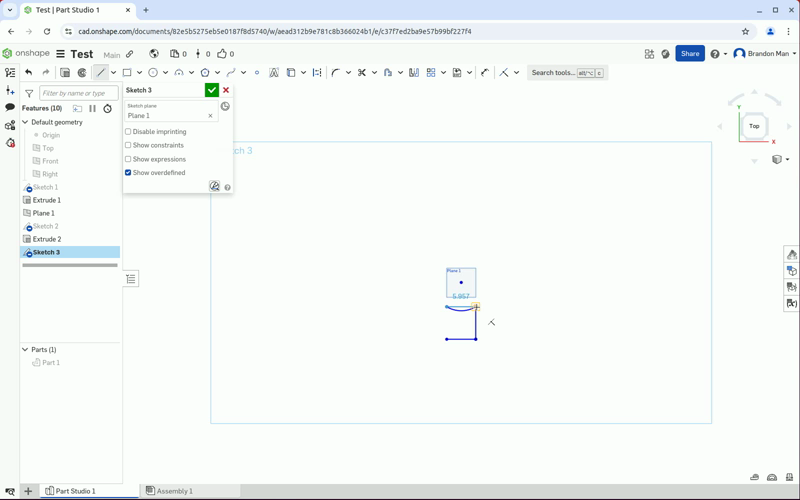
mouse_move(446, 339)
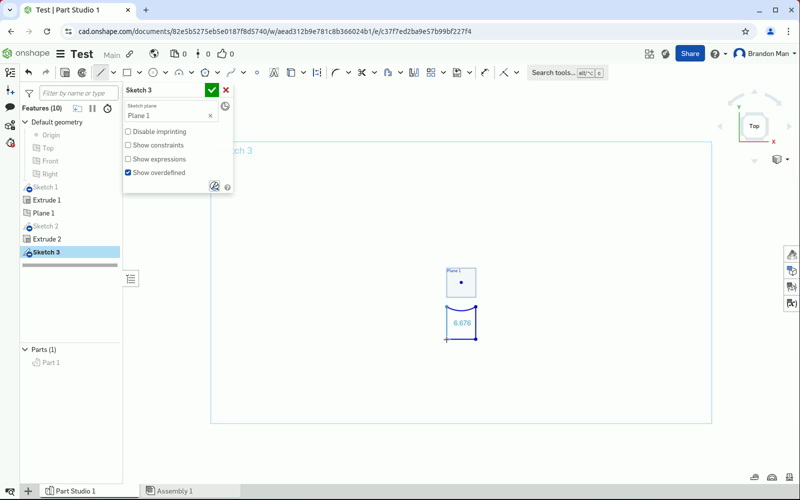
key_up(shift)
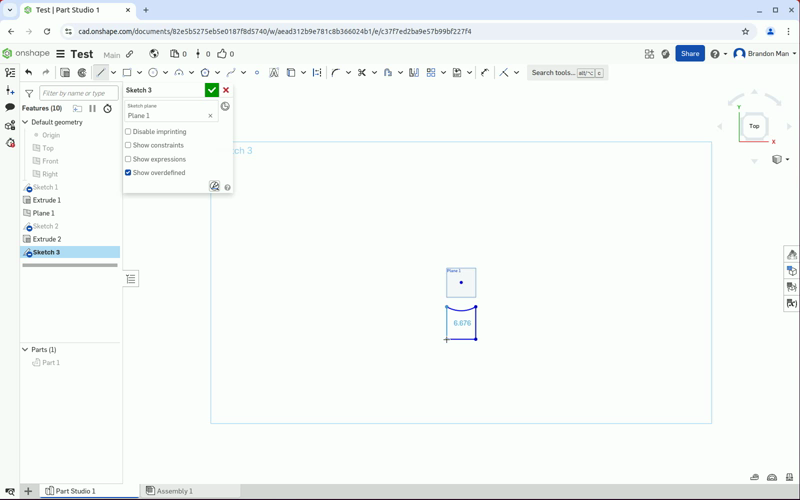
click(446, 339)
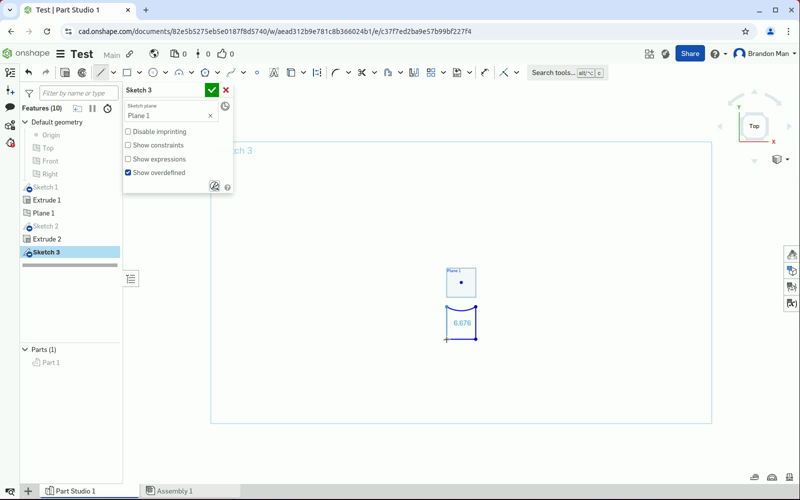
key(esc)
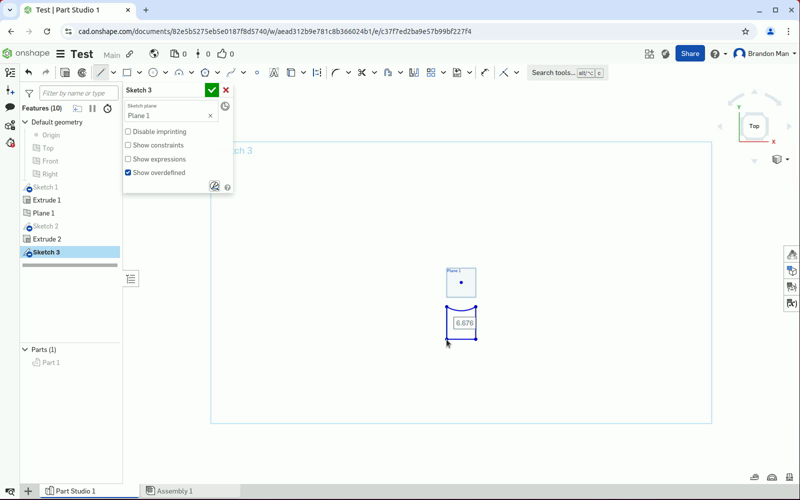
mouse_move(449, 330)
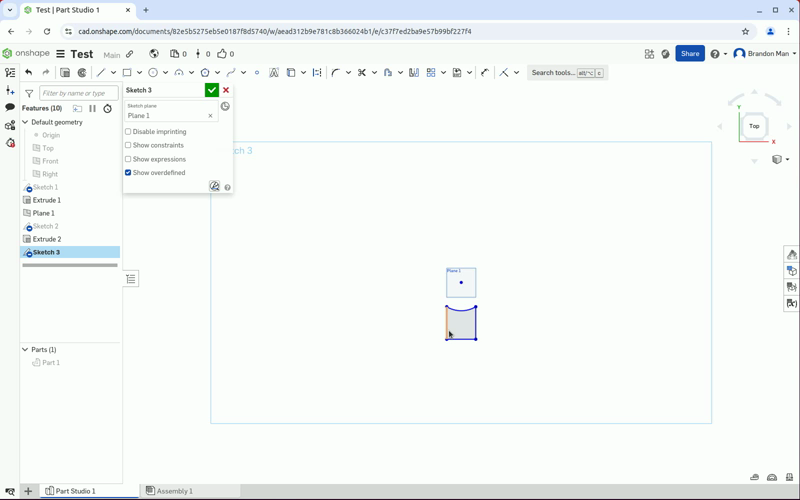
scroll(6)
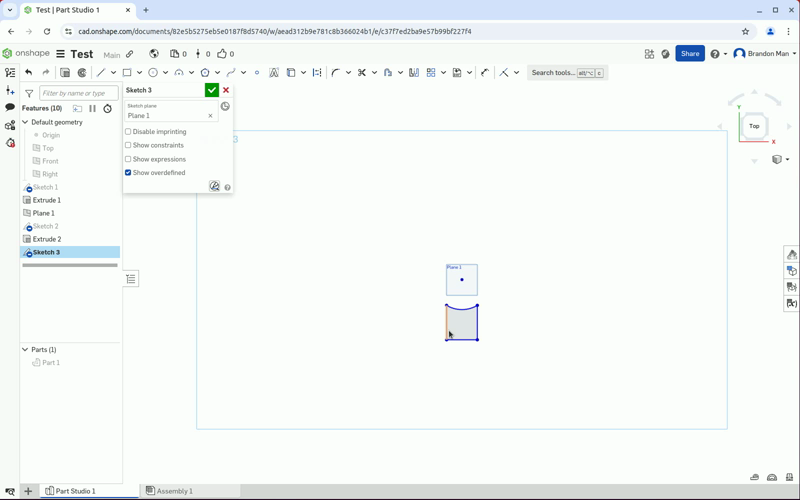
scroll(6)
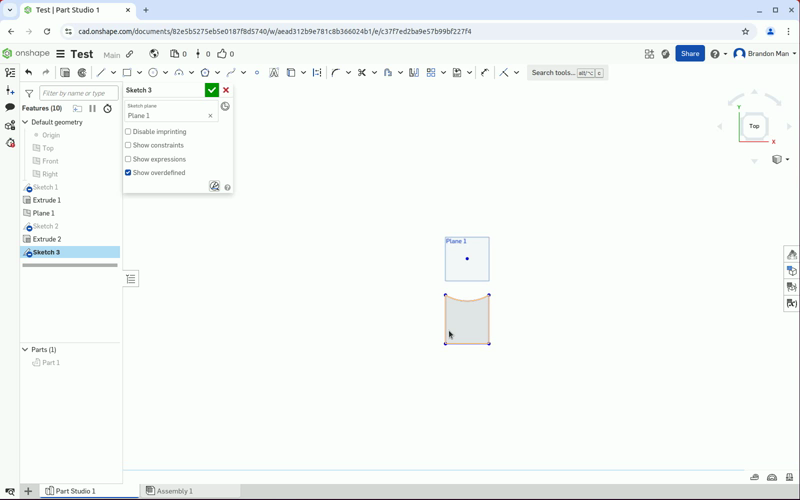
scroll(6)
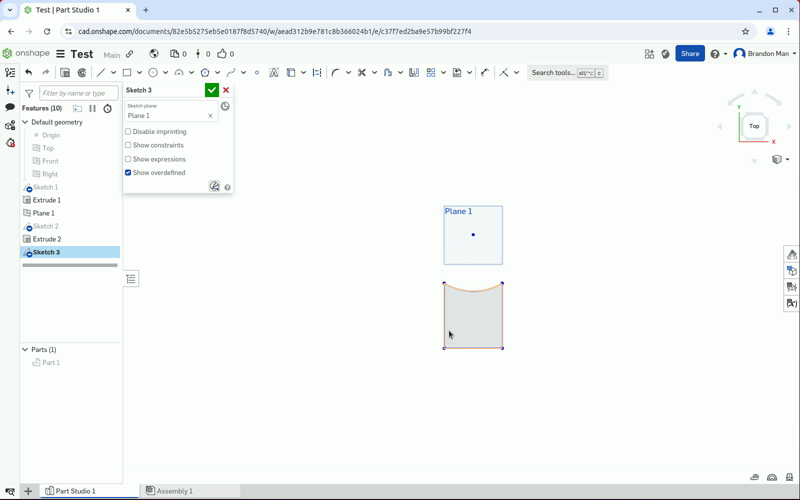
scroll(6)
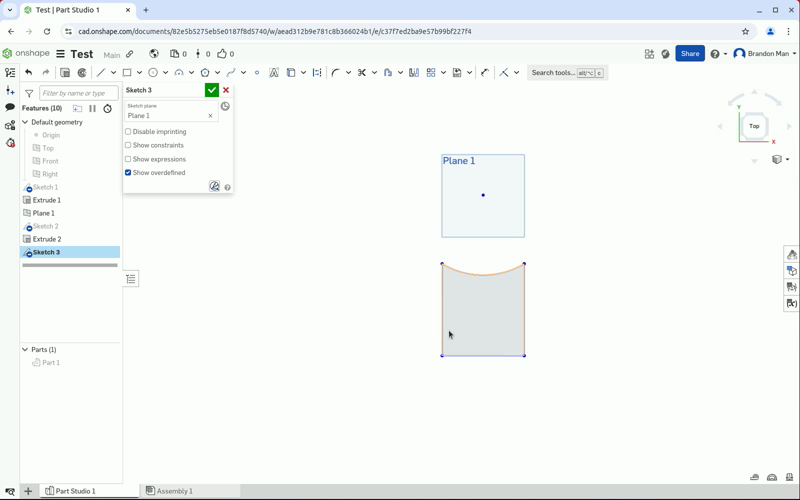
scroll(6)
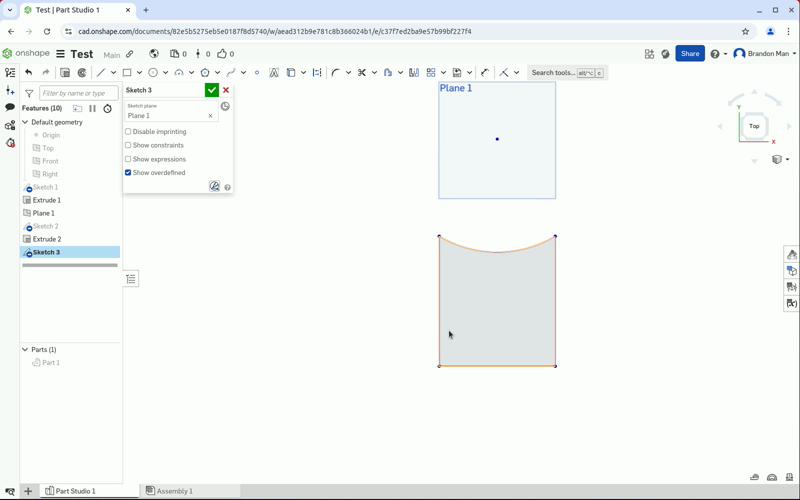
scroll(6)
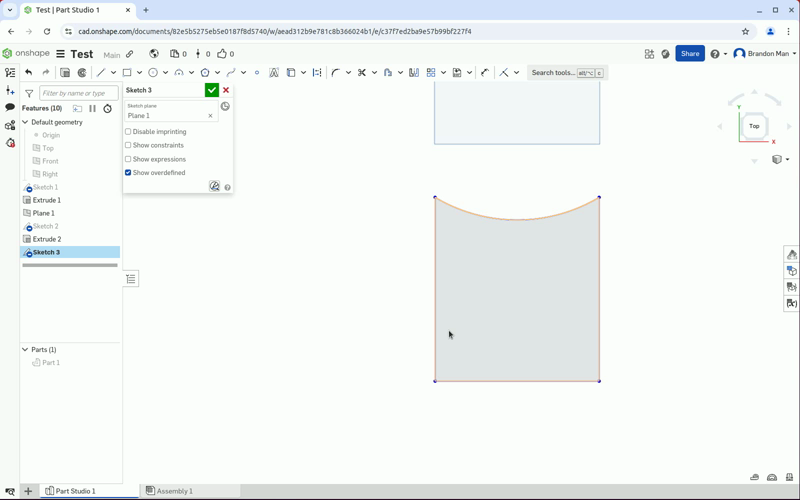
scroll(6)
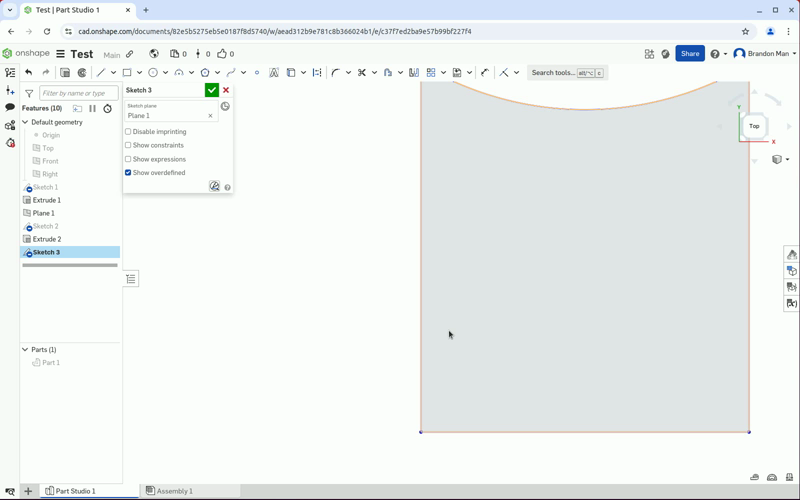
click(449, 330)
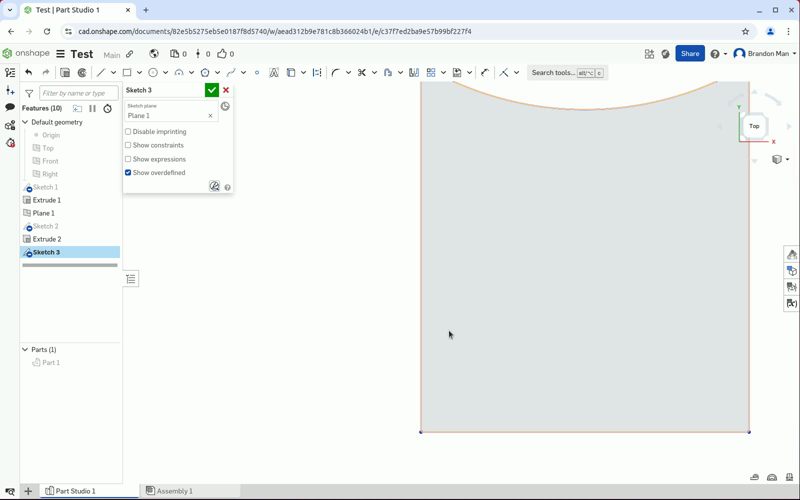
scroll(-6)
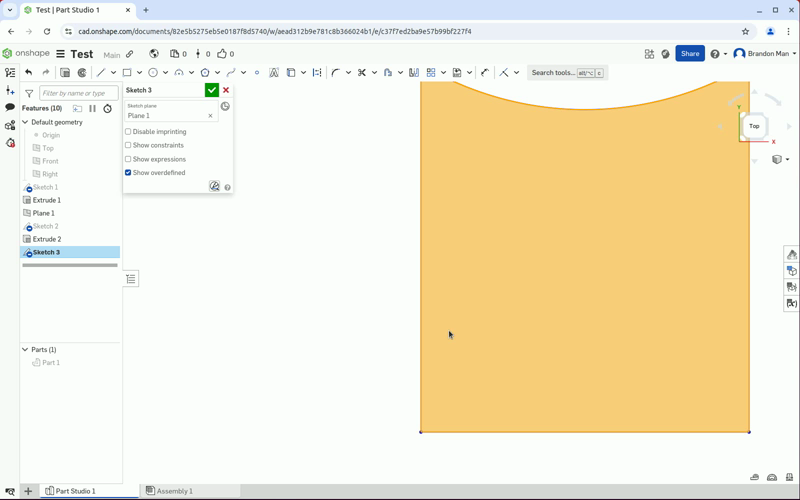
scroll(-6)
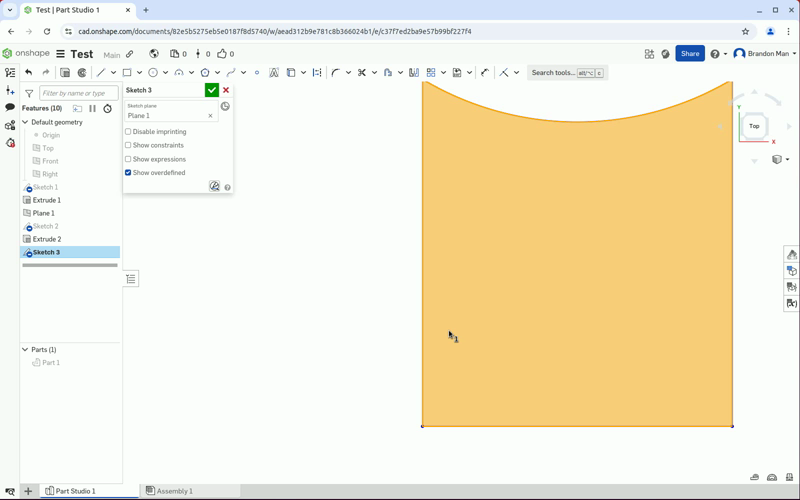
scroll(-6)
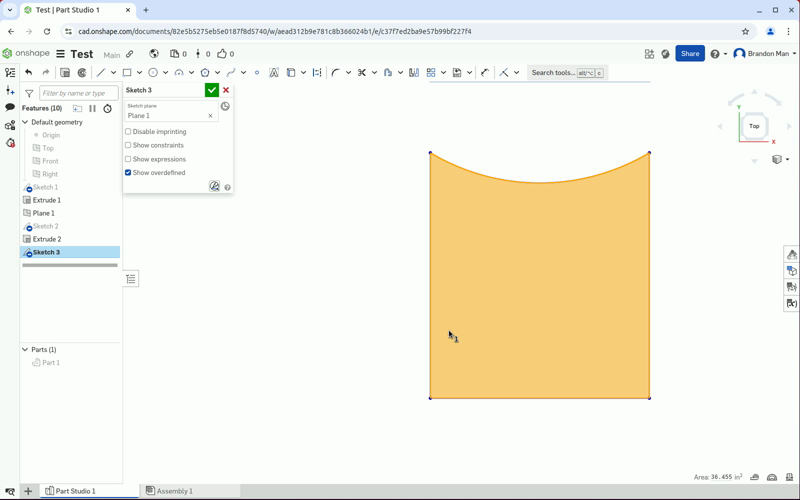
scroll(-6)
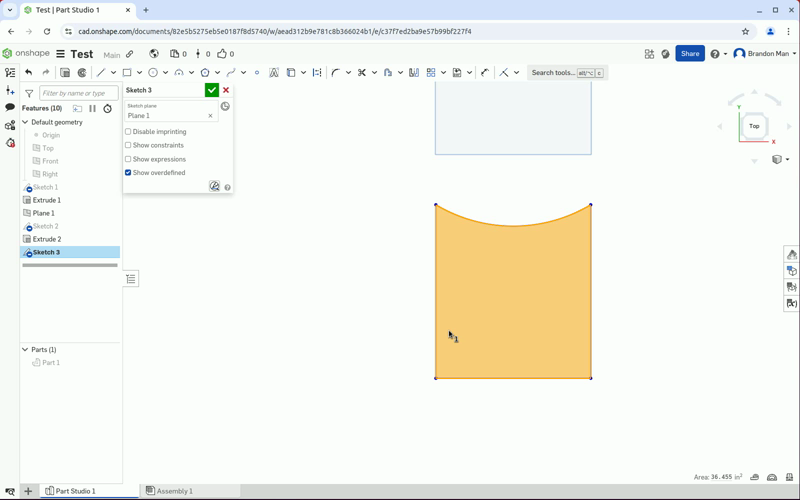
scroll(-6)
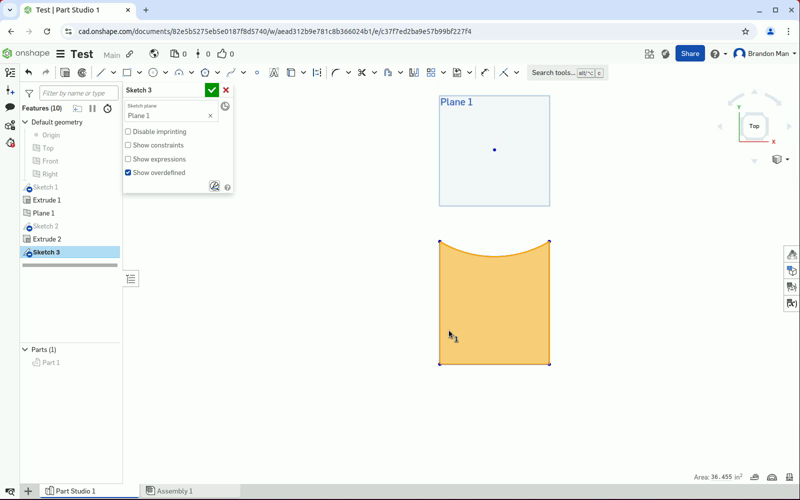
scroll(-6)
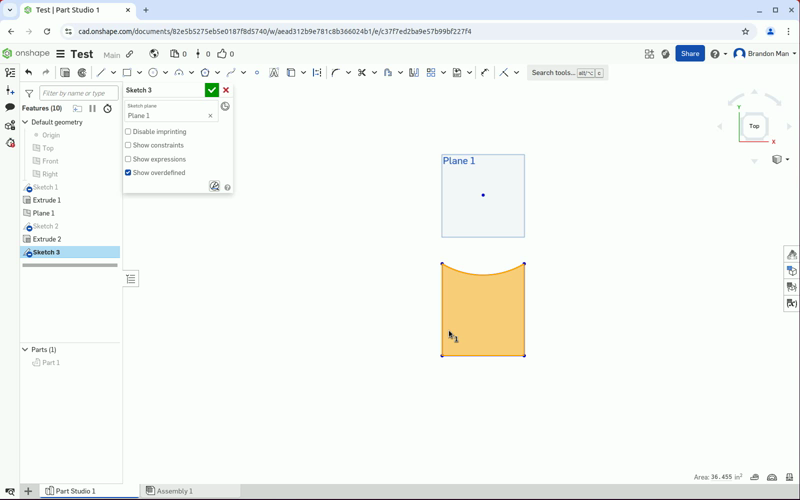
scroll(-6)
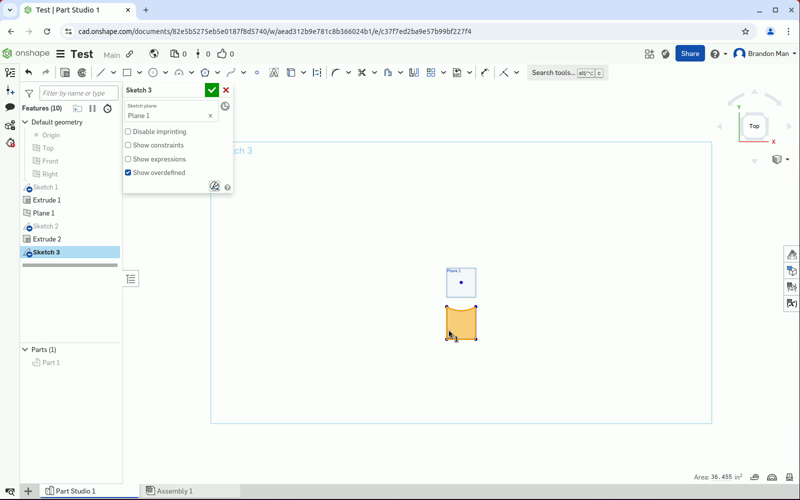
mouse_move(73, 352)
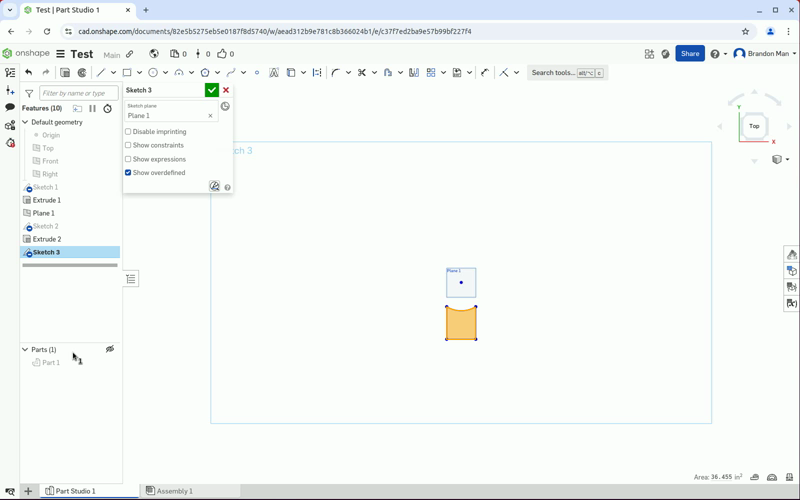
key(shift+y)
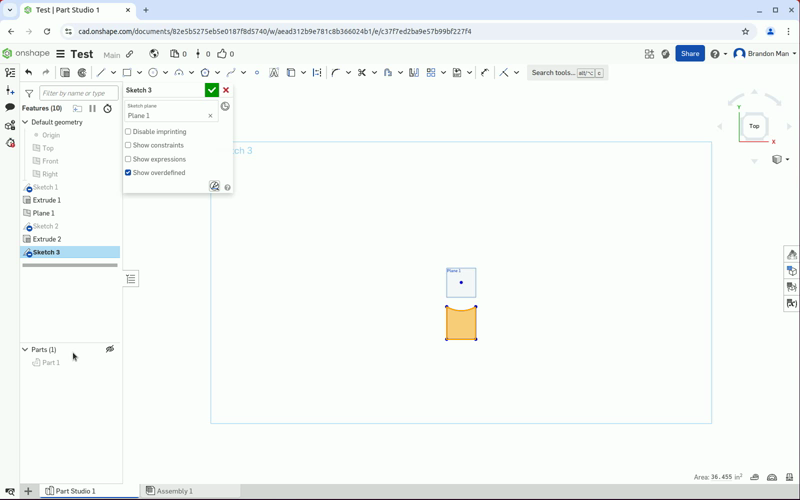
key(shift+e)
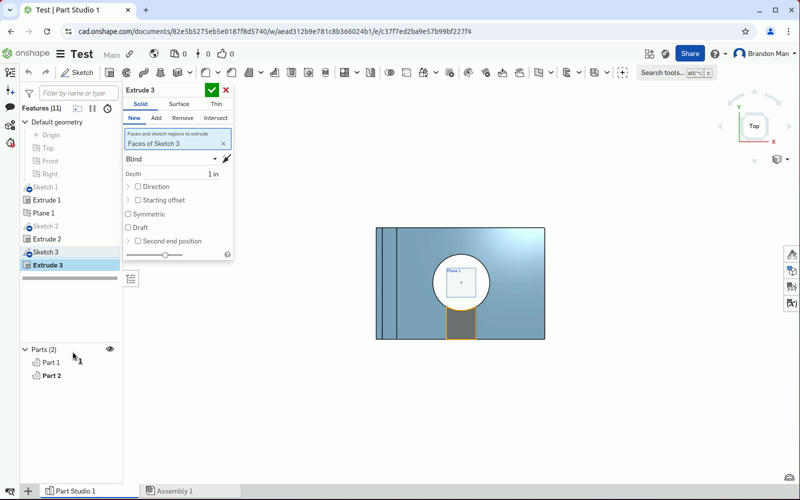
mouse_move(143, 106)
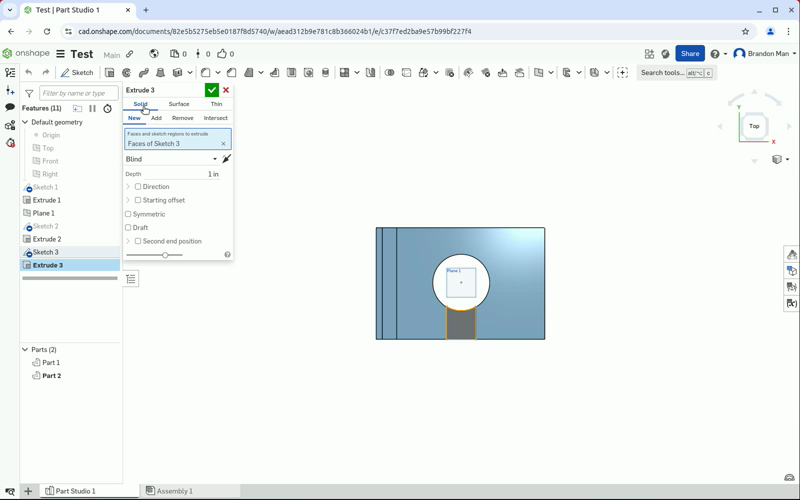
click(143, 106)
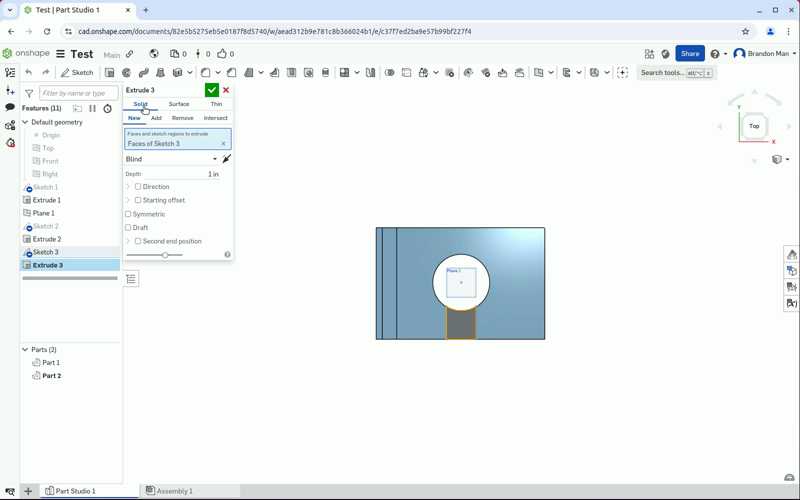
mouse_move(186, 120)
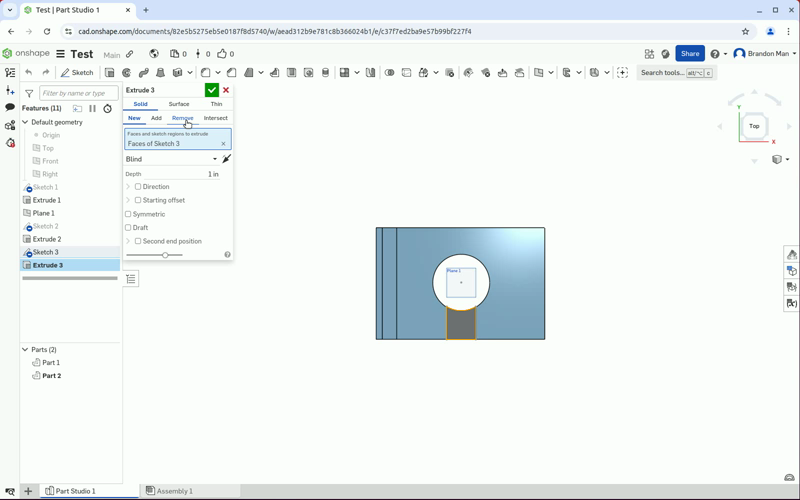
click(186, 120)
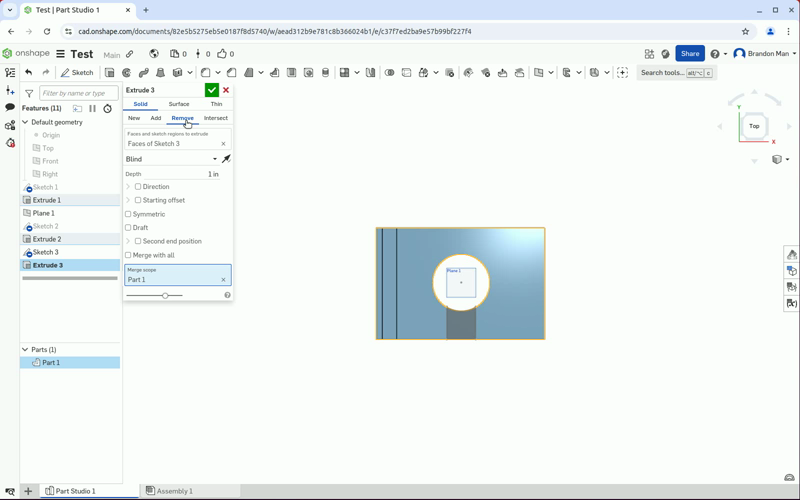
key(tab, 4)
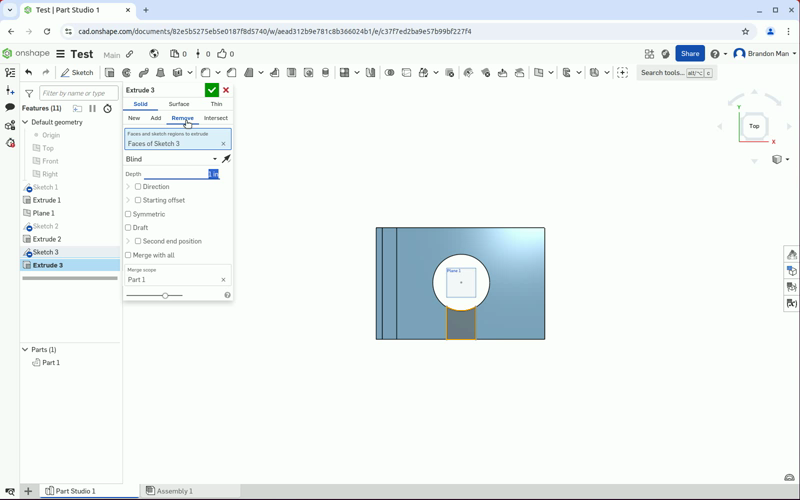
text(1.204)
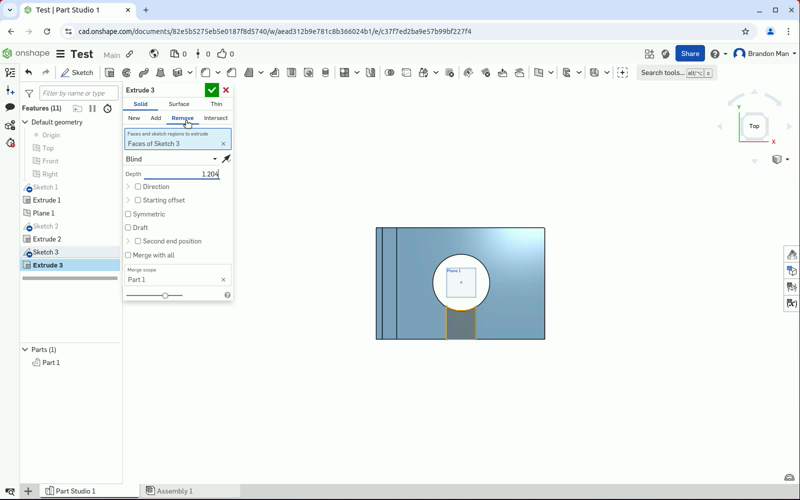
key(tab, 6)
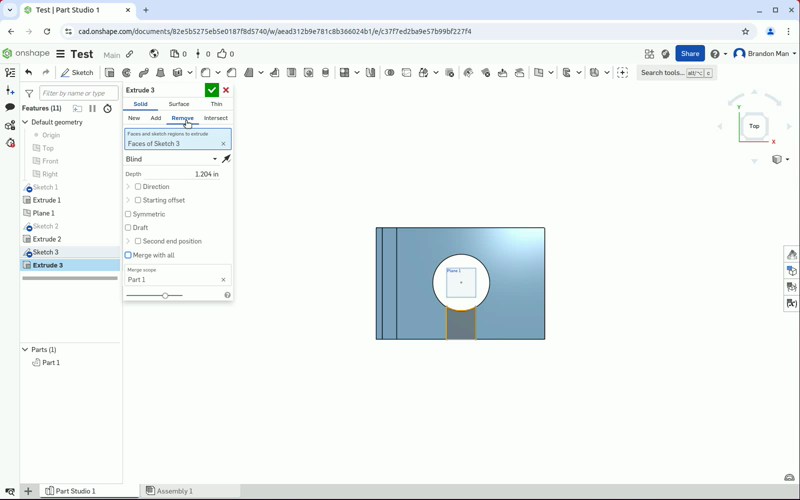
key(space)
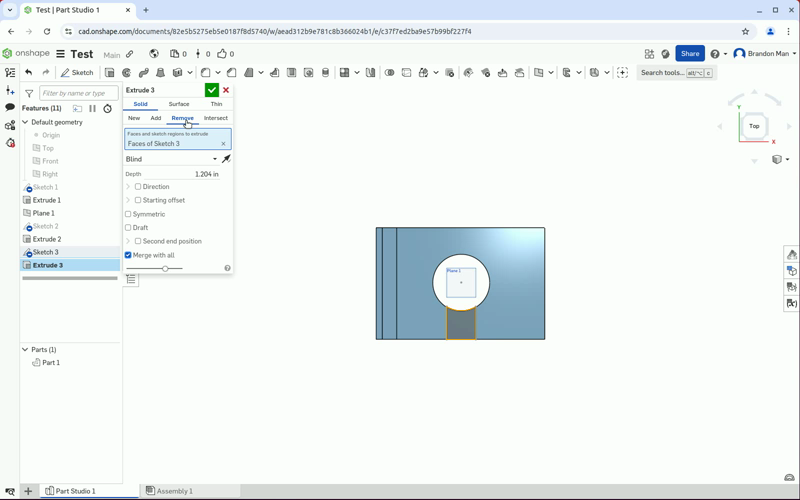
key(enter)
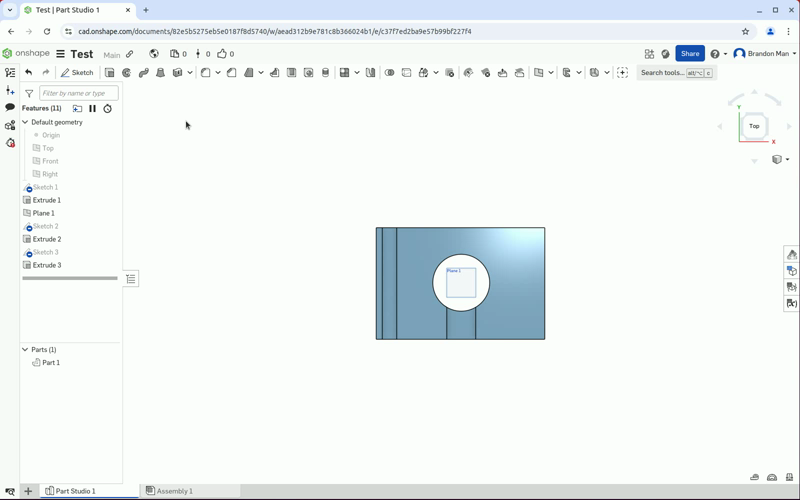
key(shift+h)
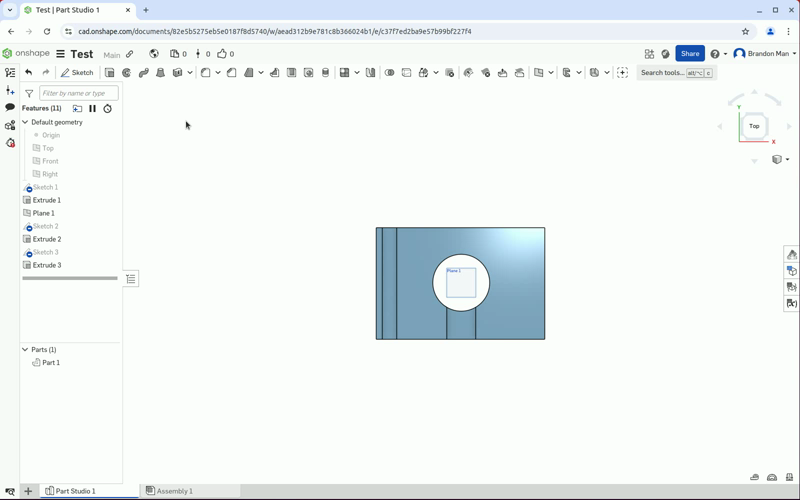
key(shift+h)
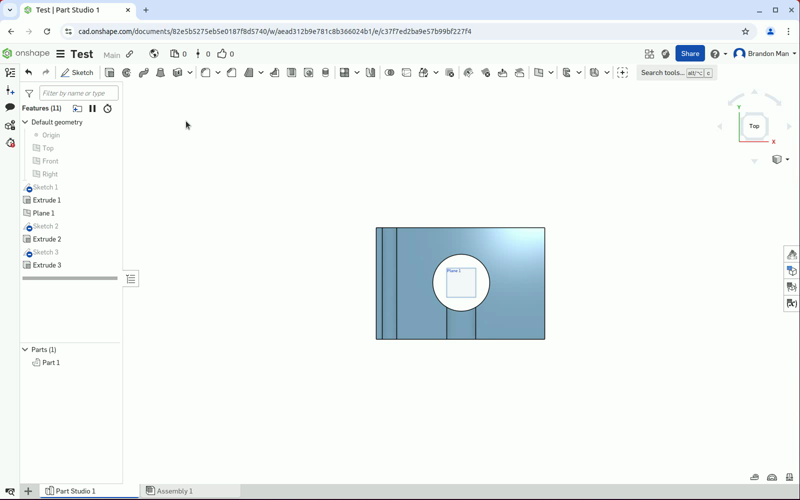
mouse_move(73, 189)
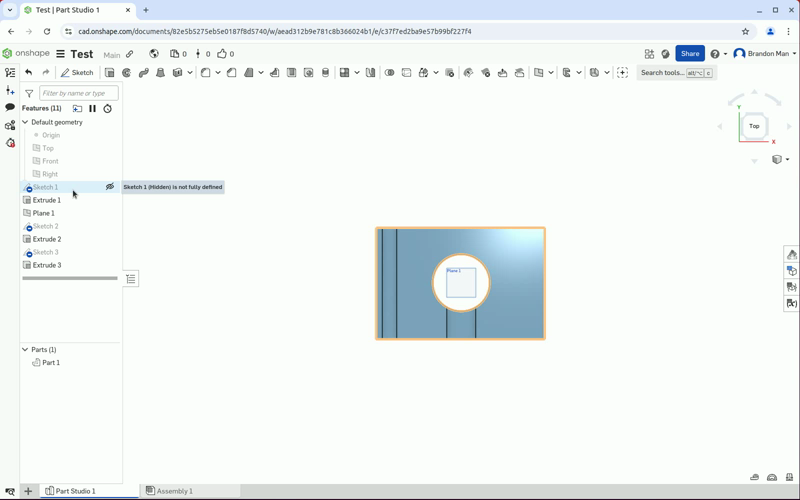
click(73, 189)
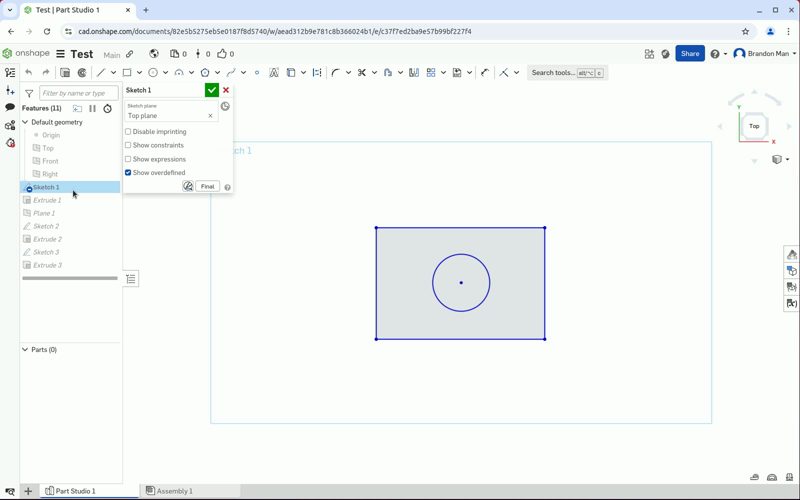
mouse_move(229, 92)
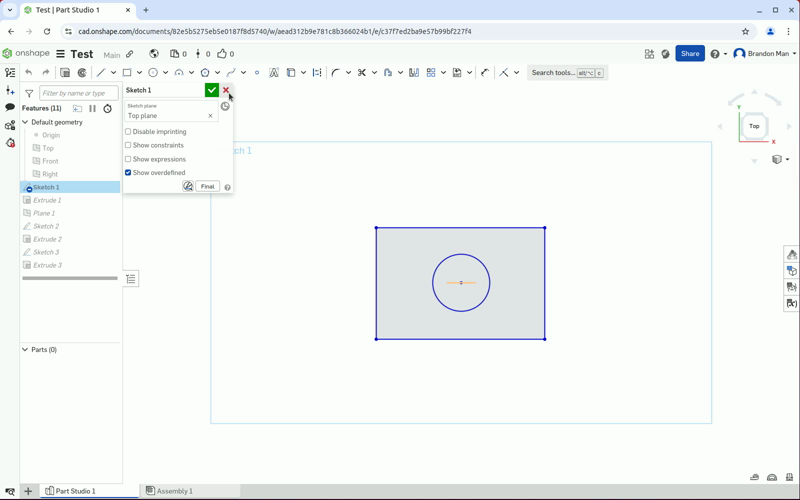
click(229, 92)
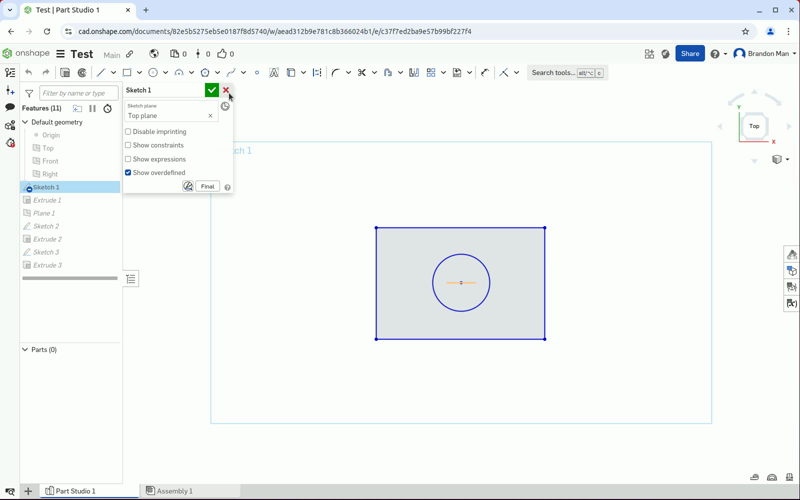
key(shift+s)
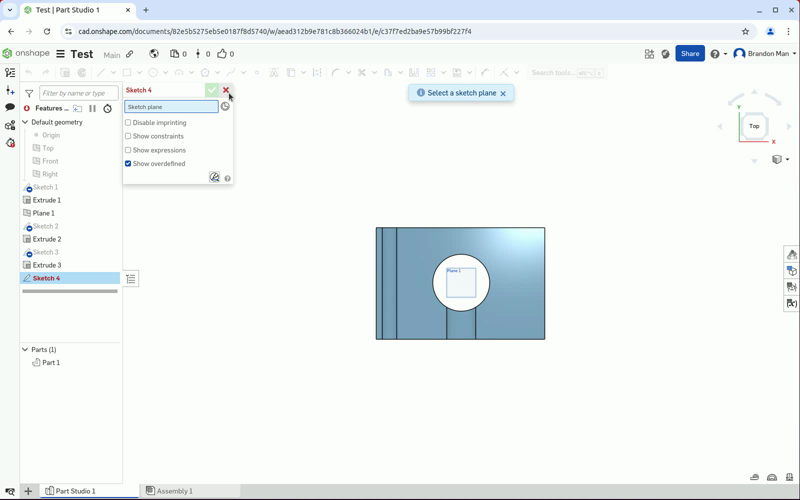
mouse_move(73, 215)
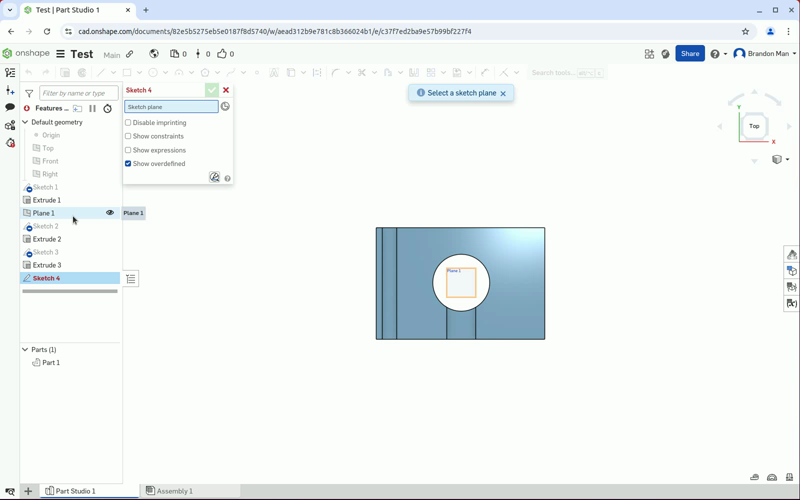
click(73, 215)
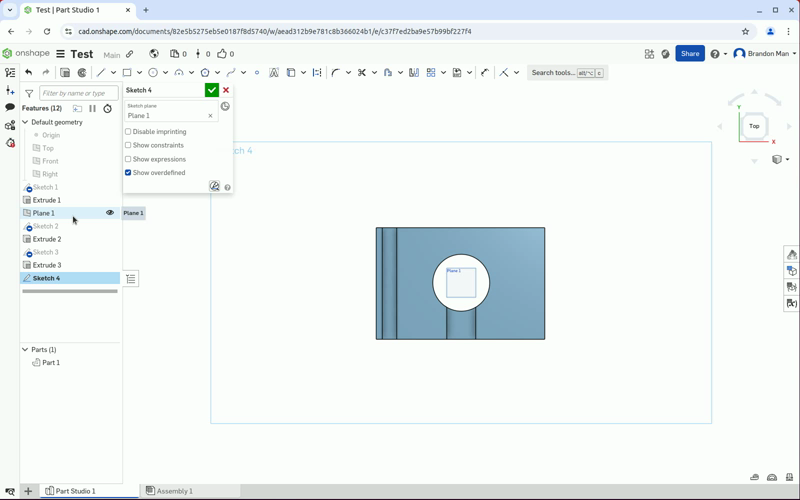
mouse_move(73, 352)
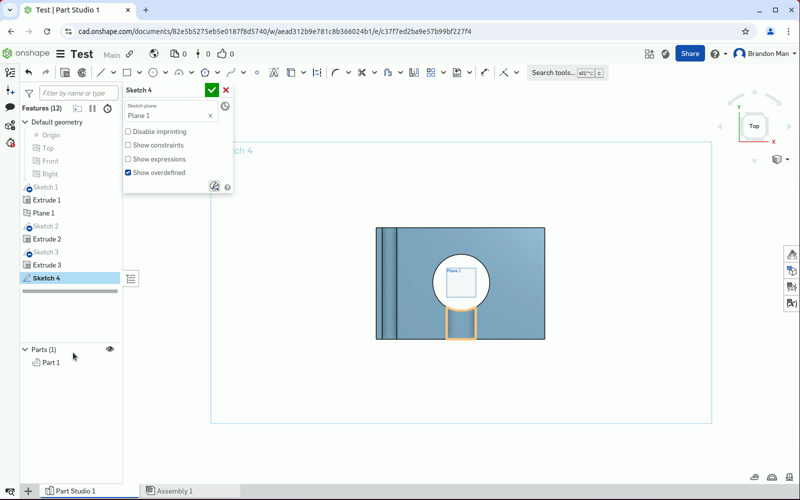
key(y)
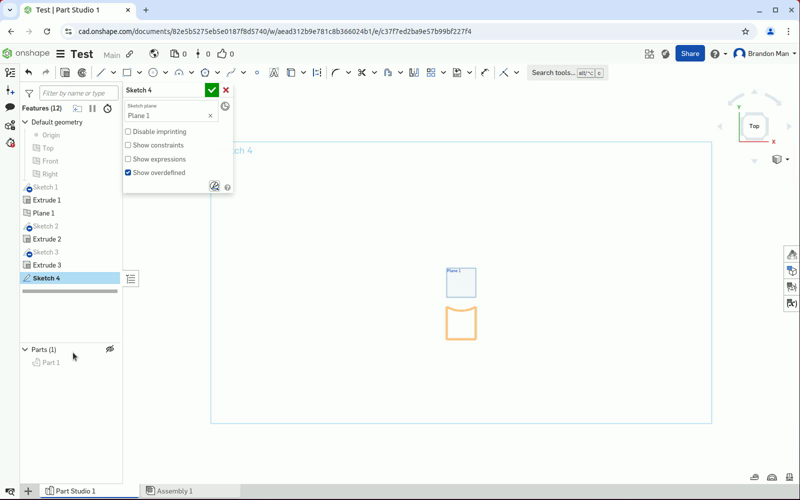
key(a)
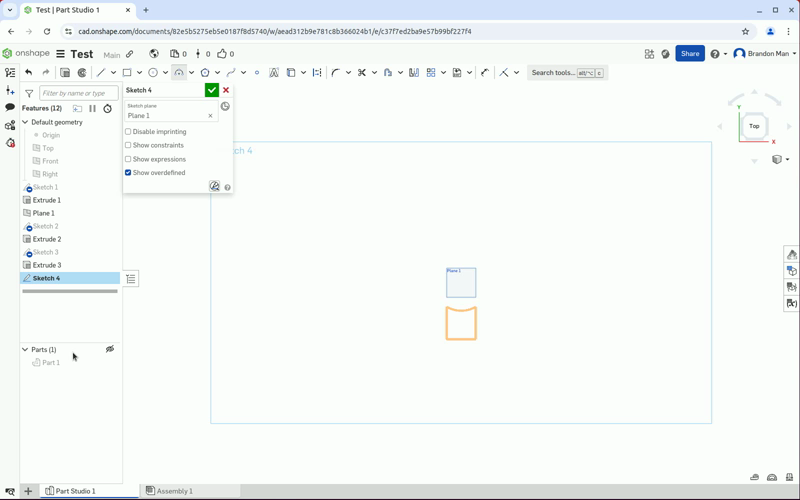
key_down(shift)
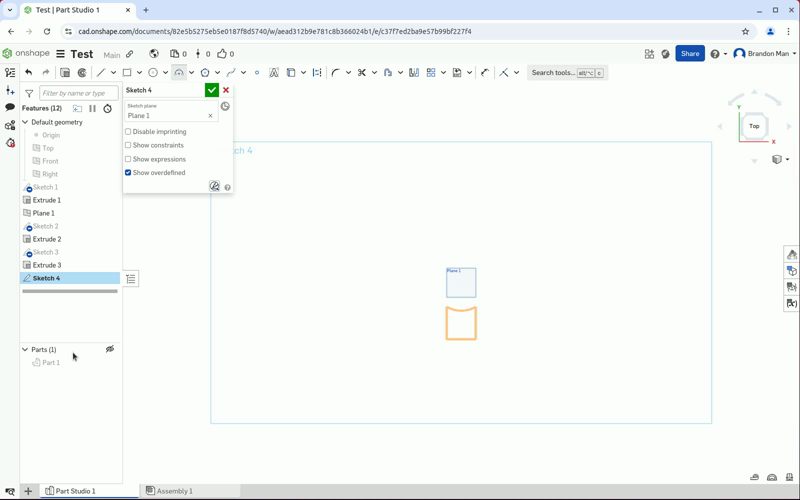
mouse_move(446, 258)
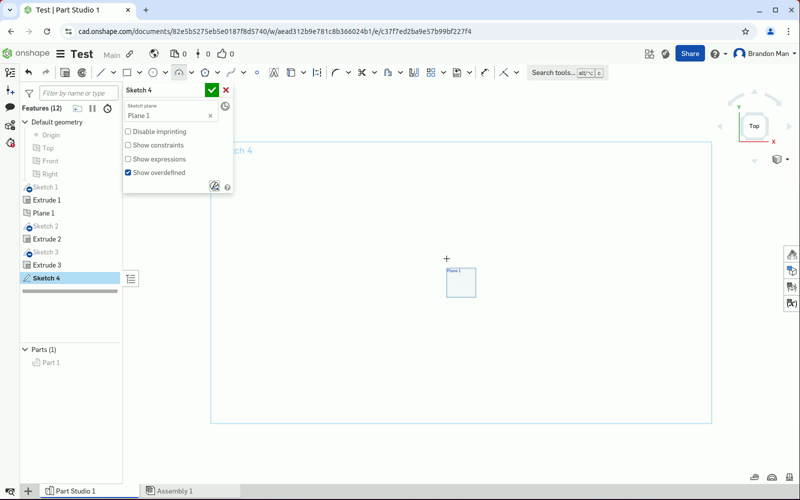
click(446, 258)
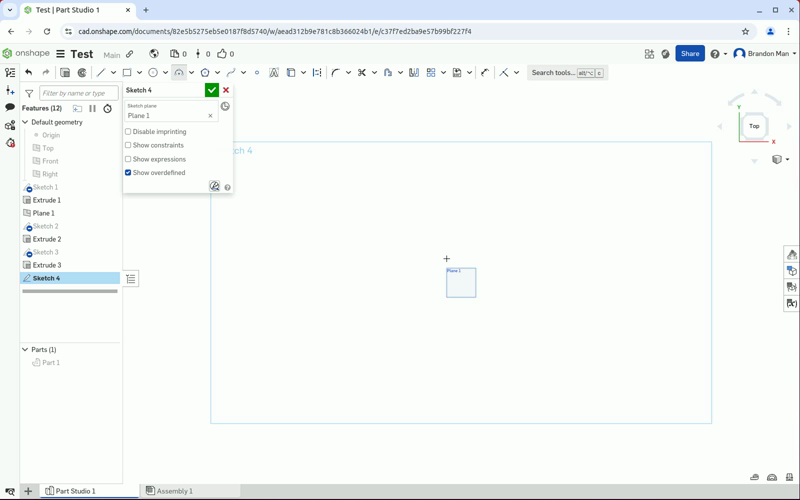
key_up(shift)
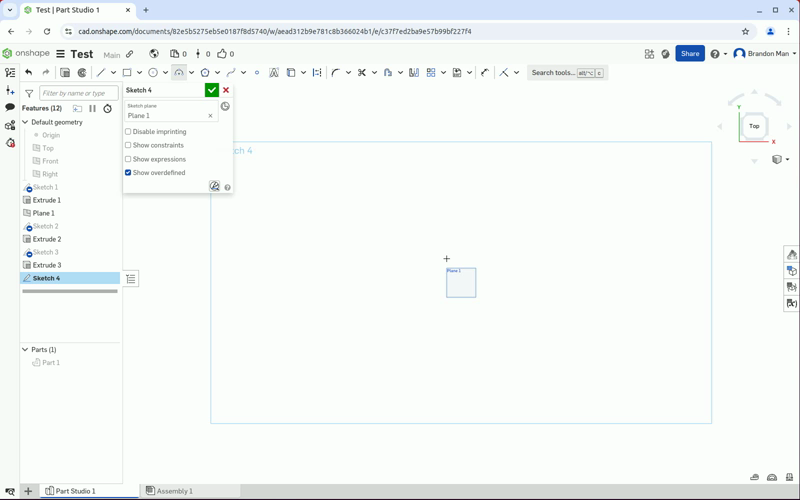
key_down(shift)
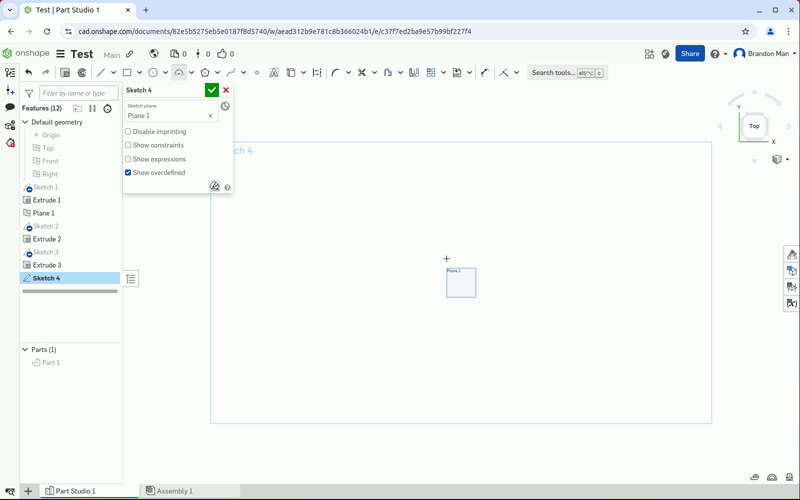
mouse_move(475, 258)
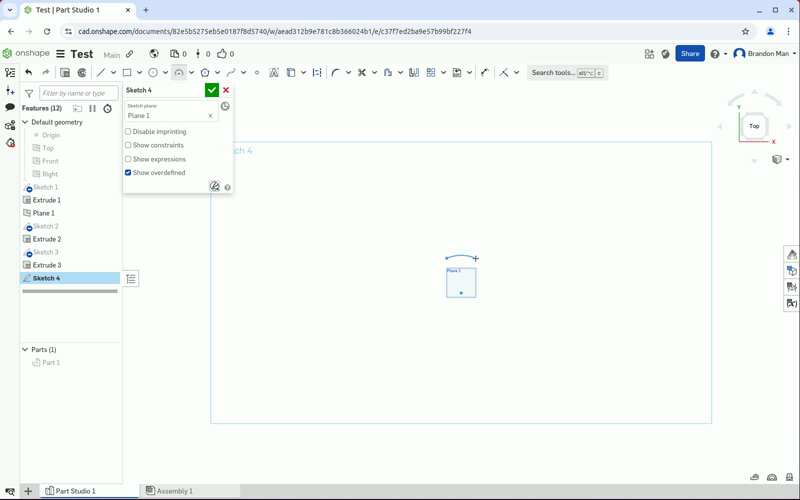
click(475, 258)
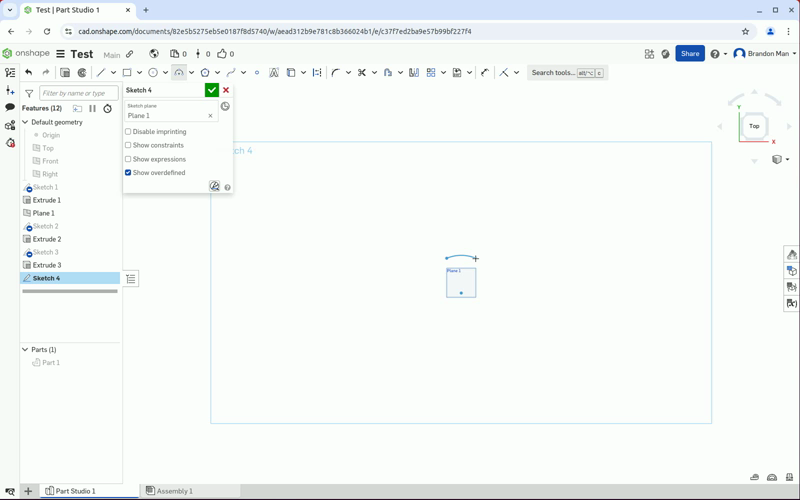
mouse_move(461, 254)
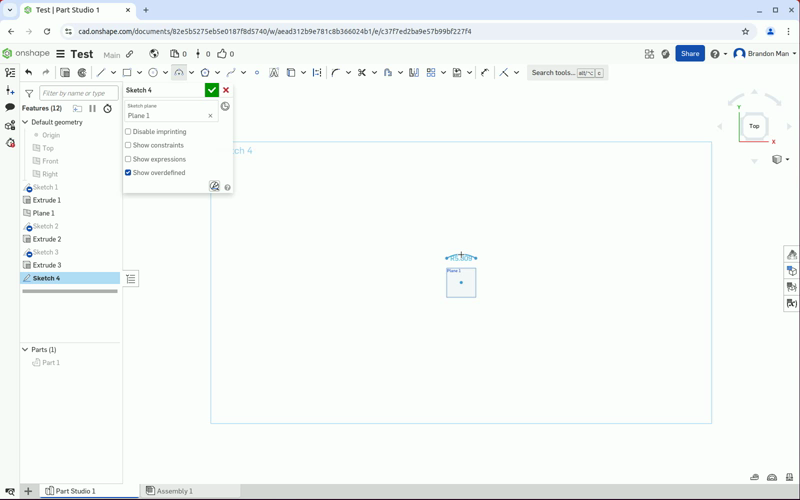
click(461, 254)
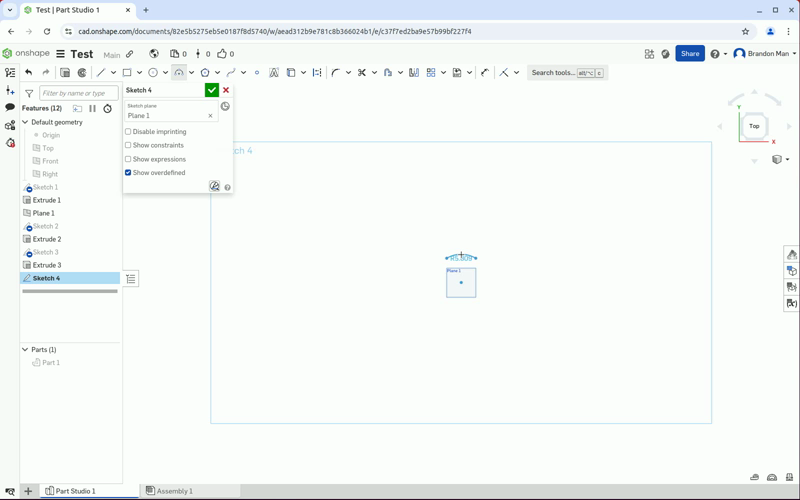
key_up(shift)
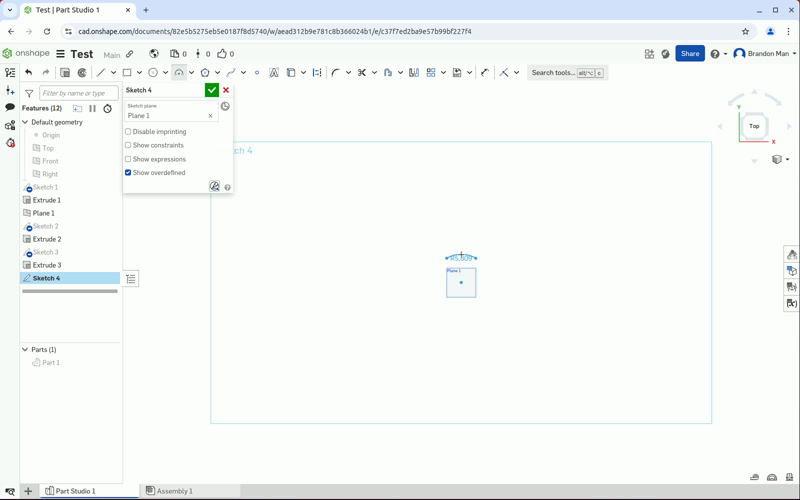
key(esc)
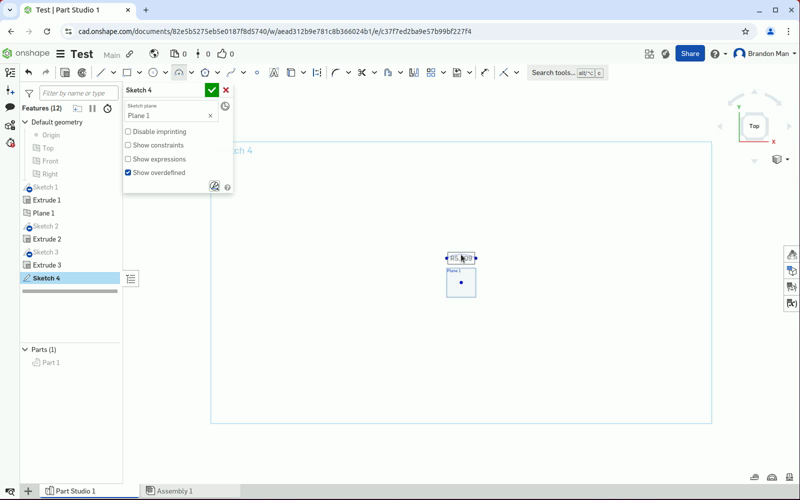
key(l)
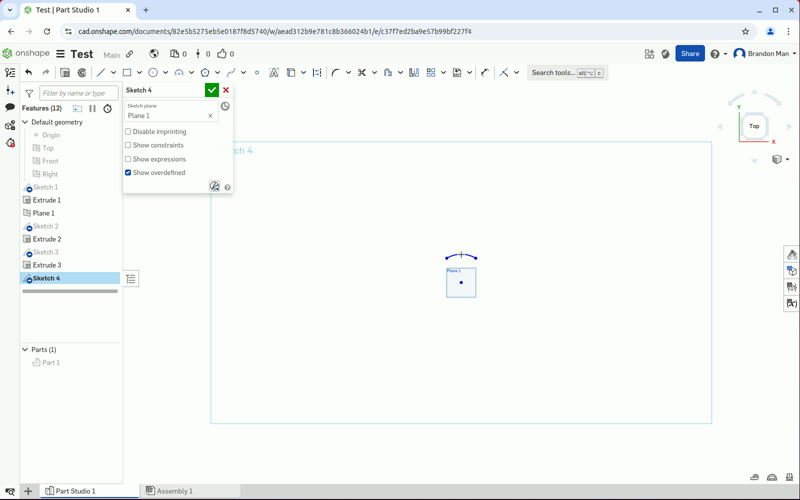
mouse_move(475, 258)
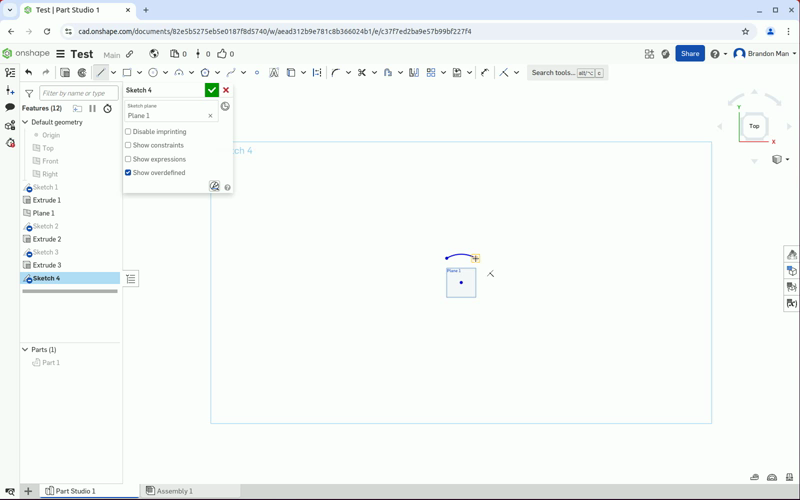
click(475, 258)
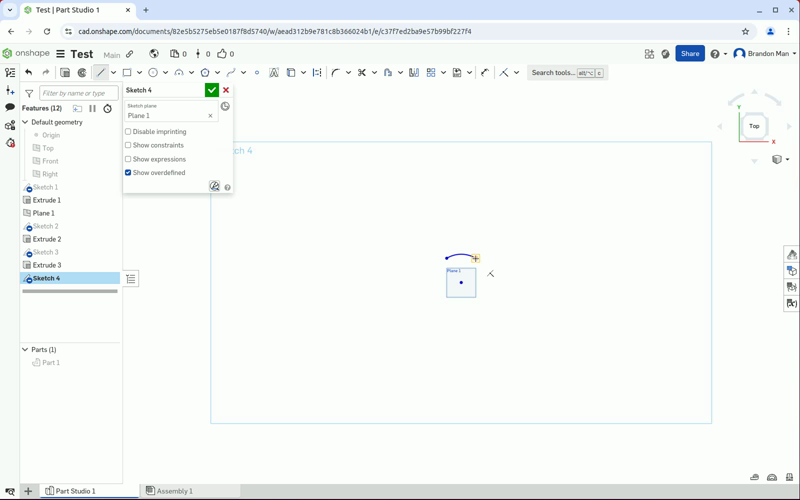
key_down(shift)
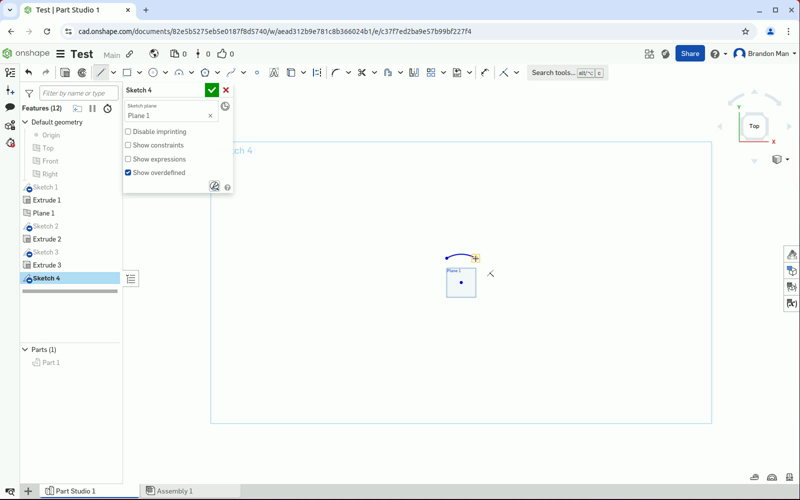
mouse_move(505, 258)
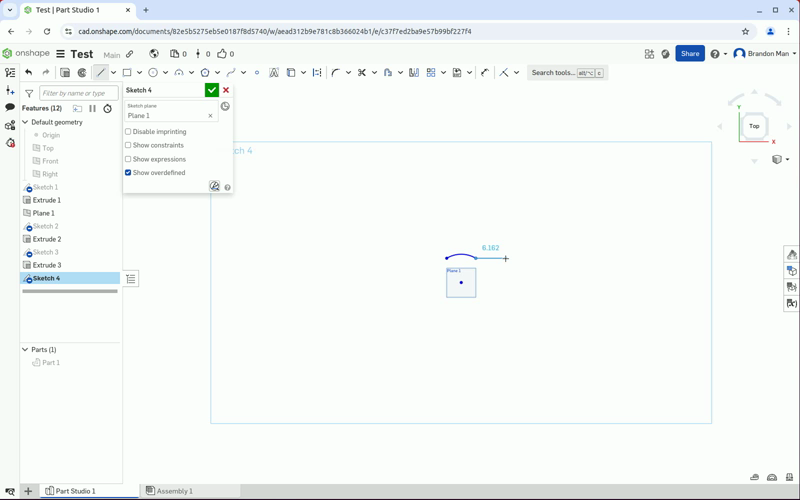
mouse_move(475, 225)
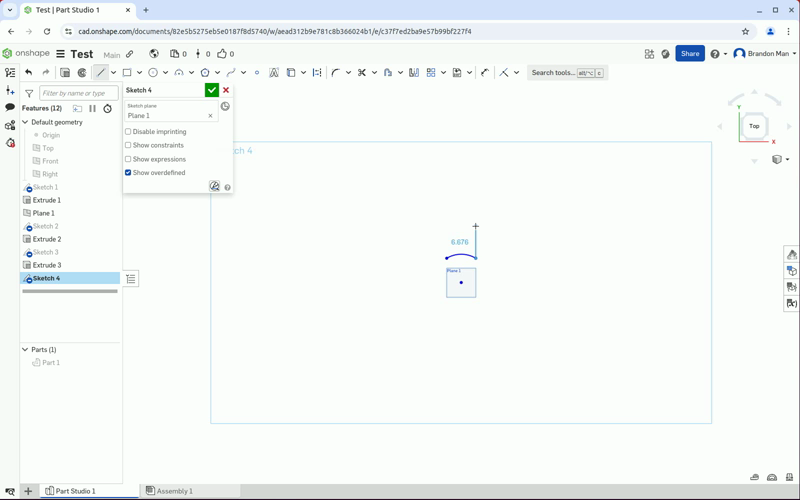
click(475, 225)
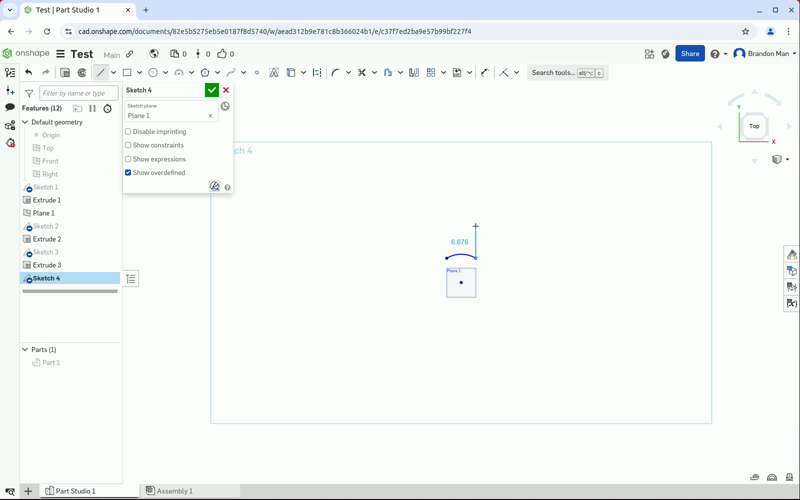
key_up(shift)
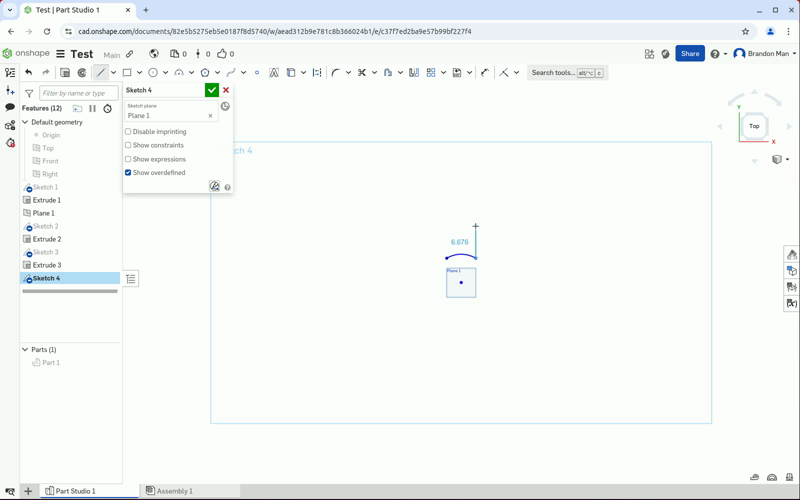
key_down(shift)
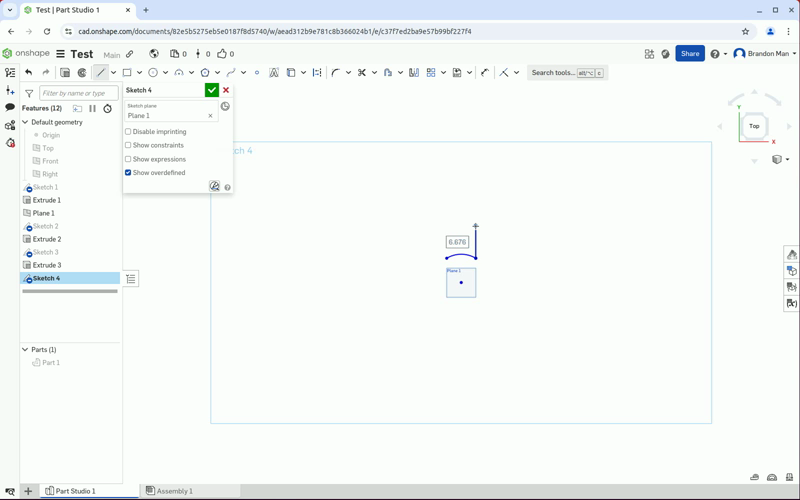
mouse_move(505, 225)
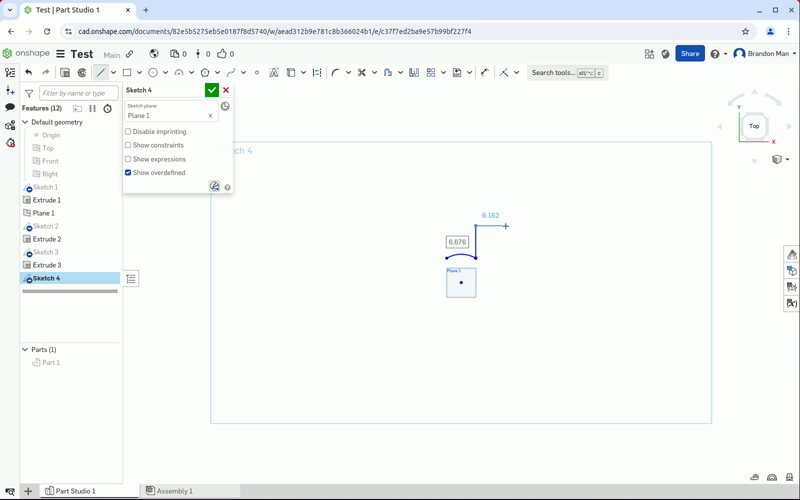
mouse_move(446, 225)
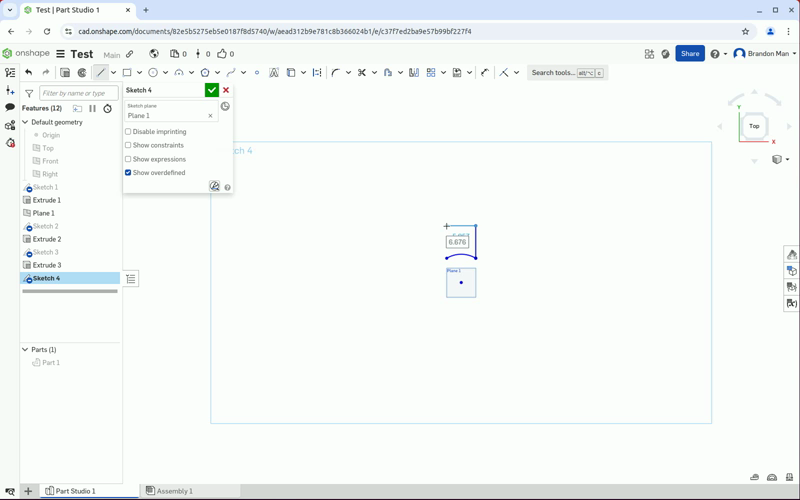
click(446, 225)
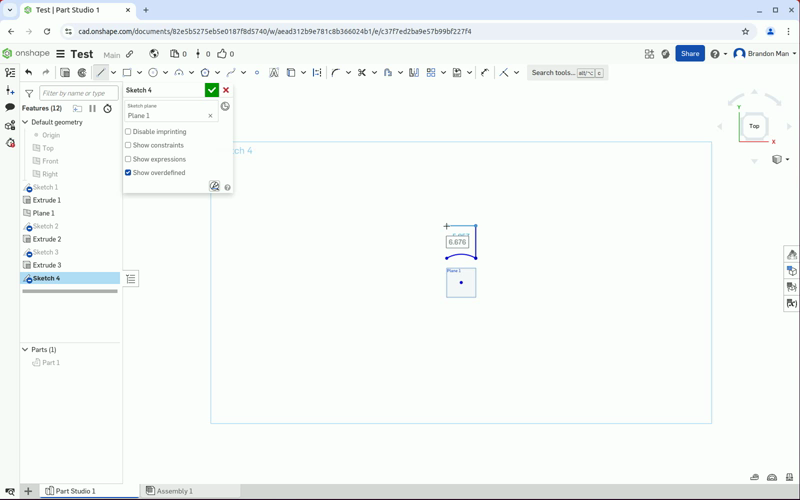
key_up(shift)
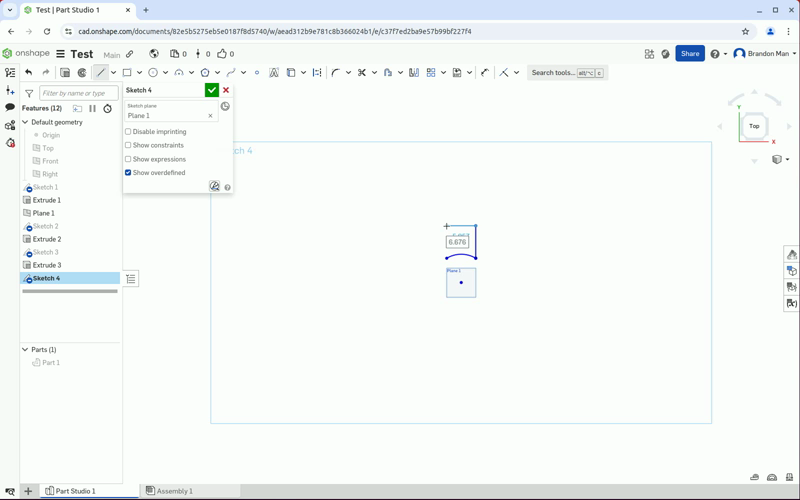
mouse_move(476, 225)
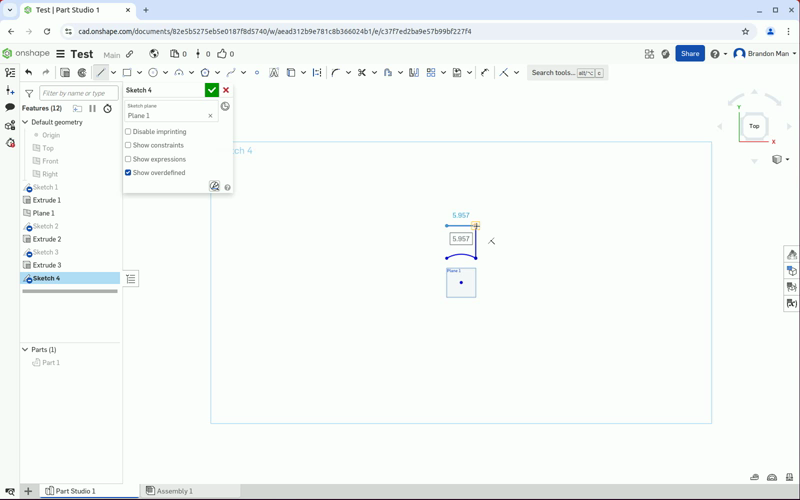
key_down(shift)
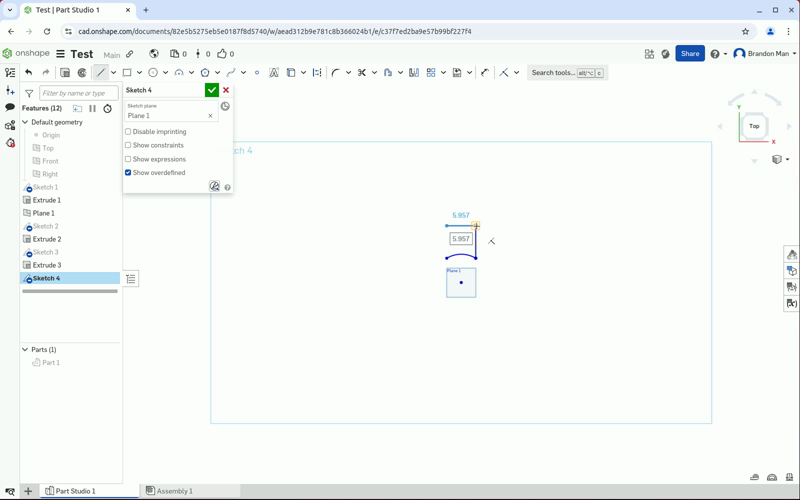
mouse_move(446, 258)
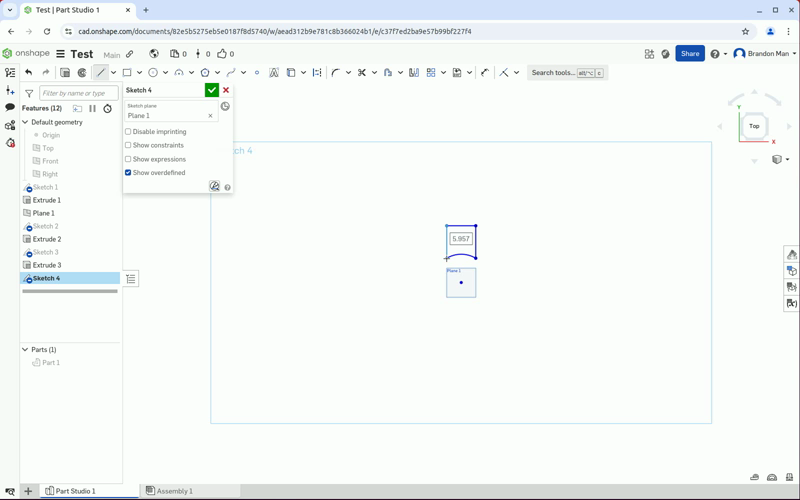
key_up(shift)
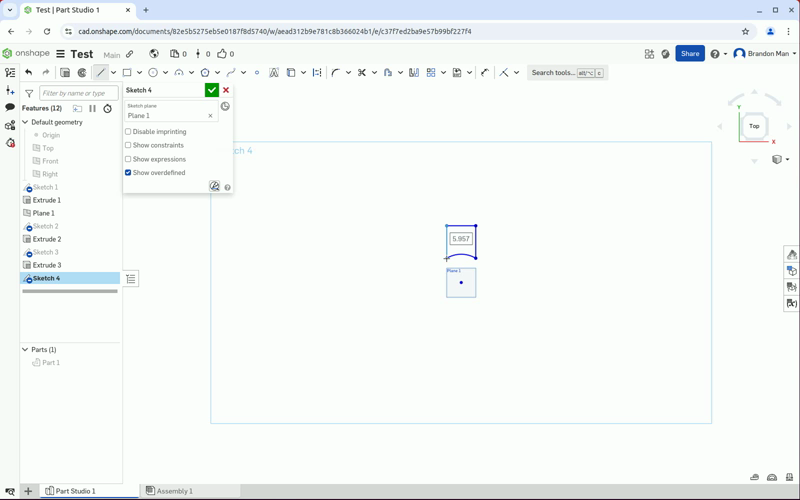
click(446, 258)
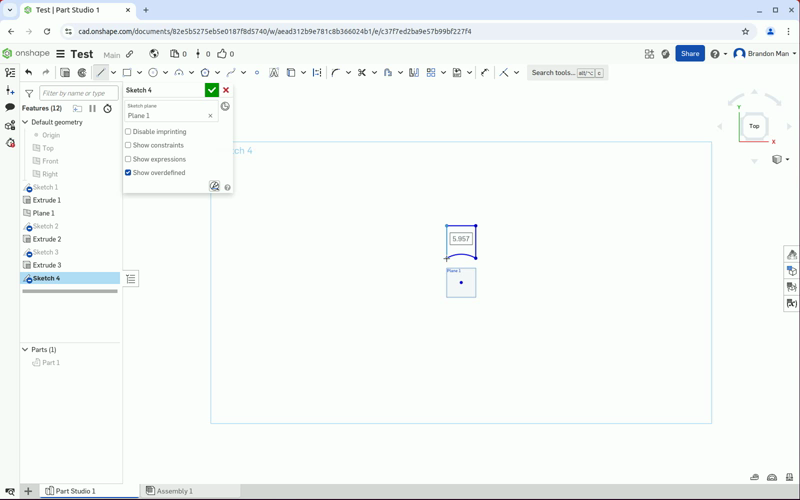
key(esc)
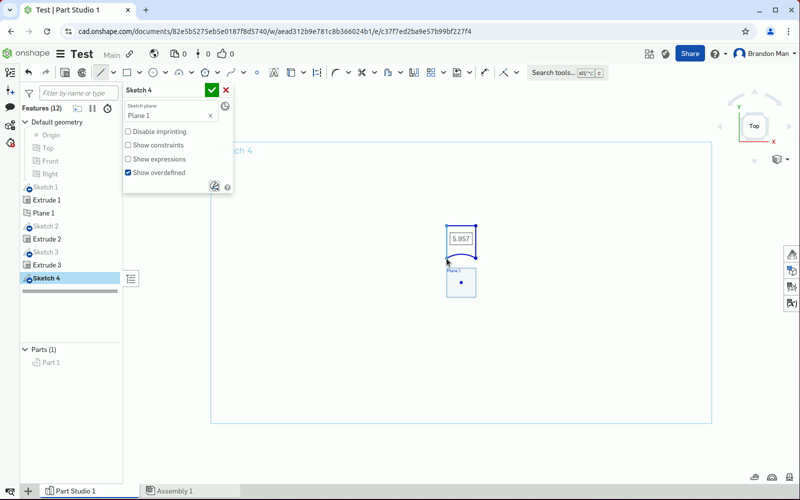
mouse_move(459, 228)
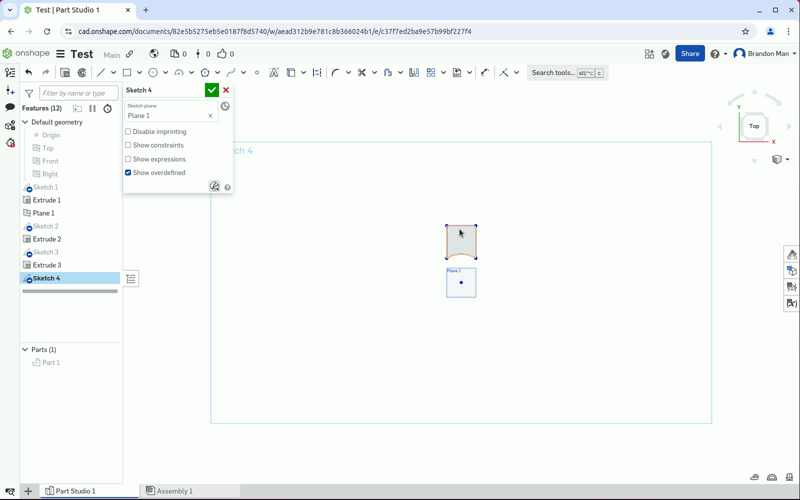
scroll(6)
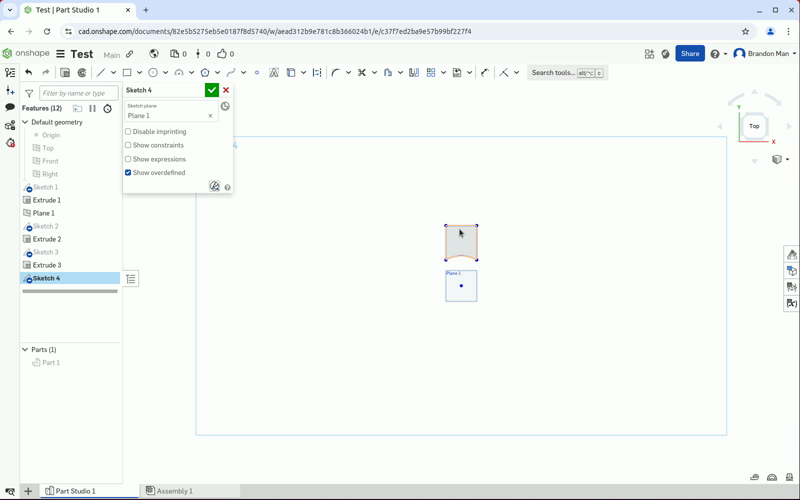
scroll(6)
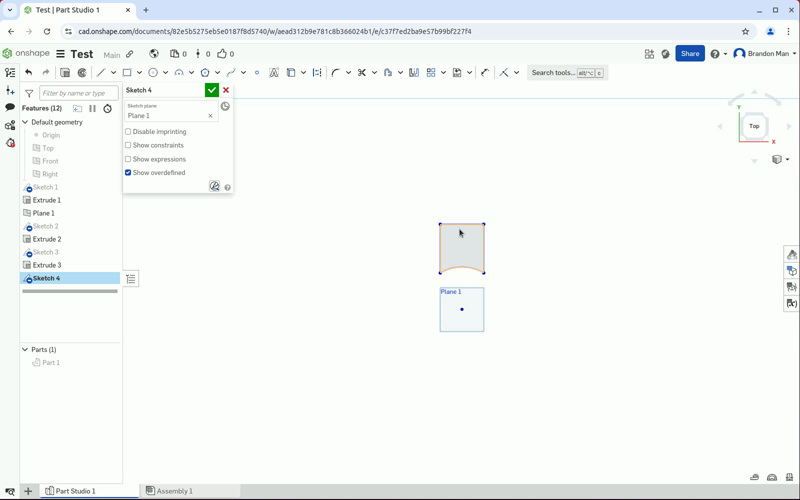
scroll(6)
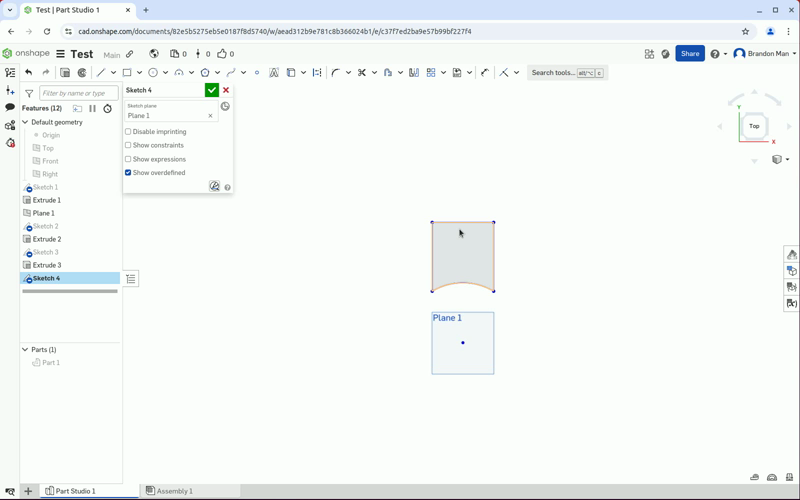
scroll(6)
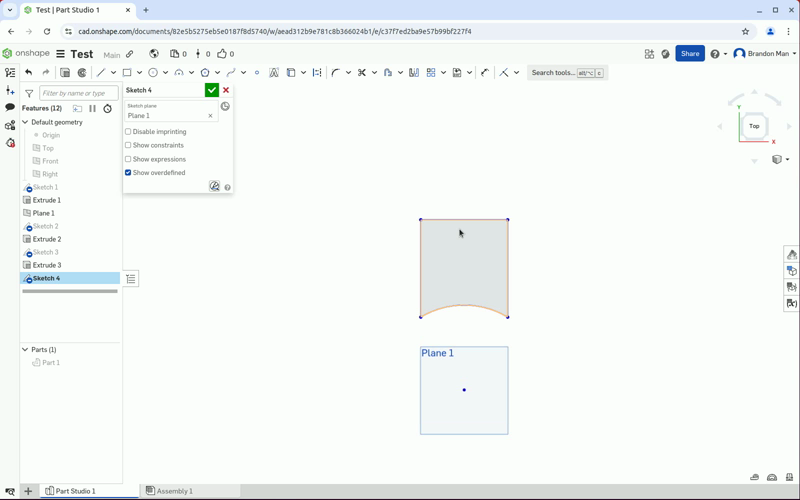
scroll(6)
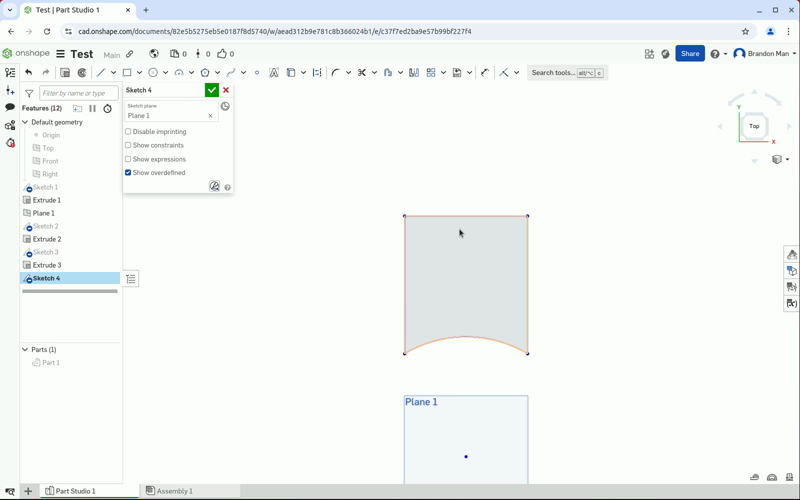
scroll(6)
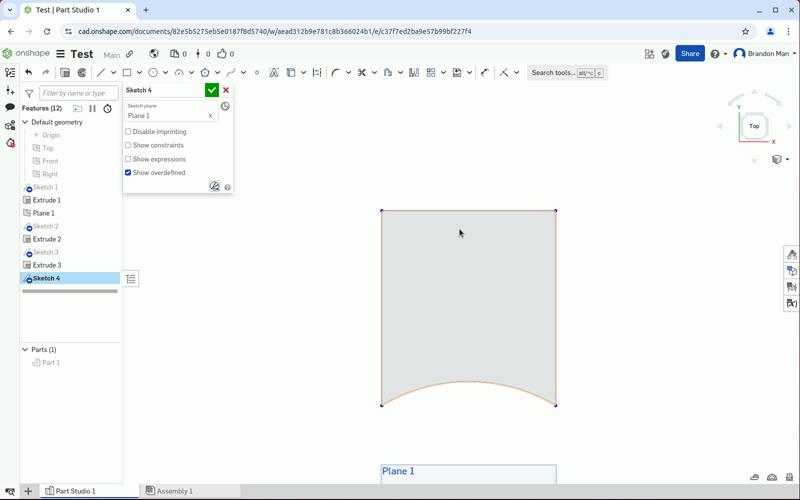
scroll(6)
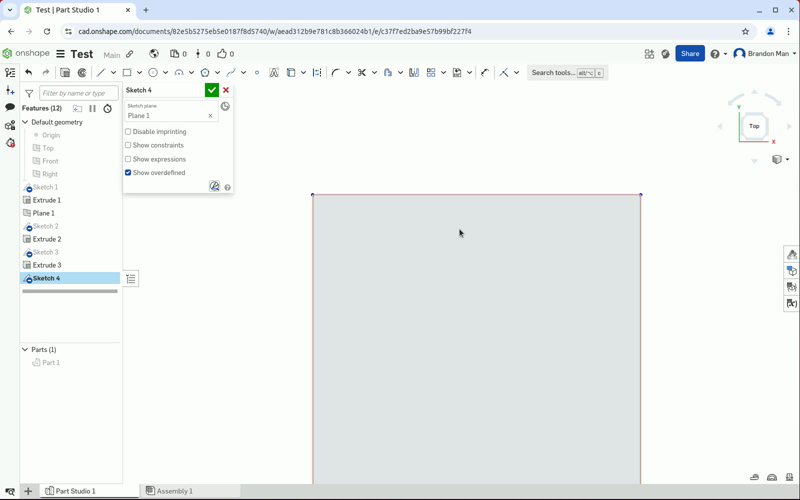
click(459, 228)
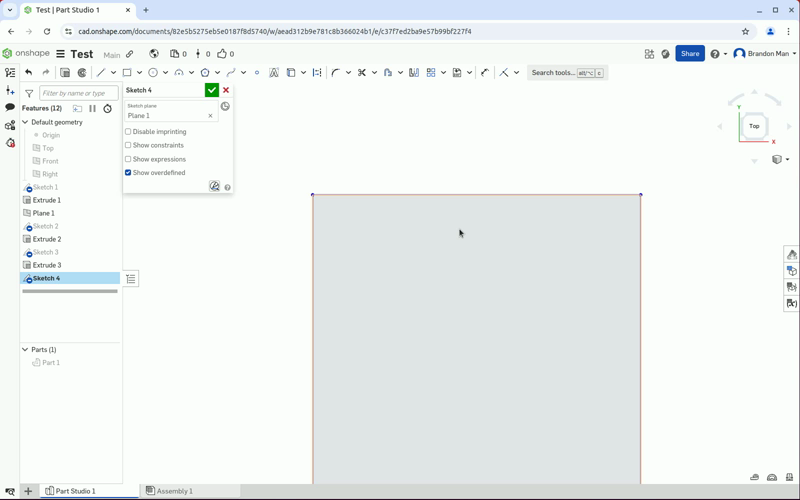
scroll(-6)
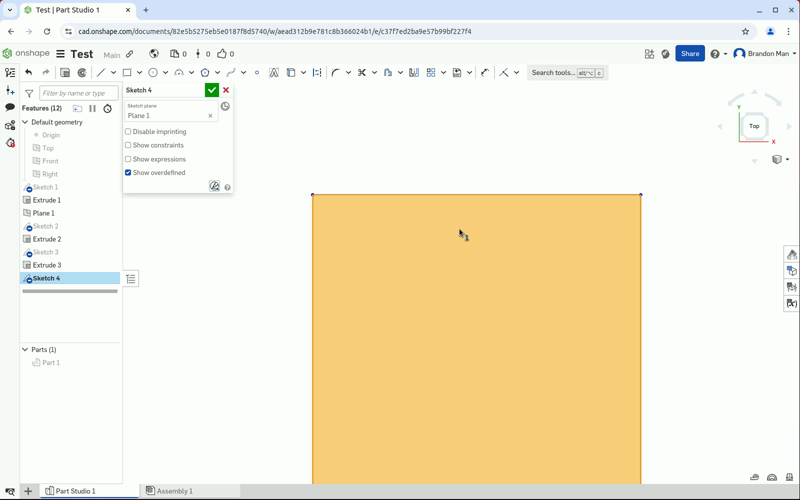
scroll(-6)
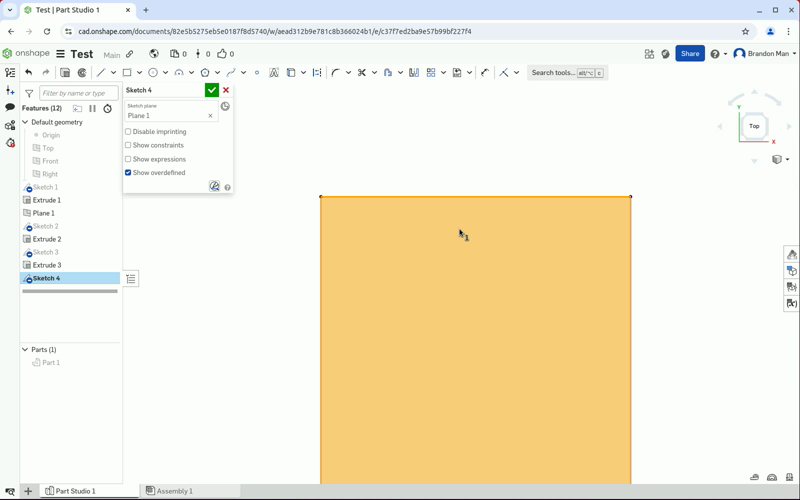
scroll(-6)
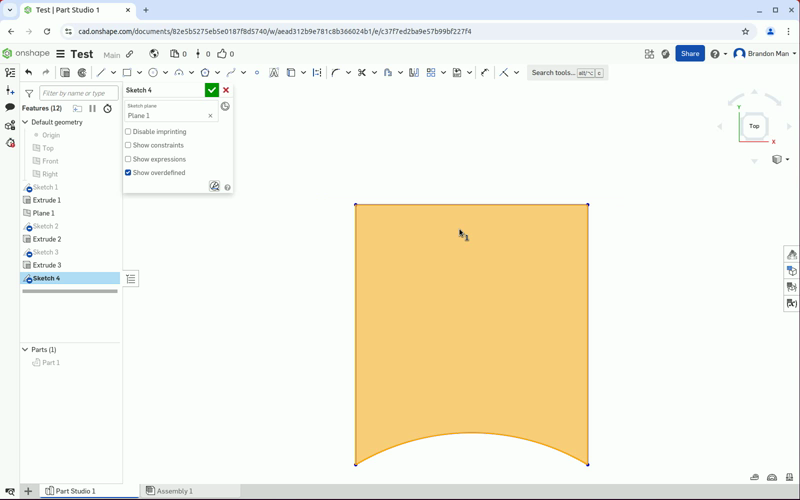
scroll(-6)
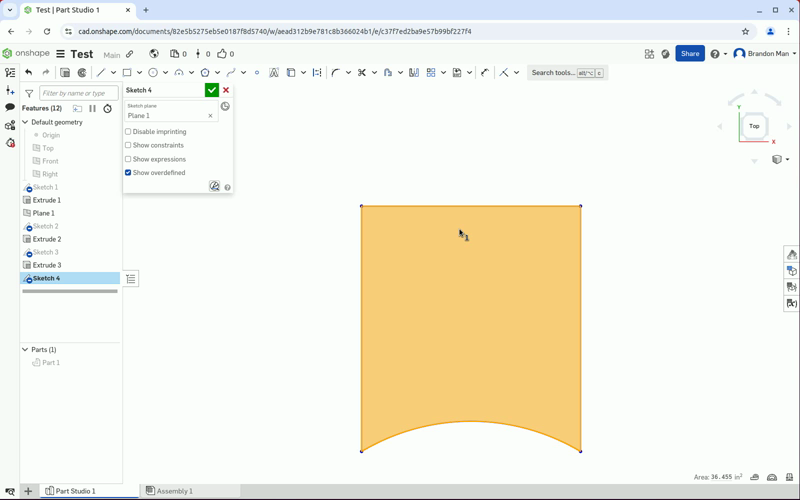
scroll(-6)
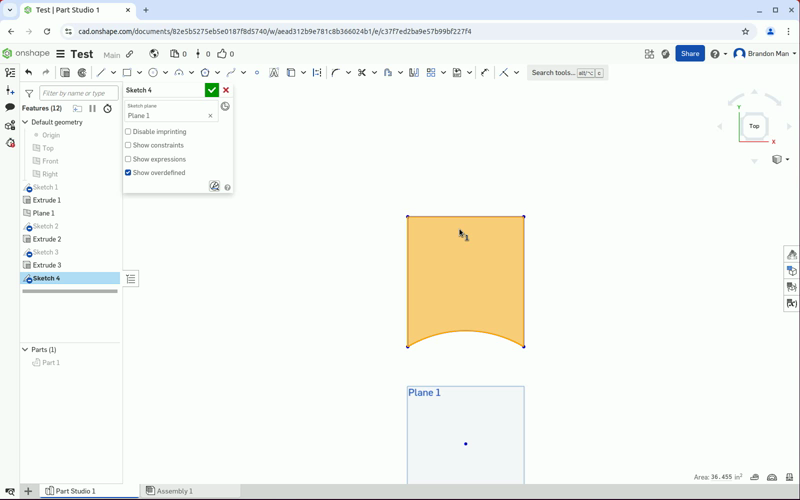
scroll(-6)
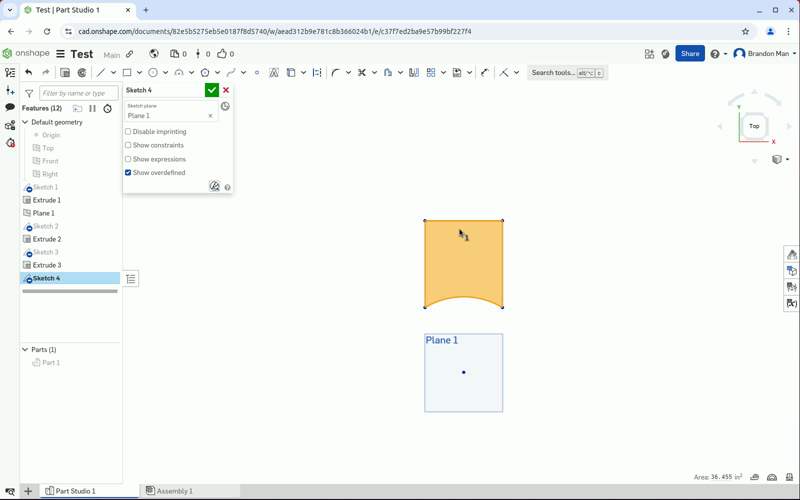
scroll(-6)
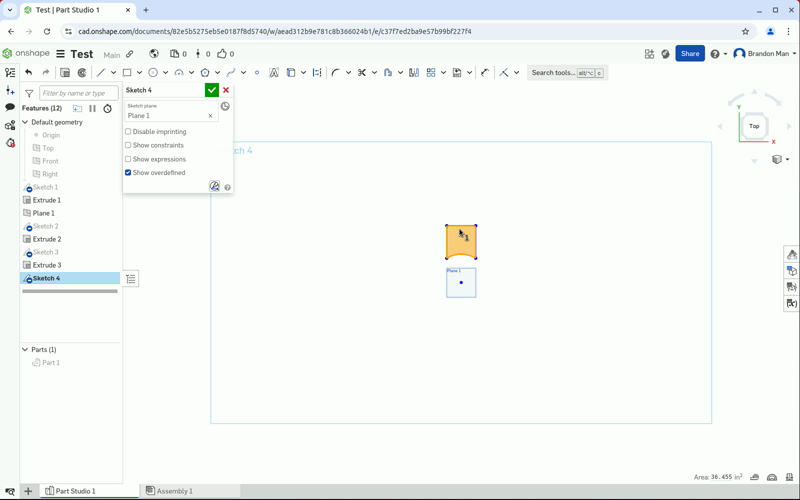
mouse_move(73, 352)
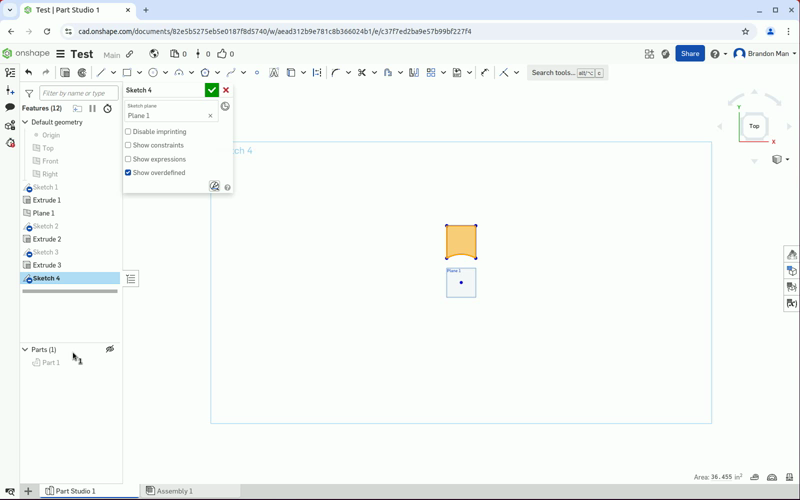
key(shift+y)
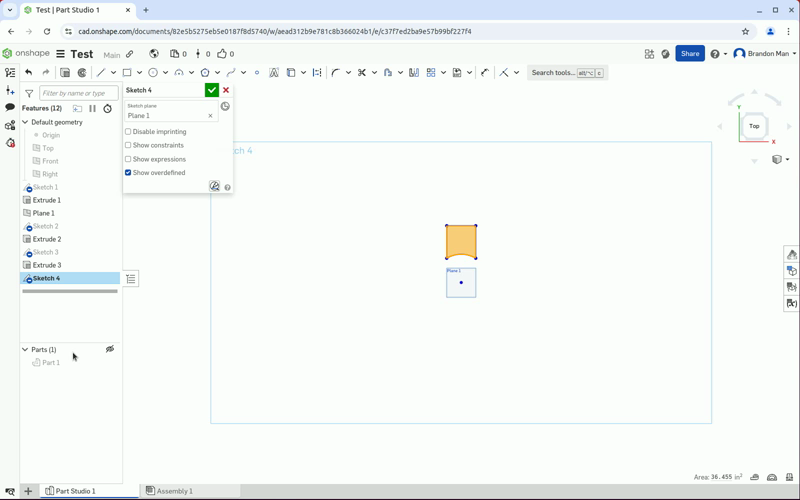
key(shift+e)
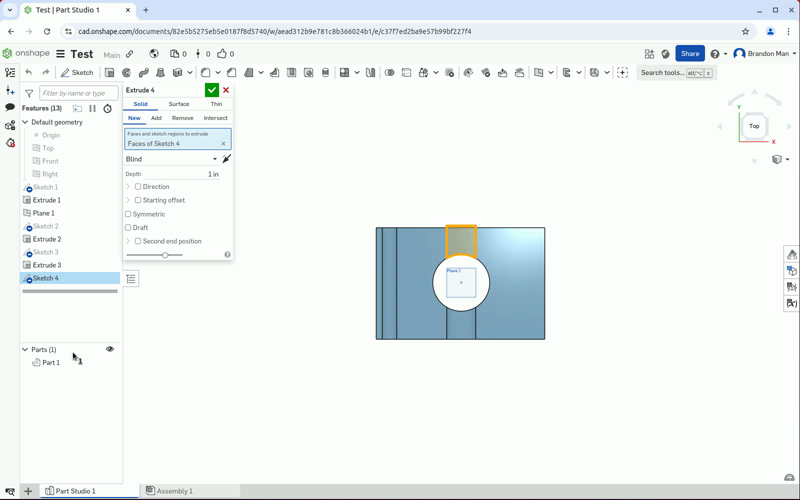
mouse_move(143, 106)
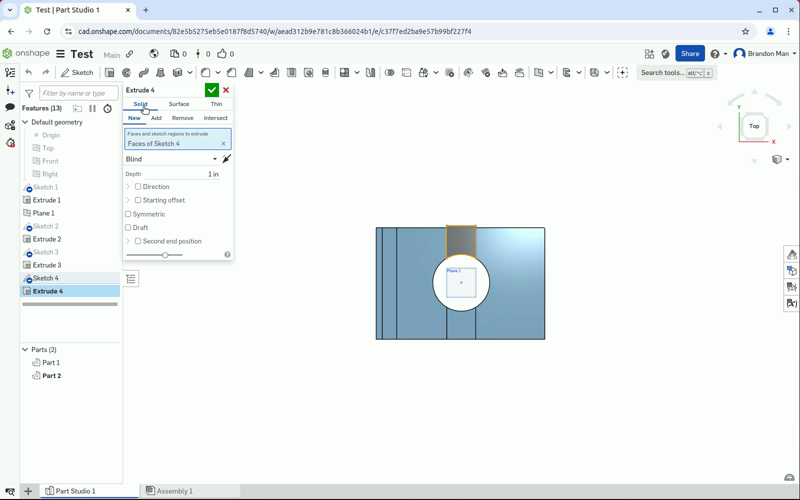
click(143, 106)
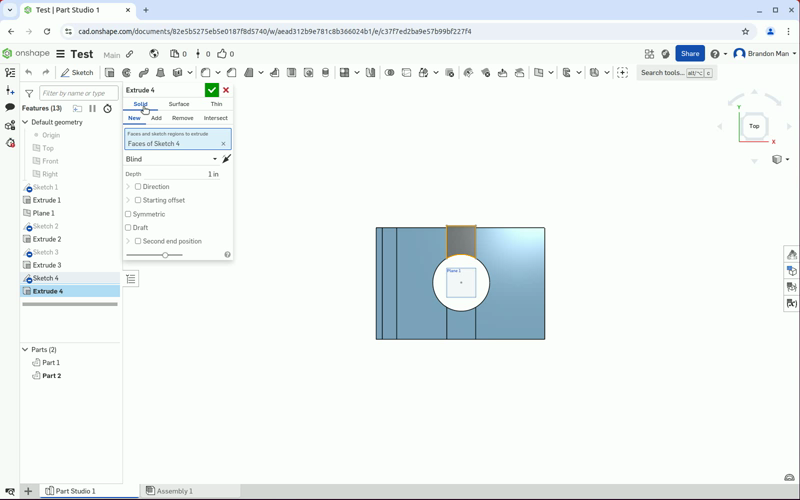
mouse_move(186, 120)
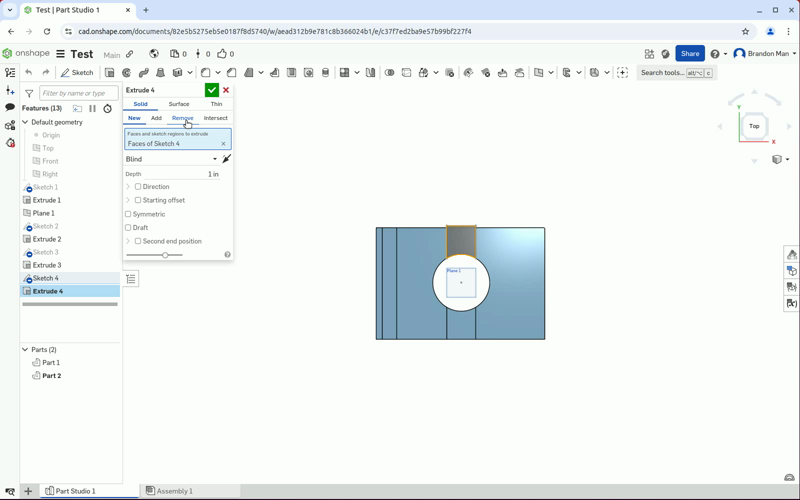
click(186, 120)
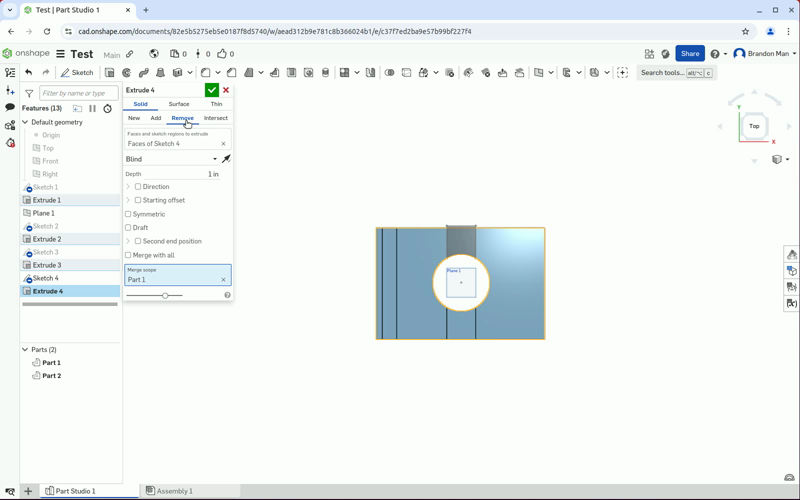
key(tab, 4)
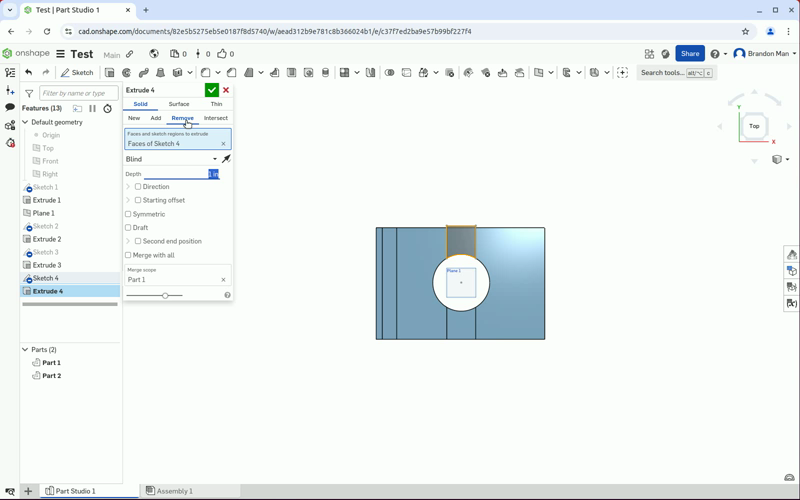
text(1.204)
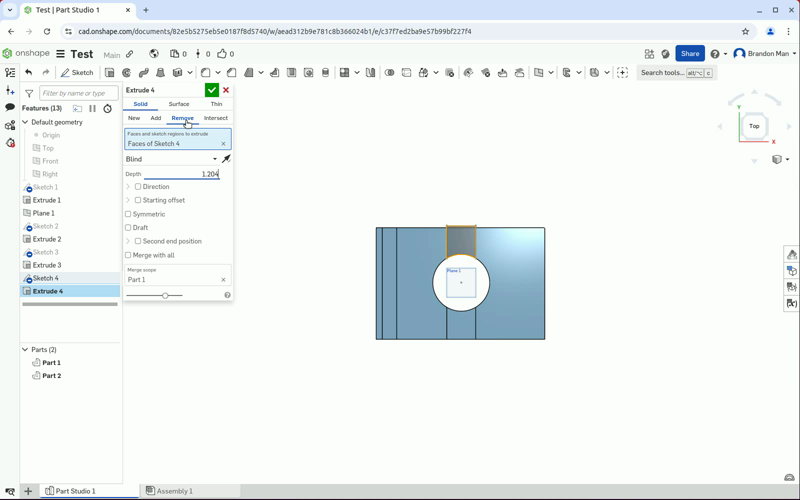
key(tab, 6)
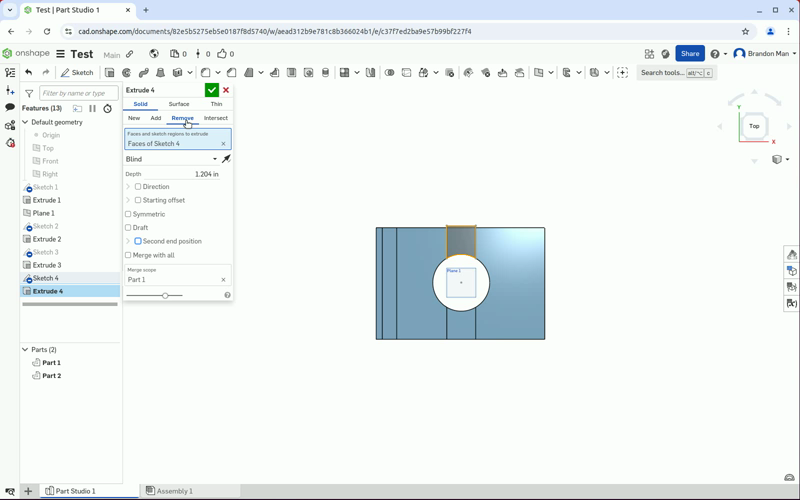
key(space)
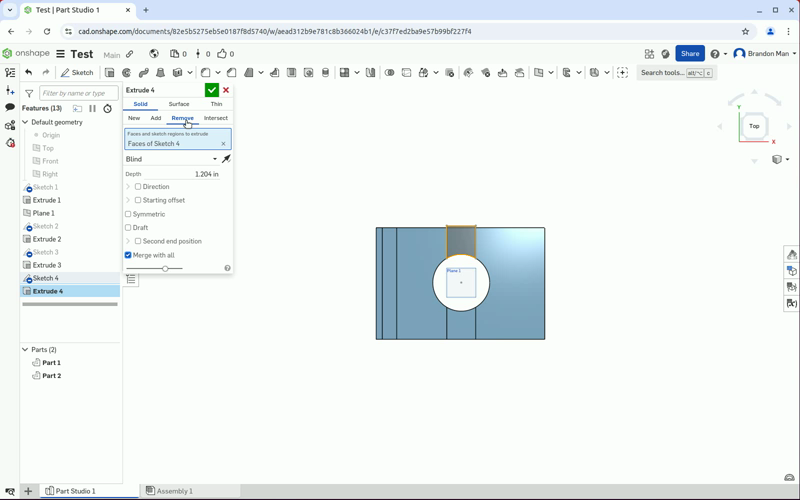
key(enter)
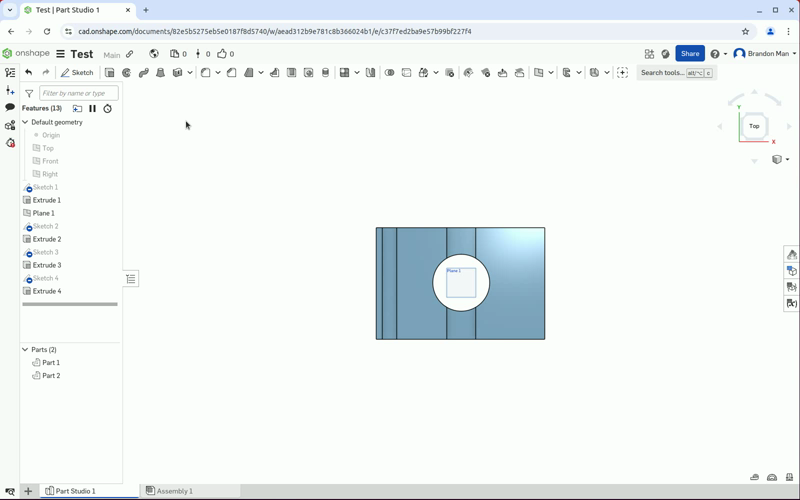
key(shift+h)
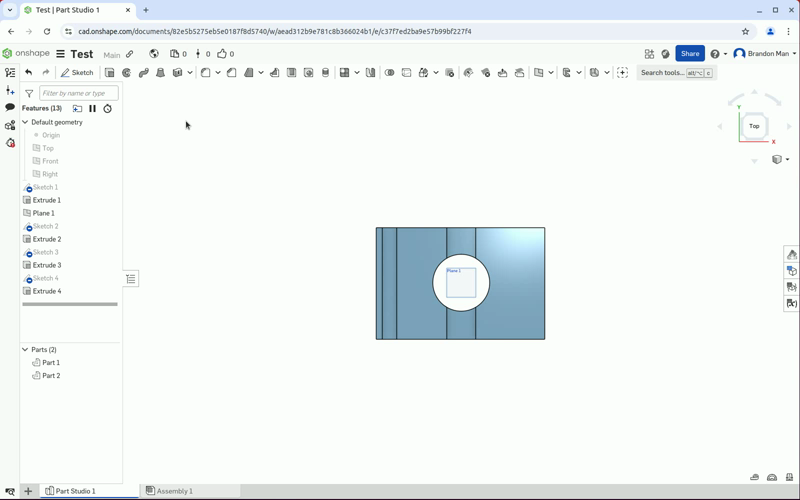
key(shift+h)
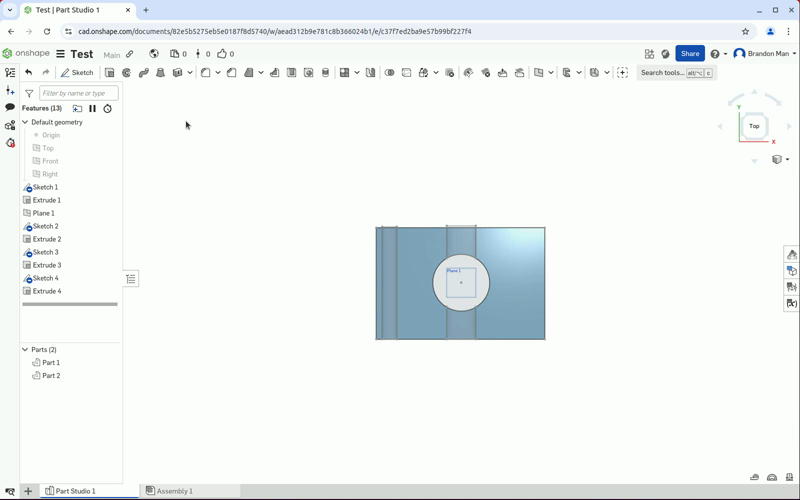
key(shift+7)
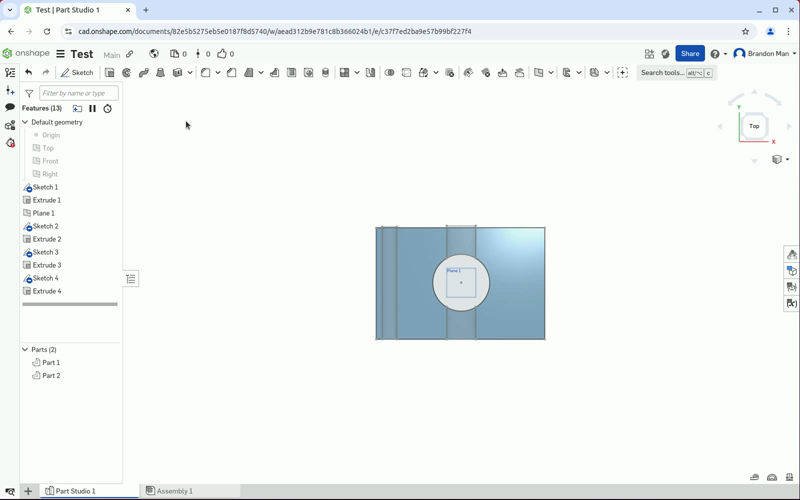
key(up, 3)
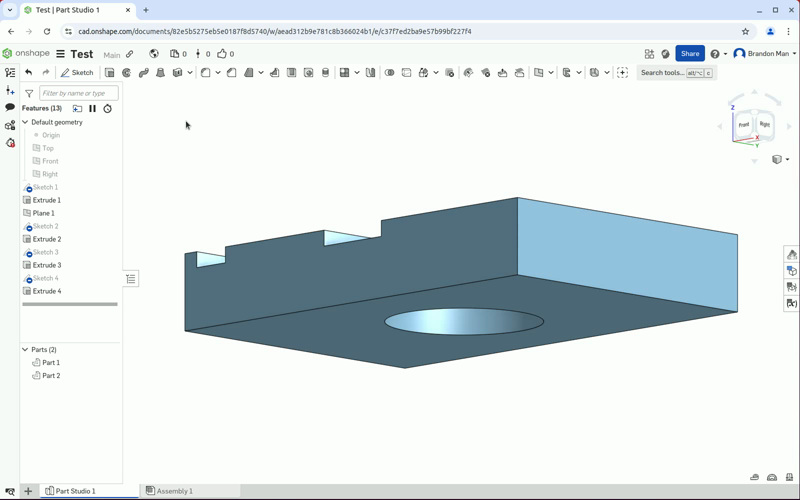
key(left, 3)
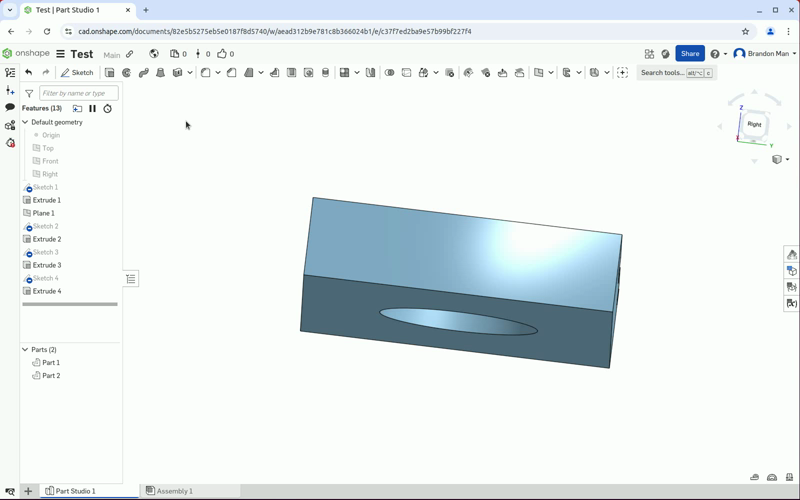
key(right, 3)
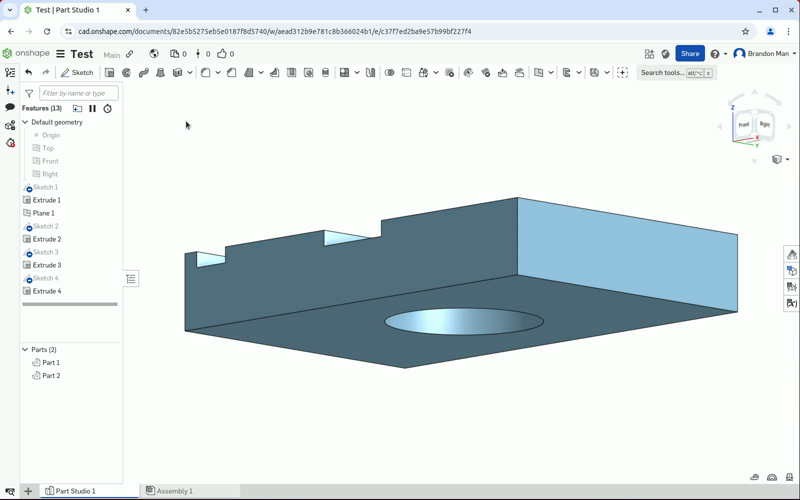
key(down, 3)
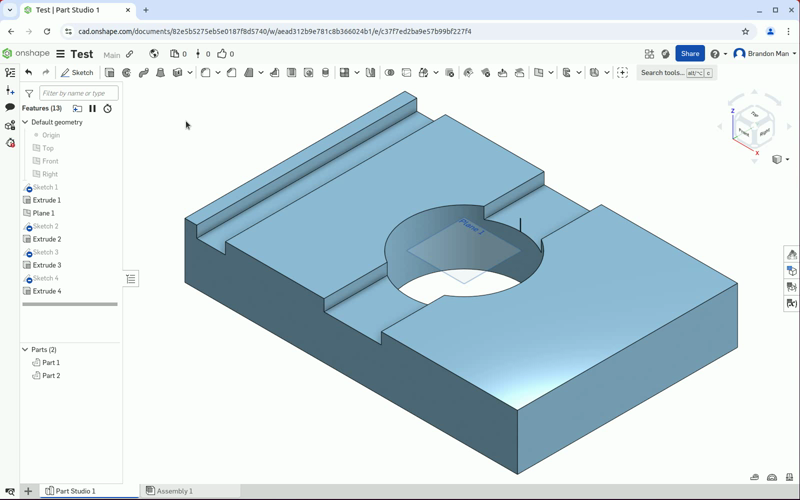
mouse_move(73, 189)
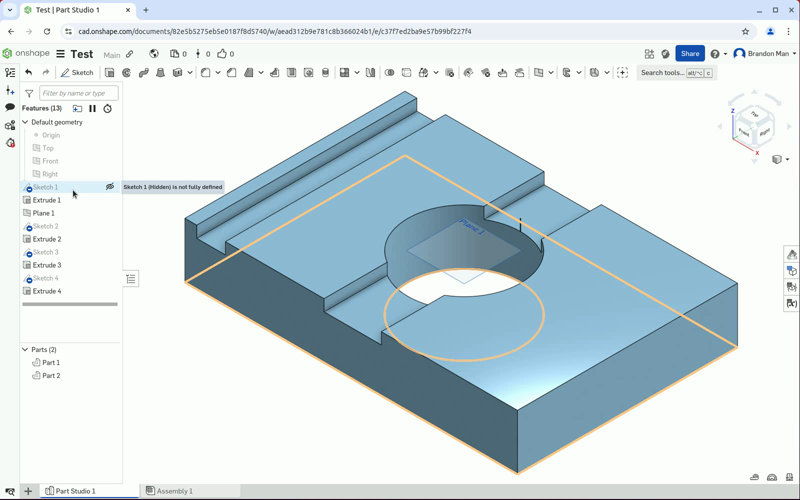
click(73, 189)